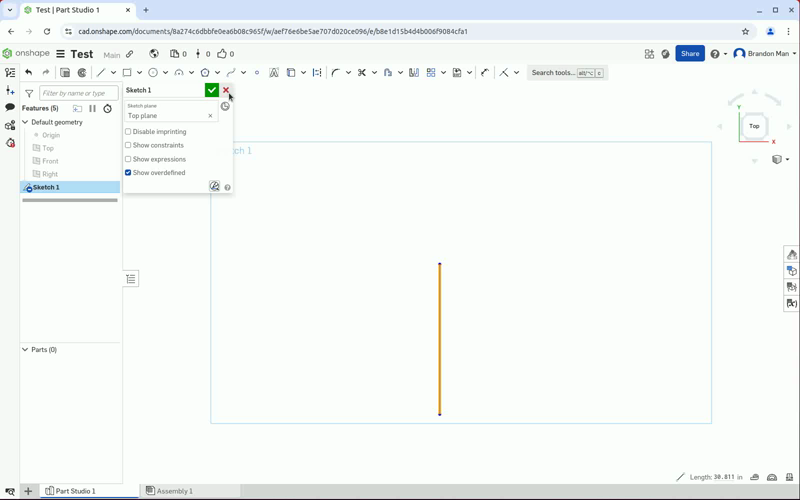
key(shift+h)
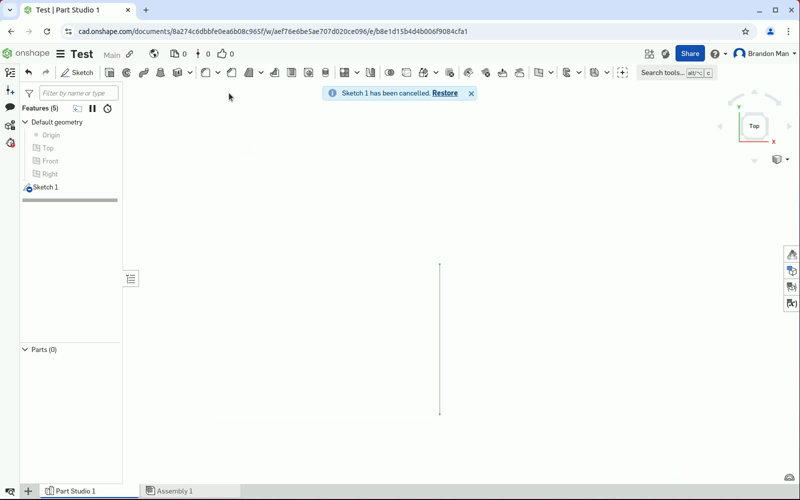
key(shift+s)
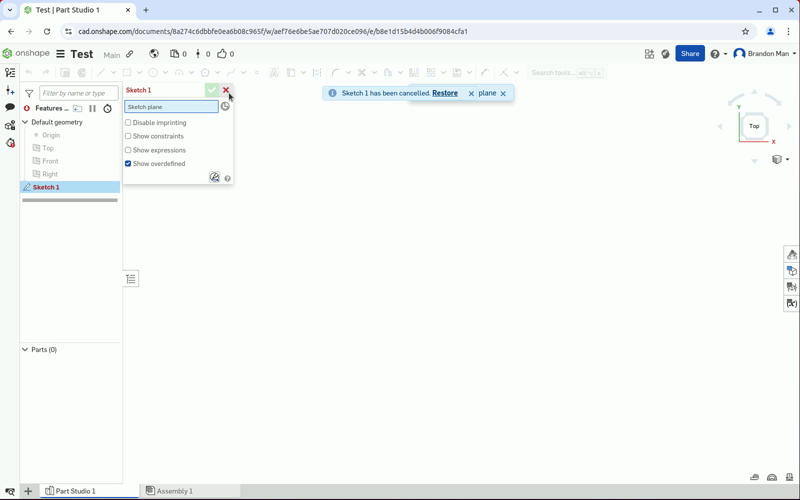
mouse_move(73, 150)
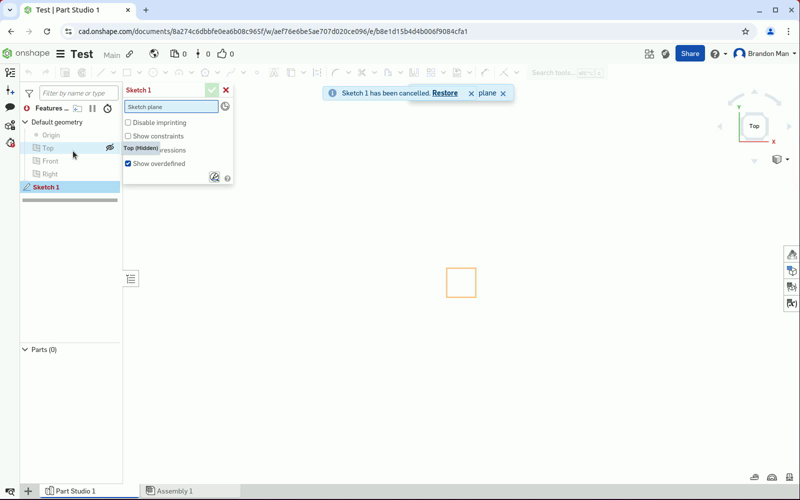
click(73, 150)
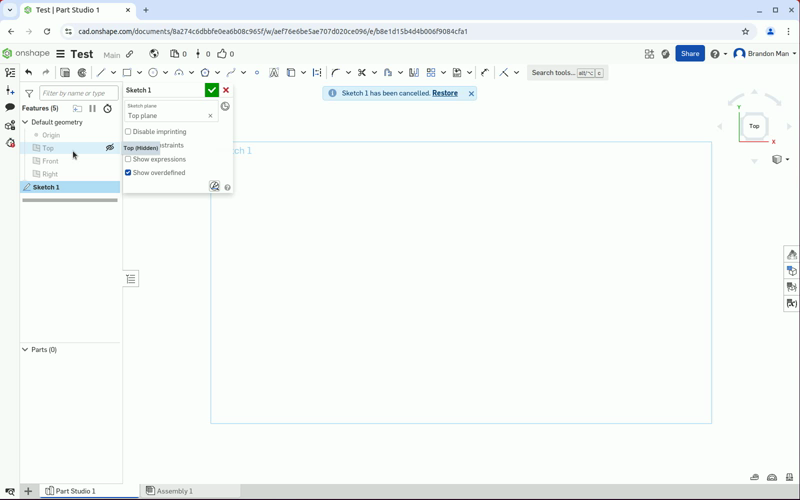
mouse_move(73, 352)
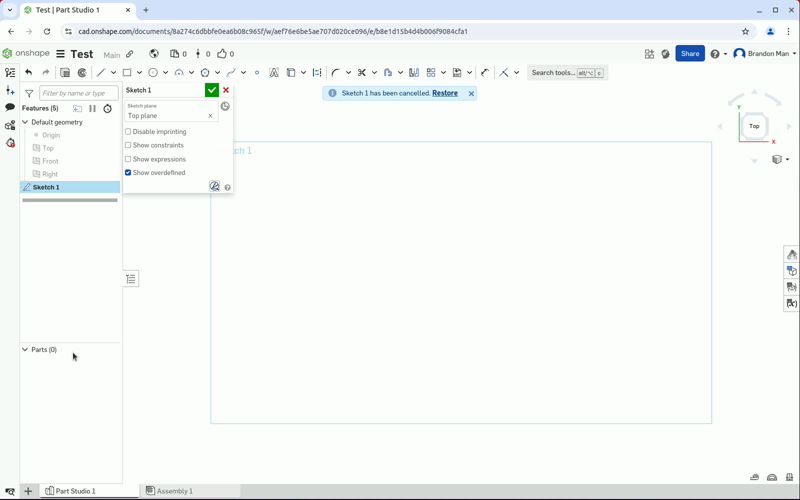
key(y)
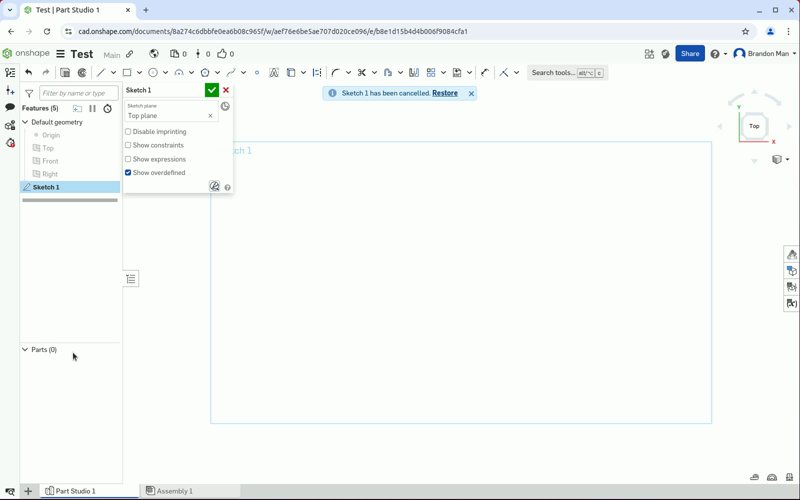
key(c)
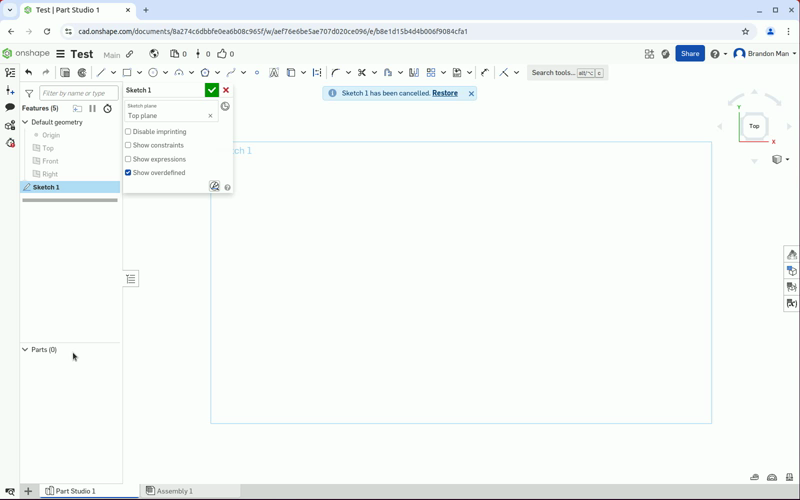
key_down(shift)
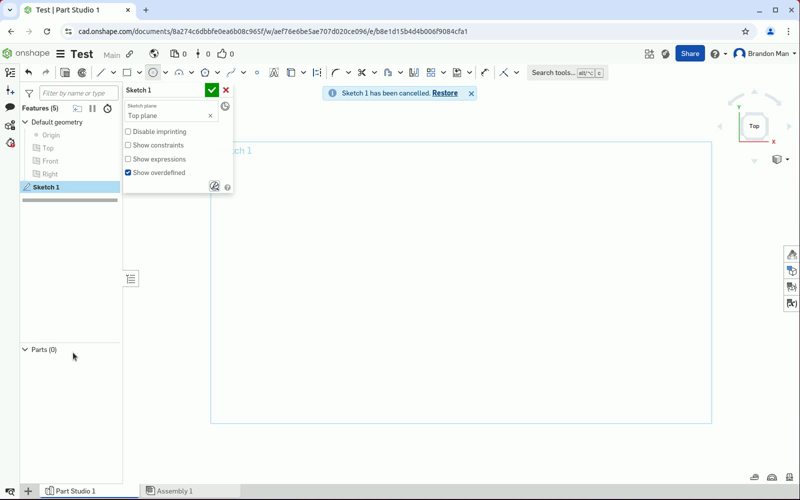
mouse_move(461, 282)
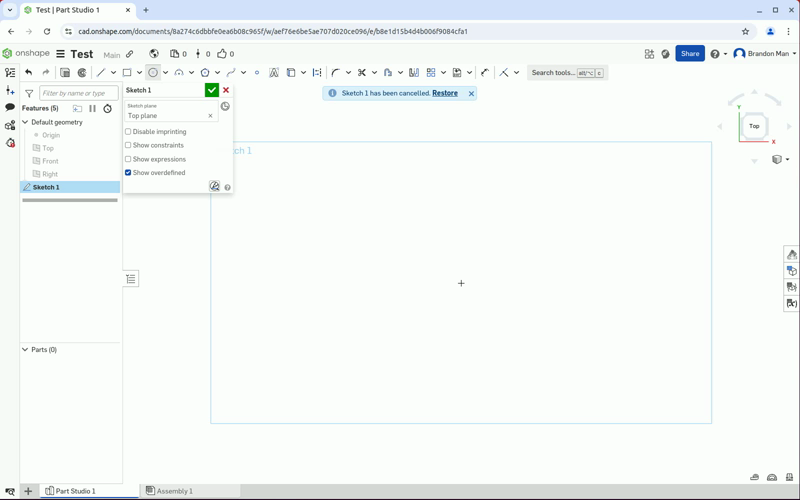
click(461, 282)
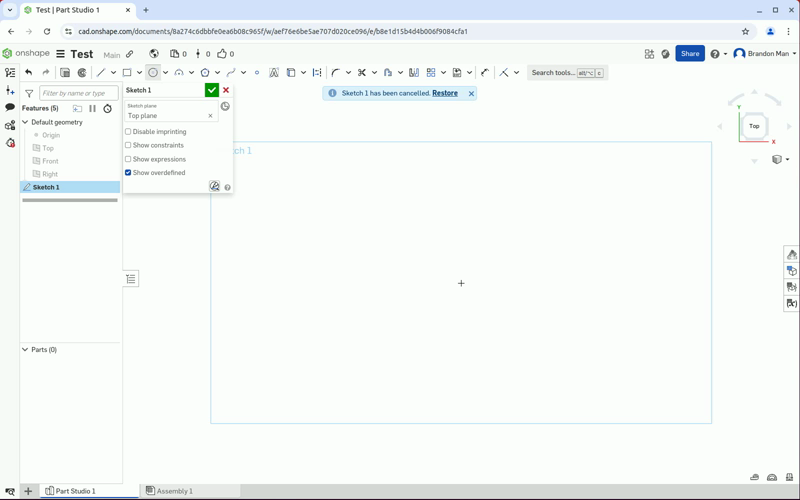
key_up(shift)
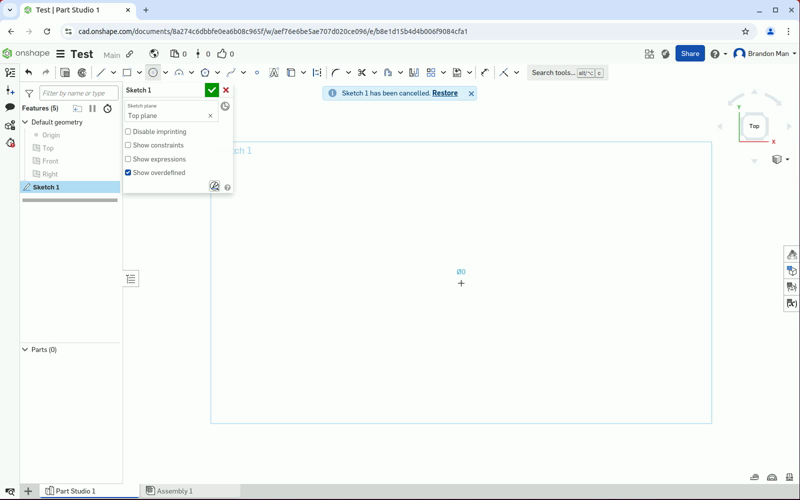
mouse_move(482, 282)
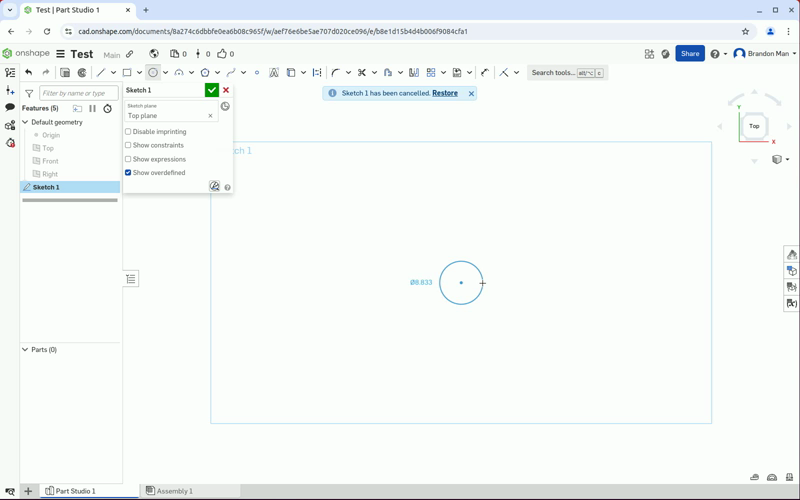
click(482, 282)
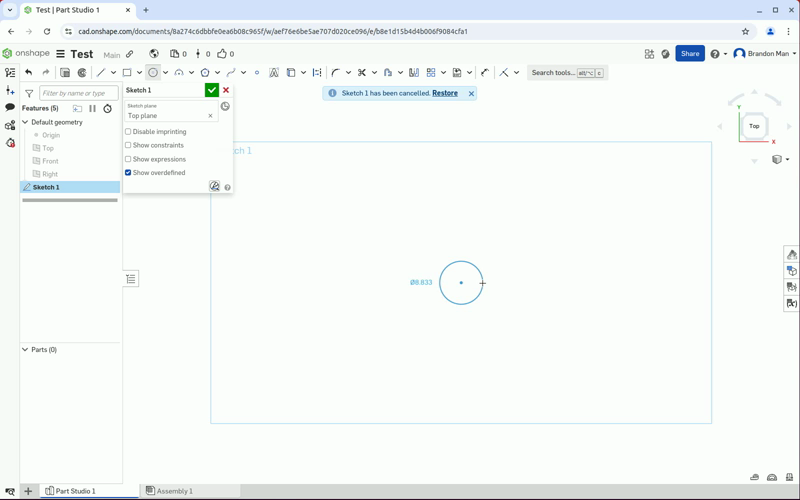
key(esc)
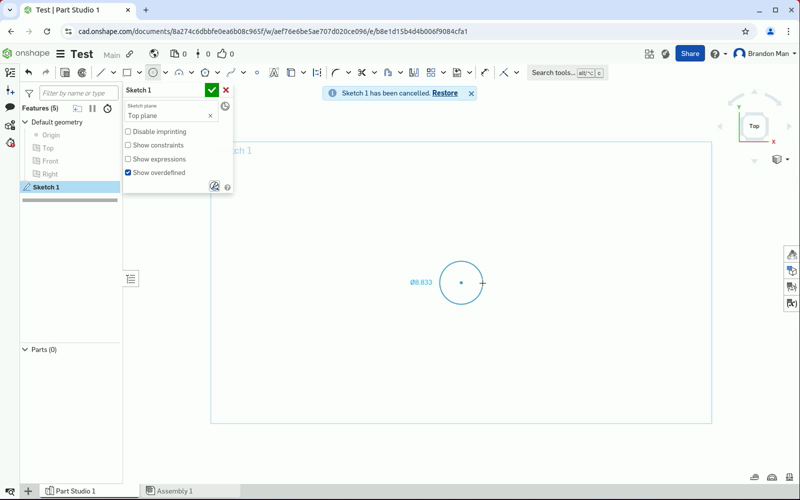
key(c)
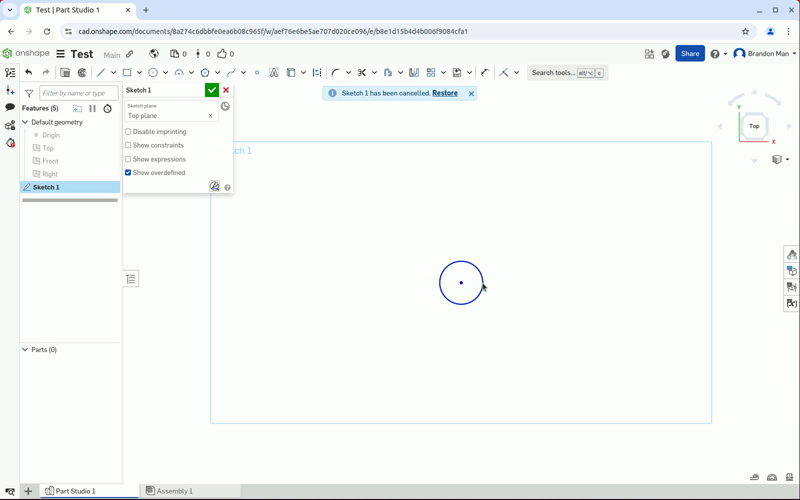
key_down(shift)
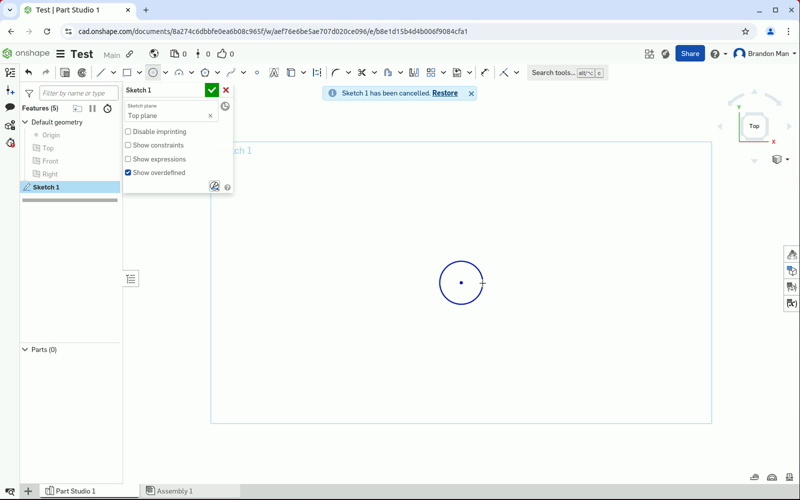
mouse_move(461, 282)
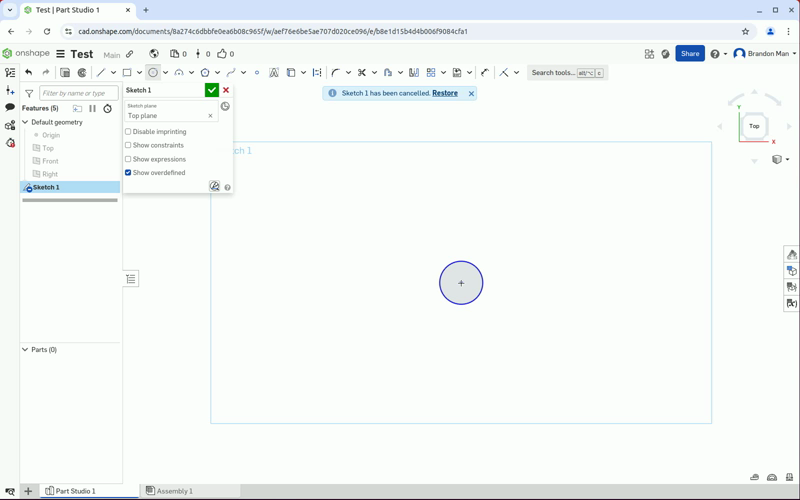
click(461, 282)
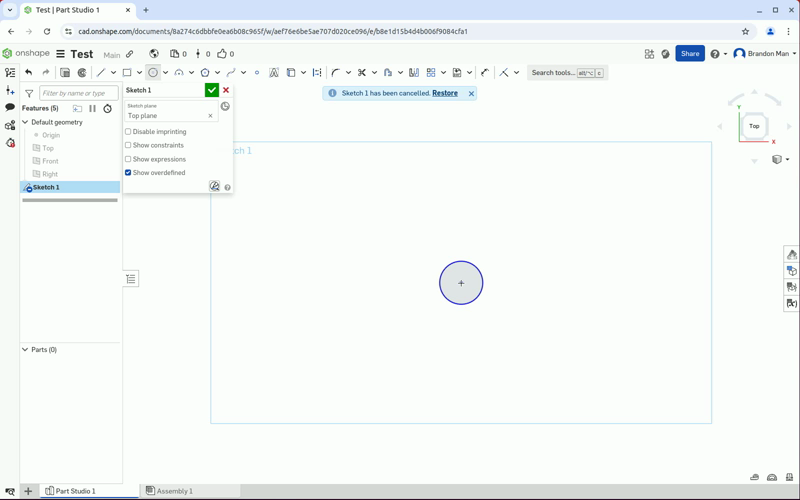
key_up(shift)
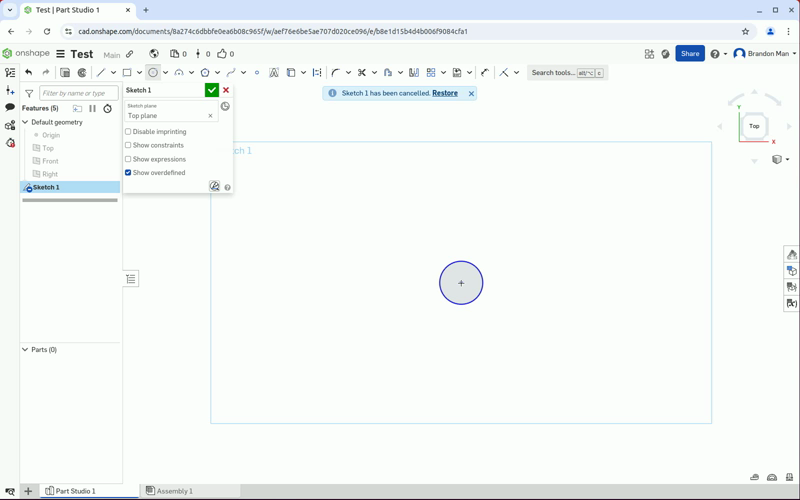
mouse_move(474, 282)
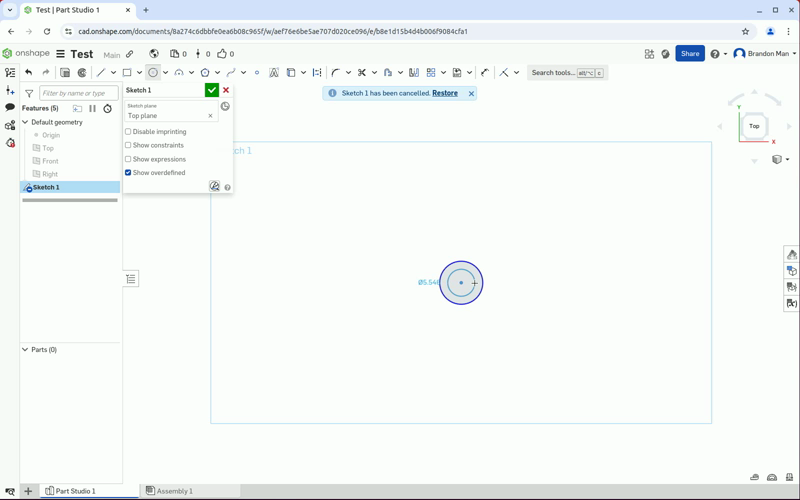
click(474, 282)
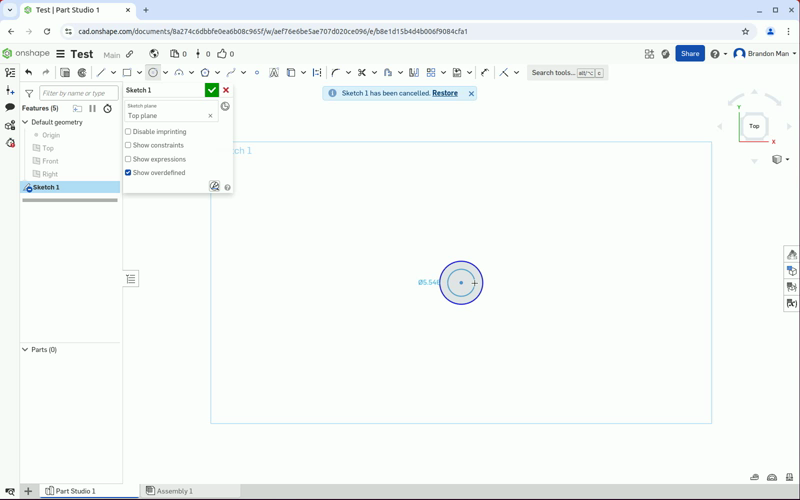
key(esc)
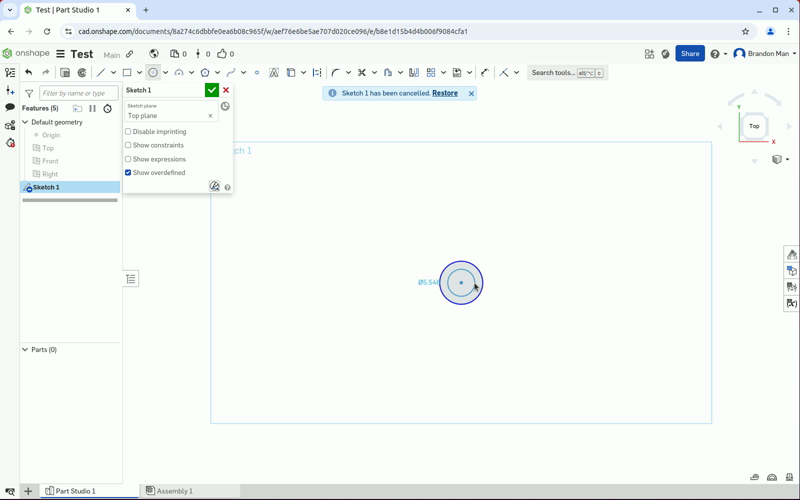
mouse_move(472, 295)
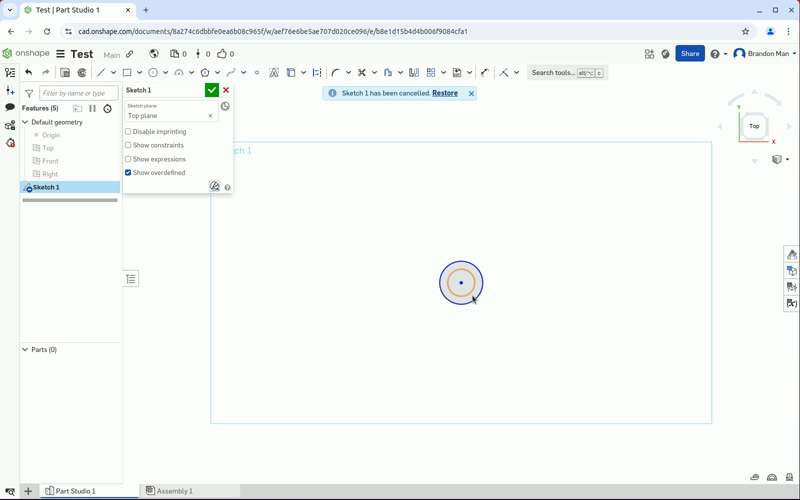
scroll(6)
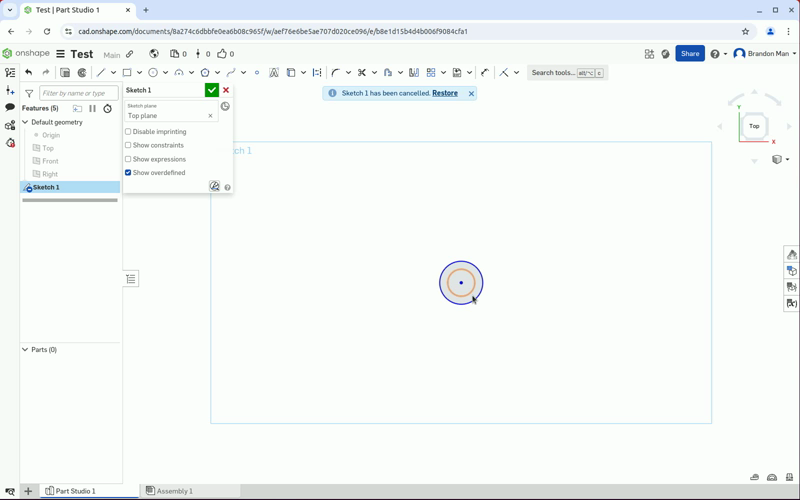
scroll(6)
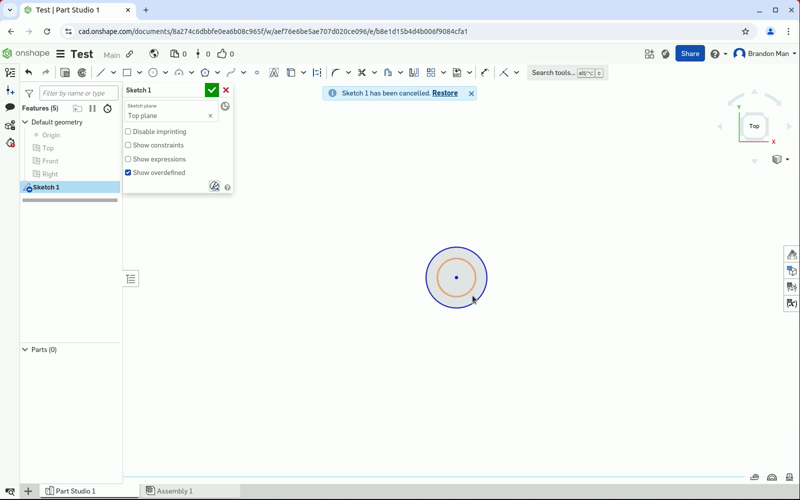
scroll(6)
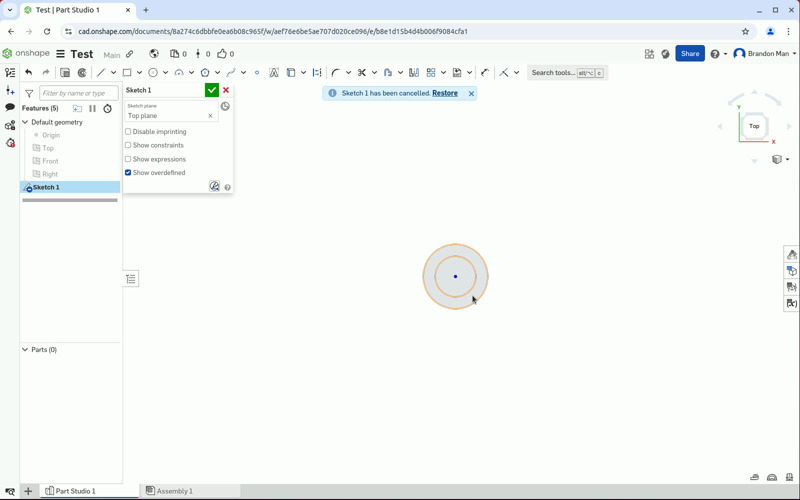
scroll(6)
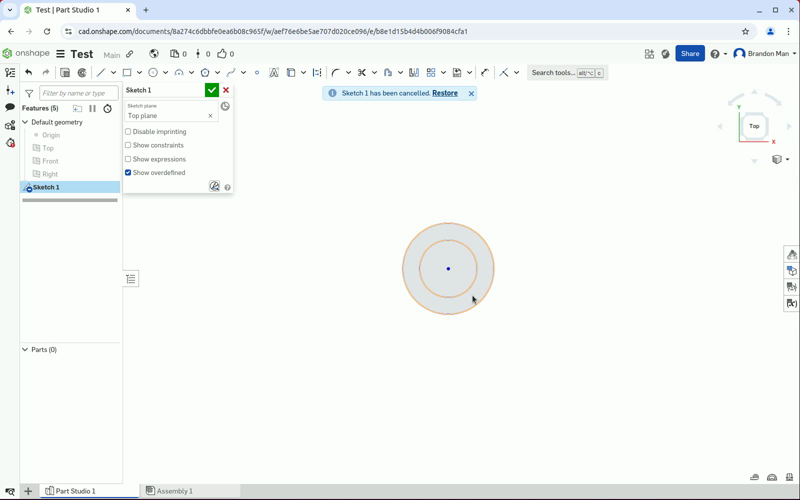
scroll(6)
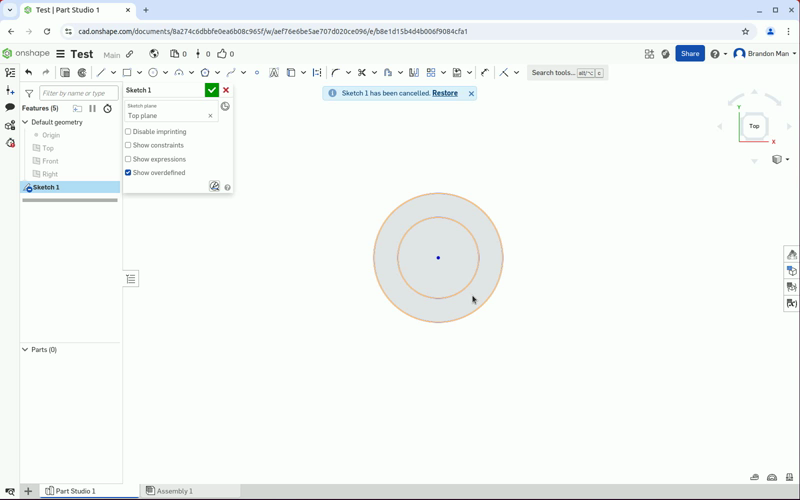
scroll(6)
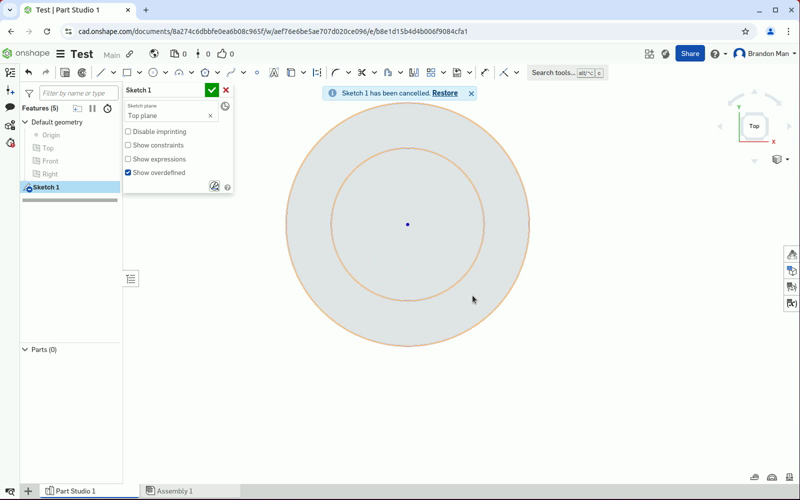
scroll(6)
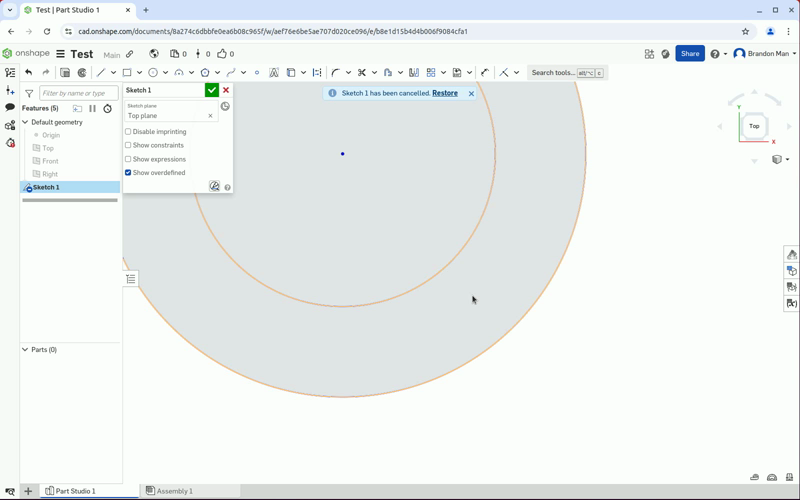
click(472, 295)
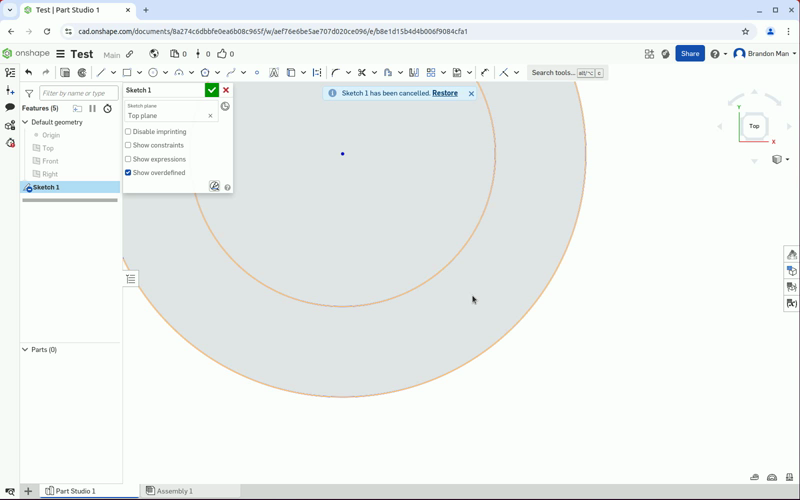
scroll(-6)
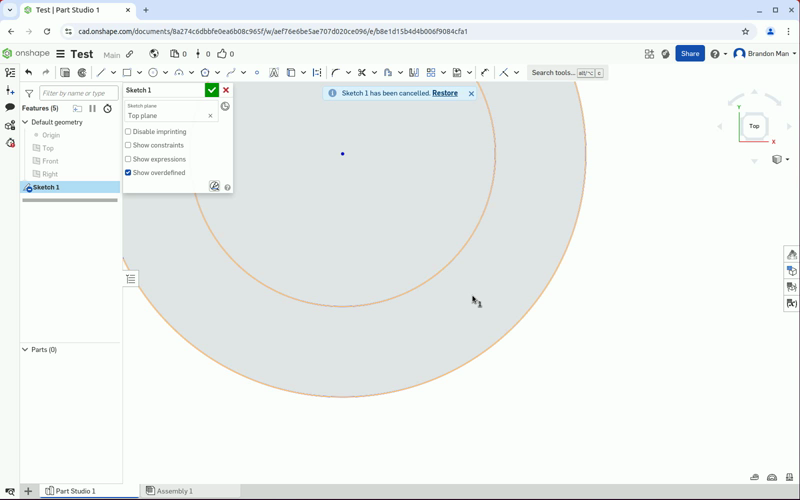
scroll(-6)
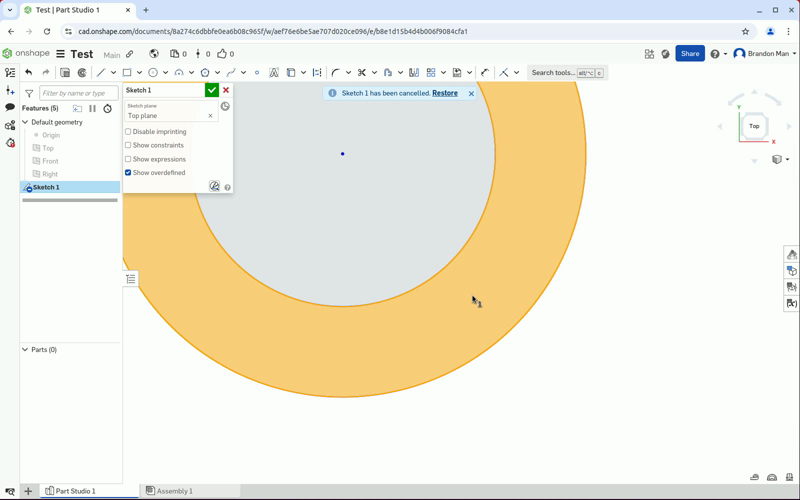
scroll(-6)
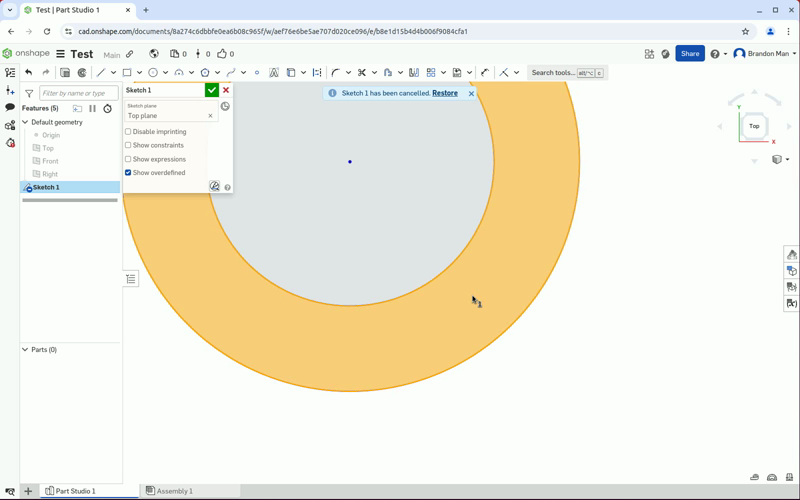
scroll(-6)
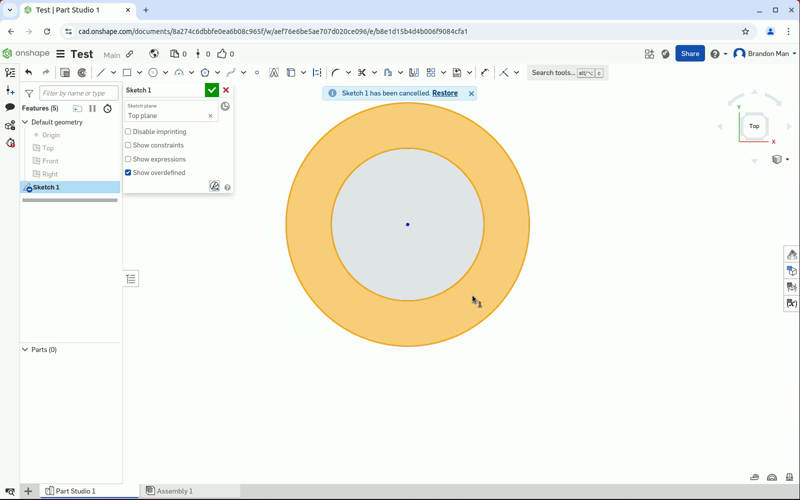
scroll(-6)
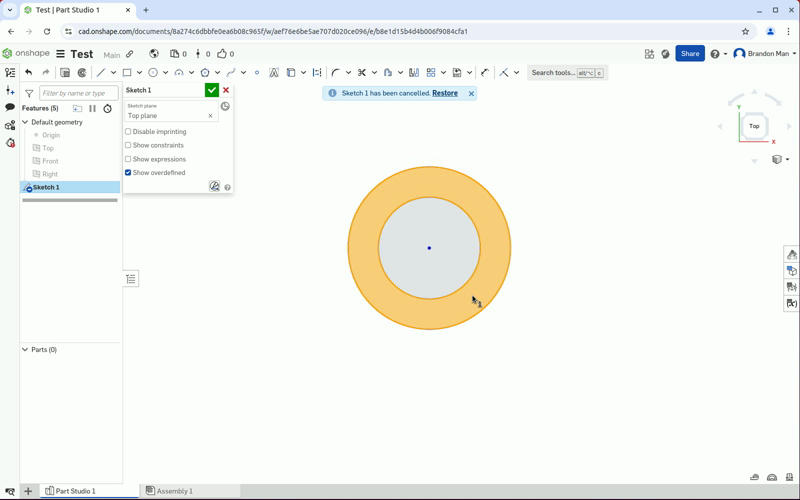
scroll(-6)
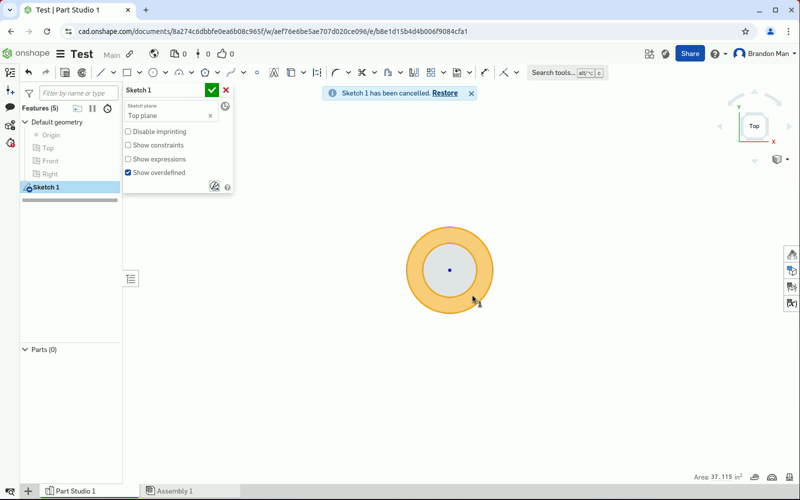
scroll(-6)
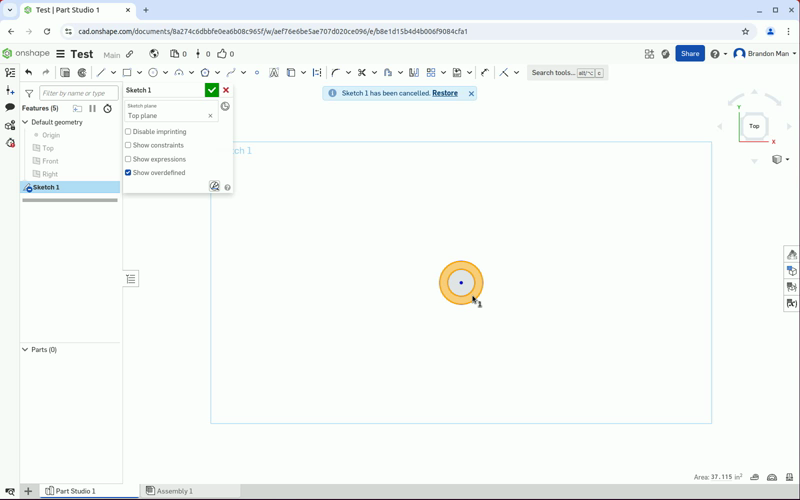
mouse_move(73, 352)
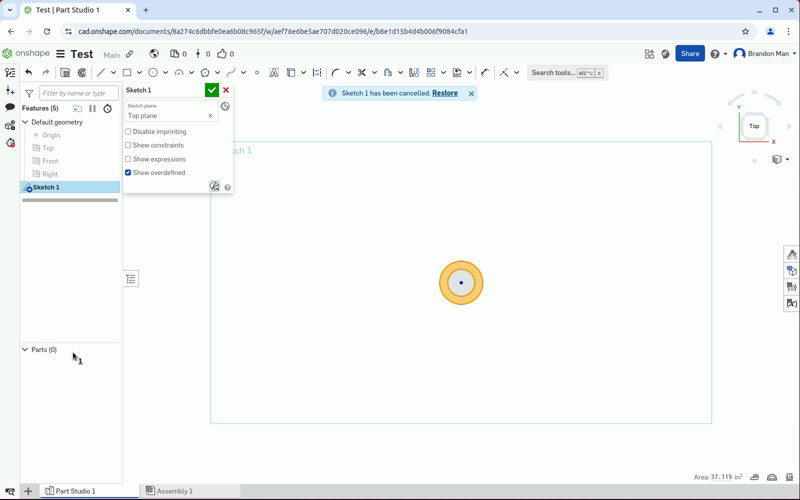
key(shift+y)
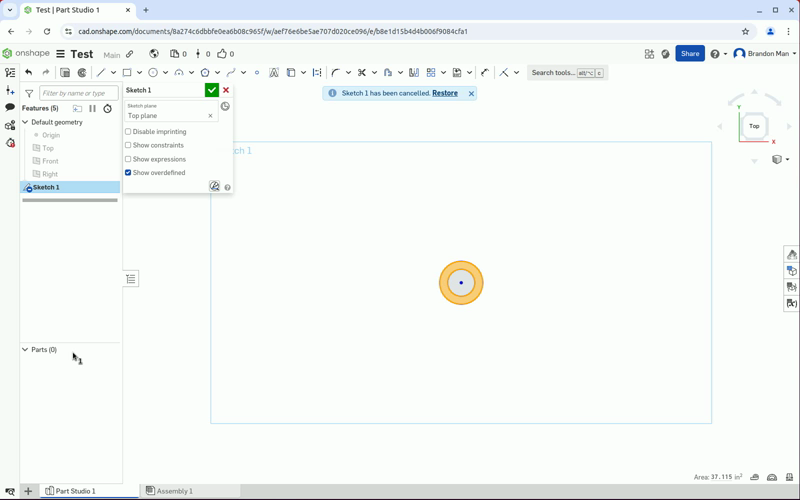
key(shift+e)
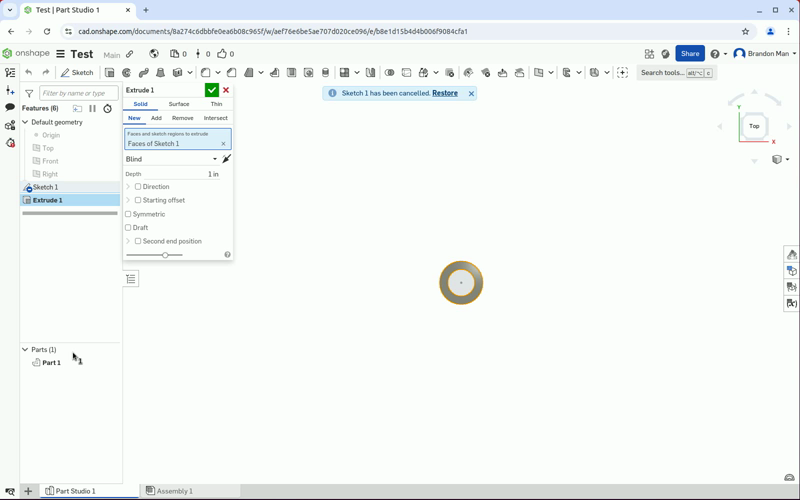
mouse_move(143, 106)
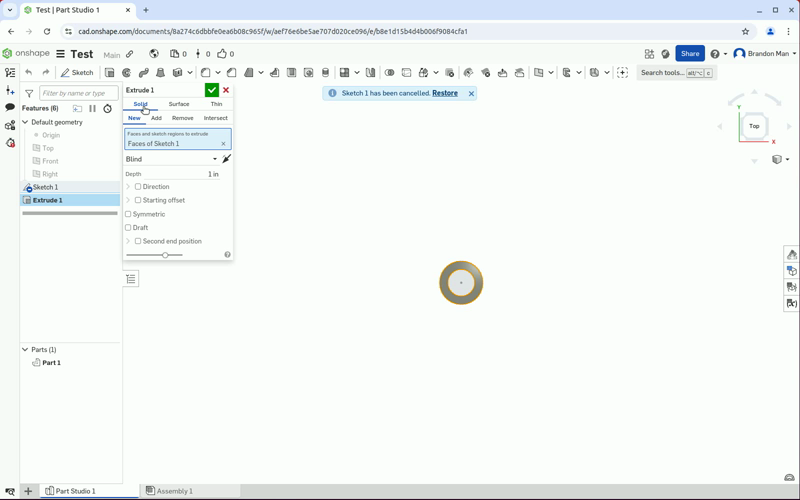
click(143, 106)
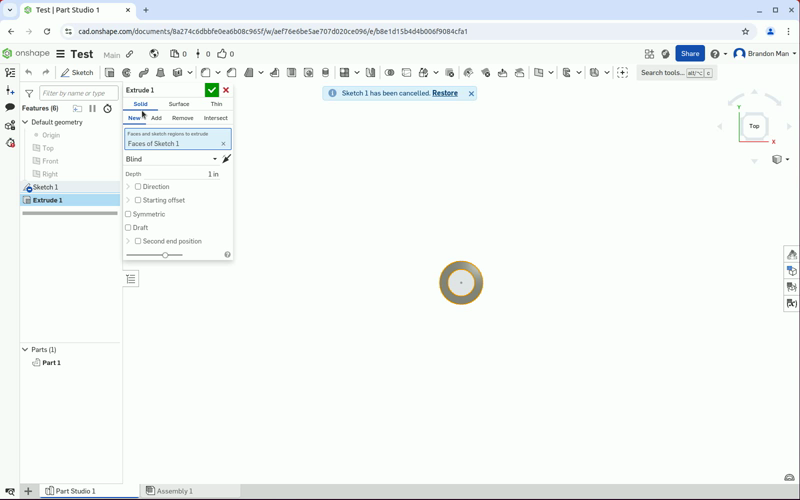
mouse_move(137, 120)
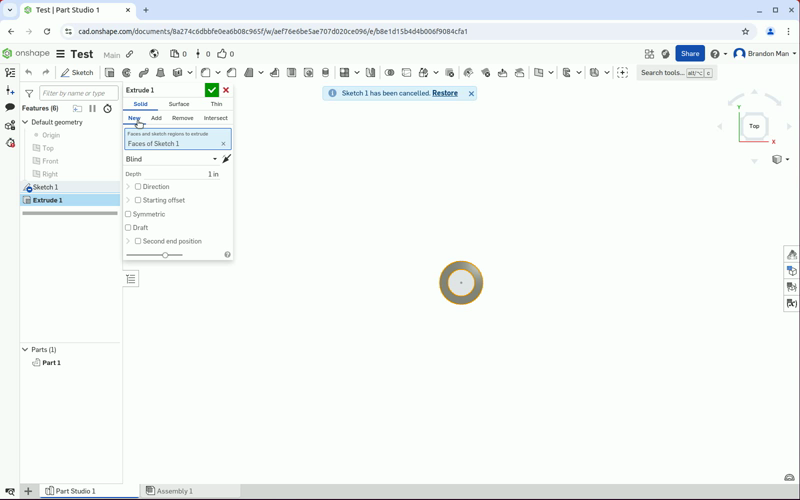
click(137, 120)
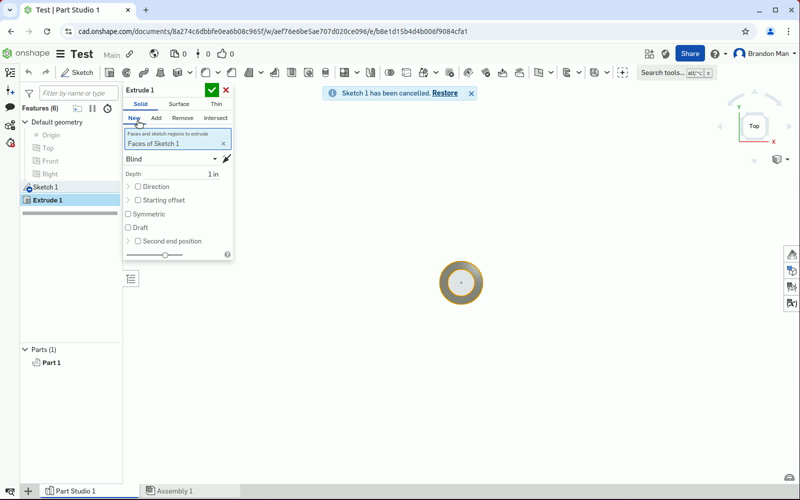
key(tab, 4)
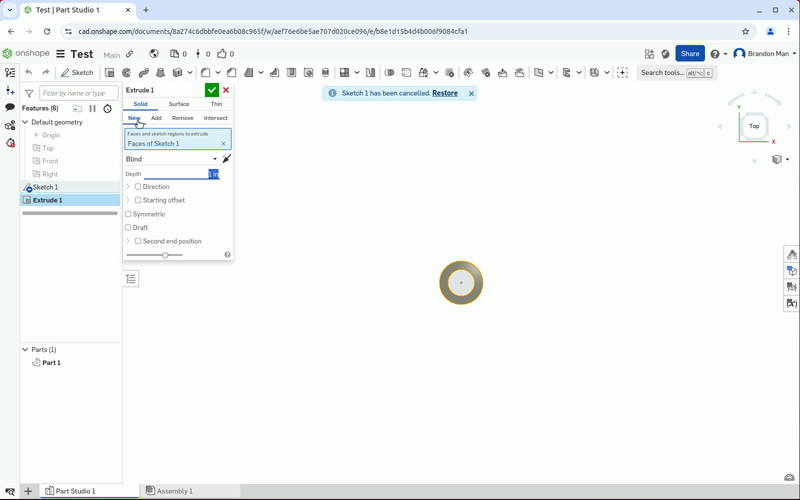
text(2.407)
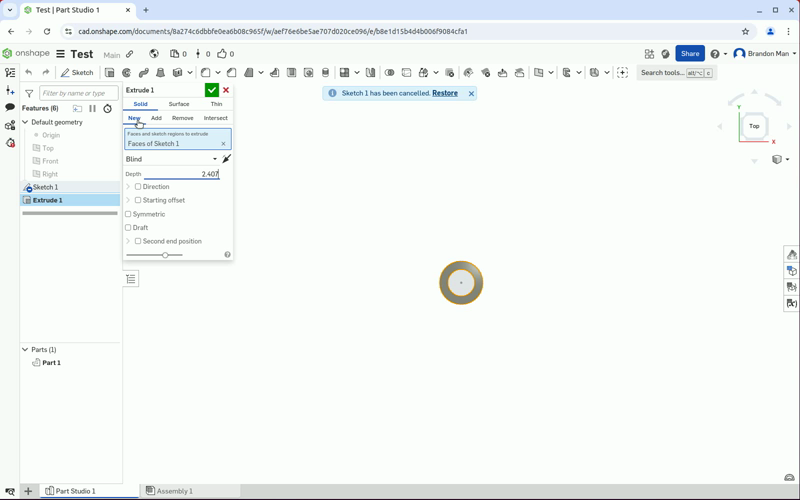
key(enter)
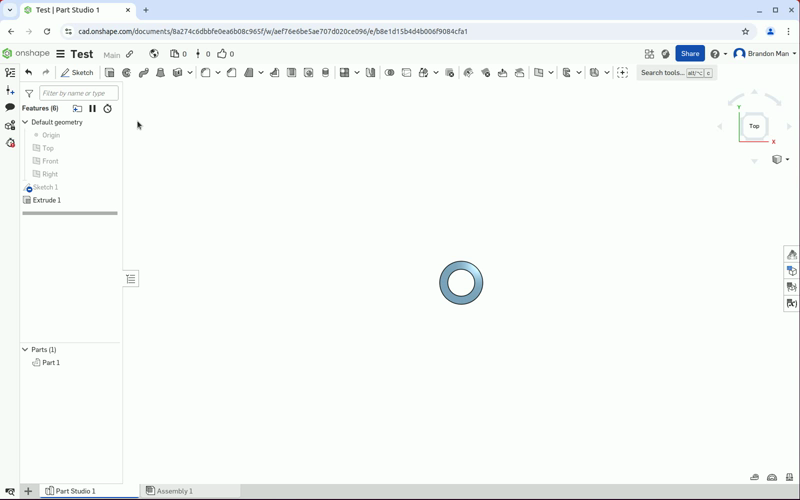
key(shift+h)
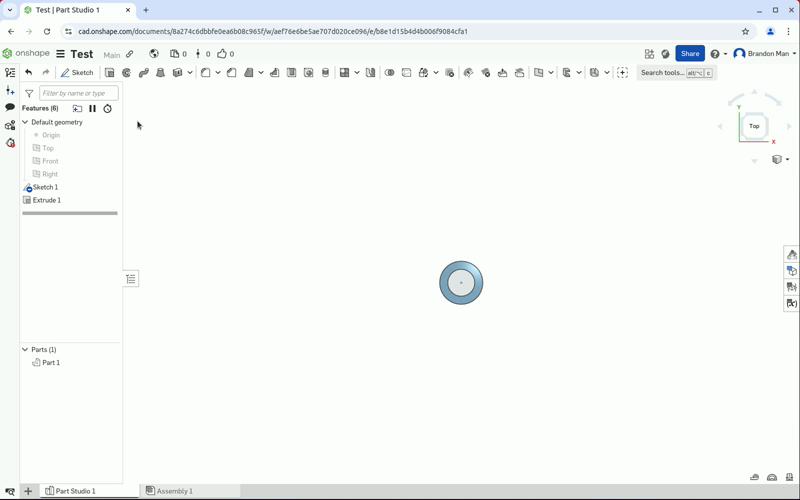
key(shift+h)
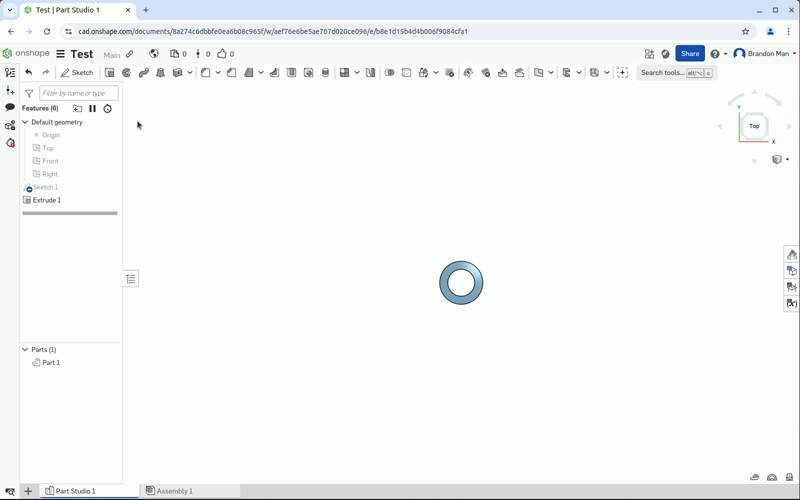
mouse_move(73, 189)
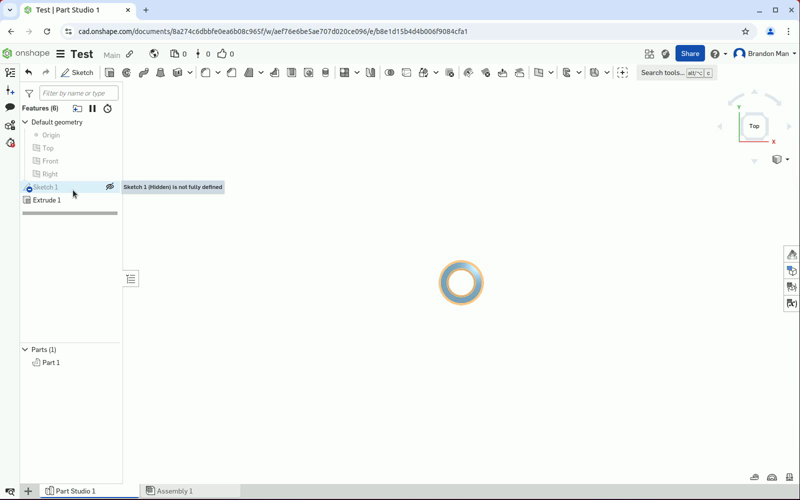
click(73, 189)
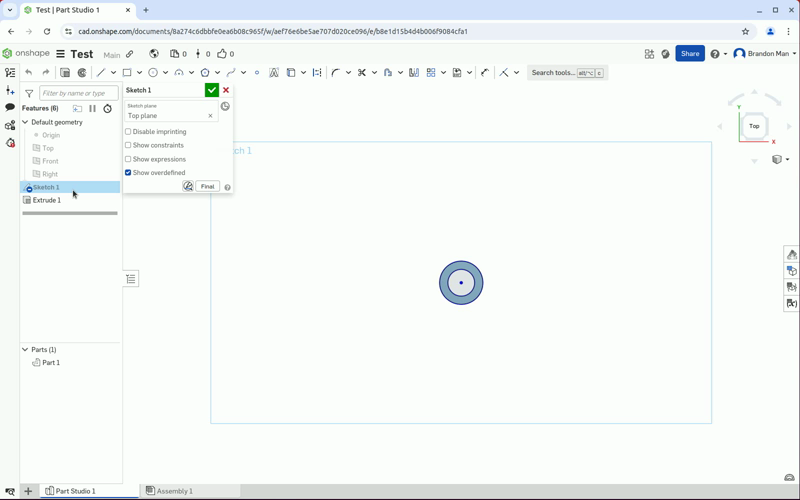
mouse_move(229, 92)
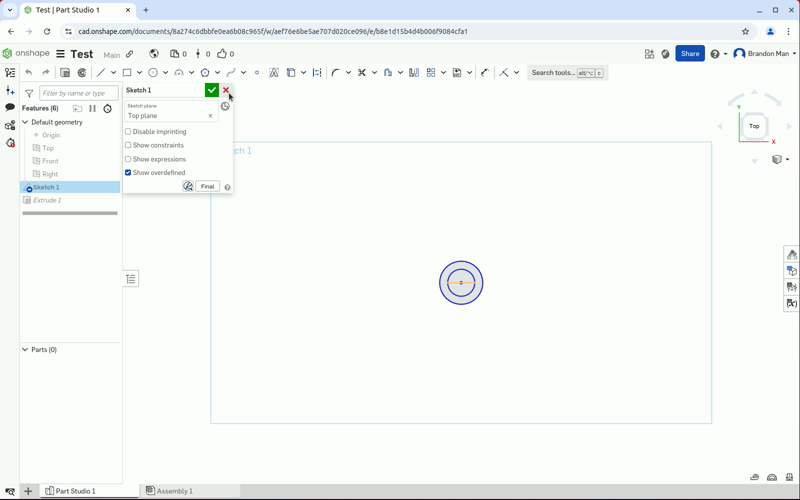
click(229, 92)
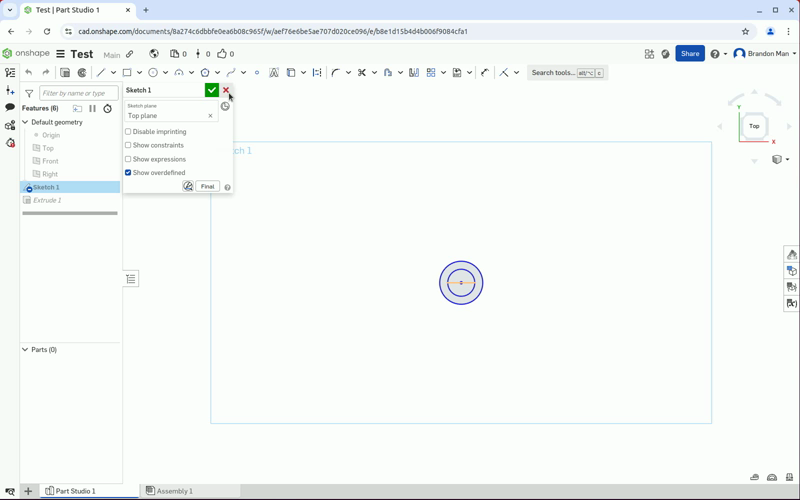
key(shift+s)
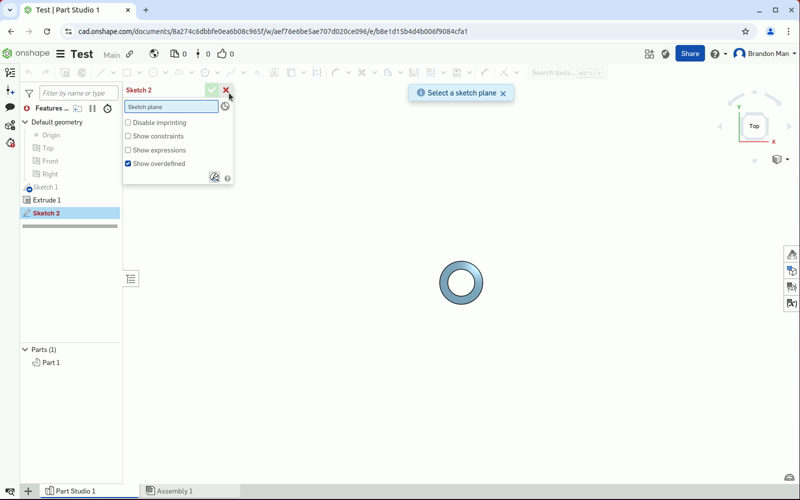
mouse_move(73, 150)
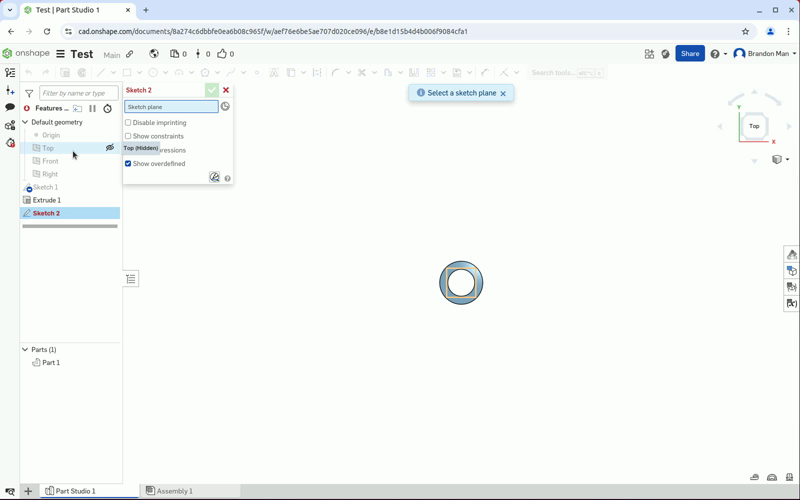
click(73, 150)
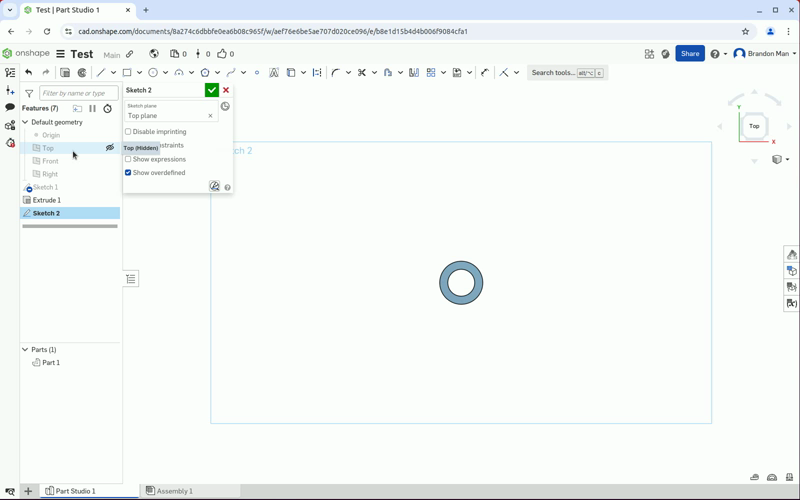
mouse_move(73, 352)
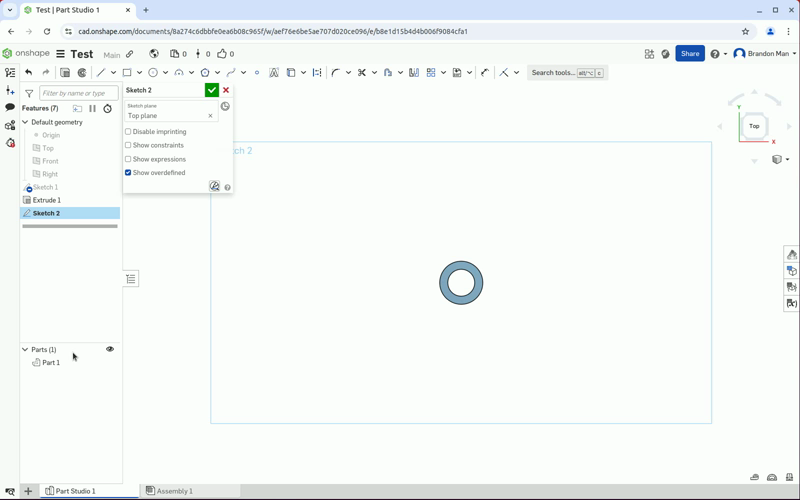
key(y)
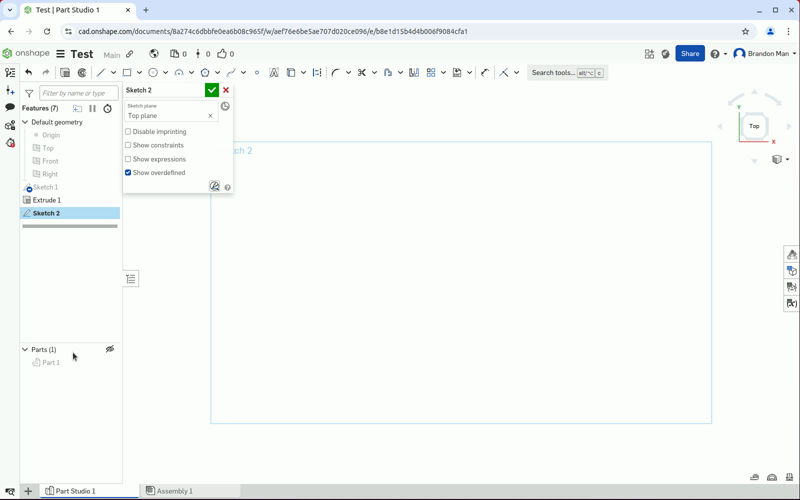
key(l)
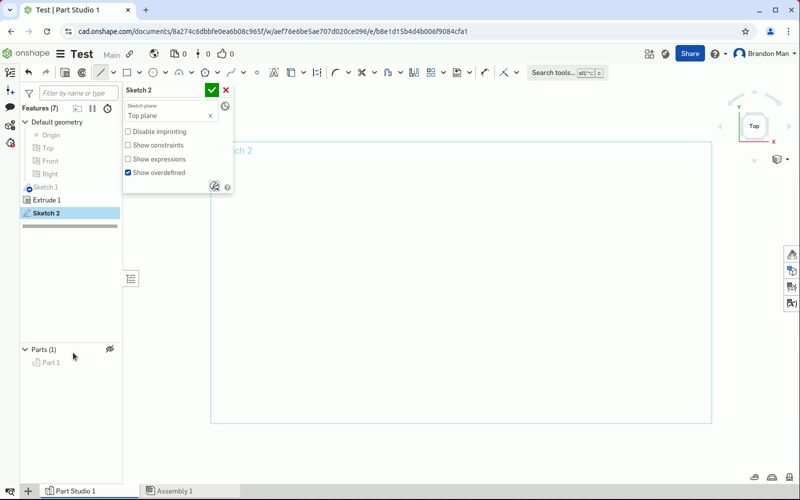
key_down(shift)
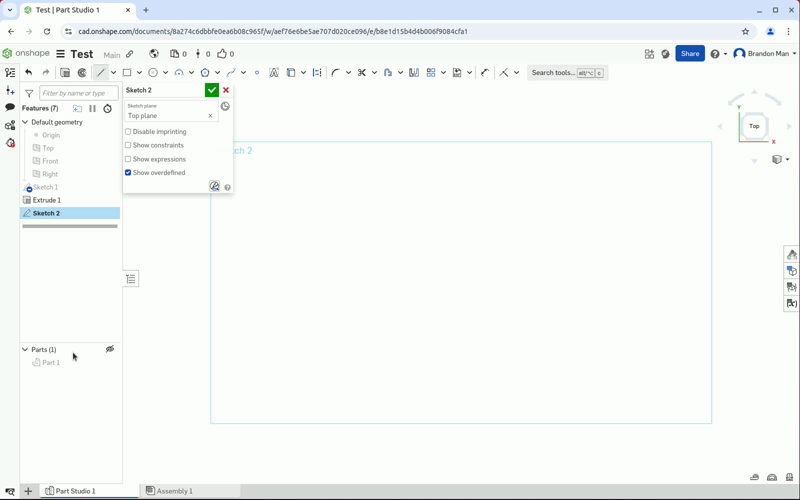
mouse_move(533, 297)
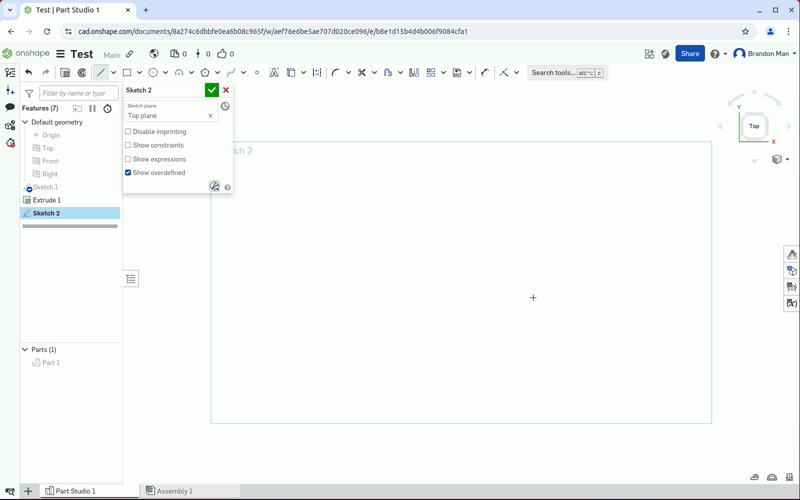
click(533, 297)
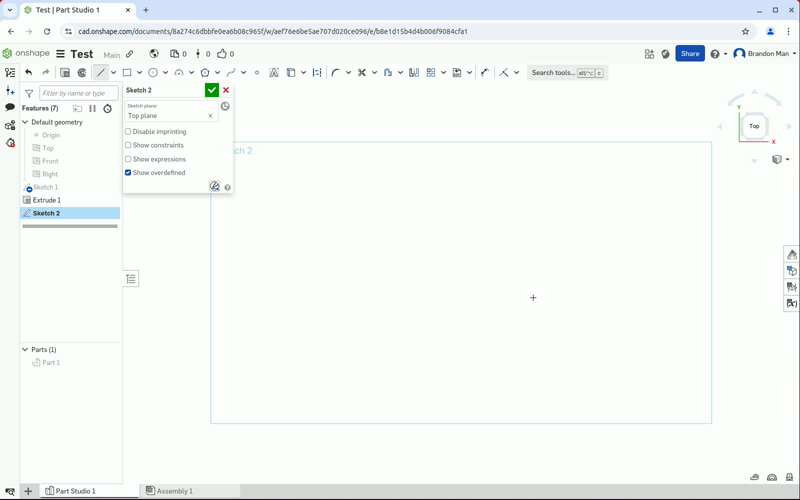
key_up(shift)
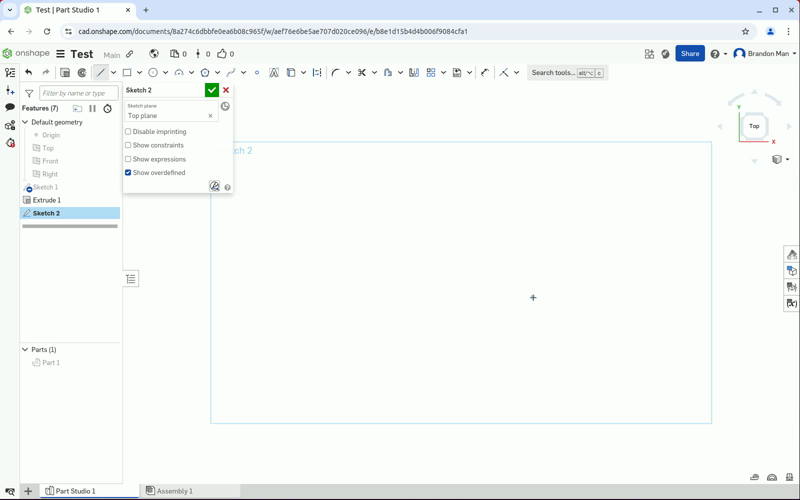
key_down(shift)
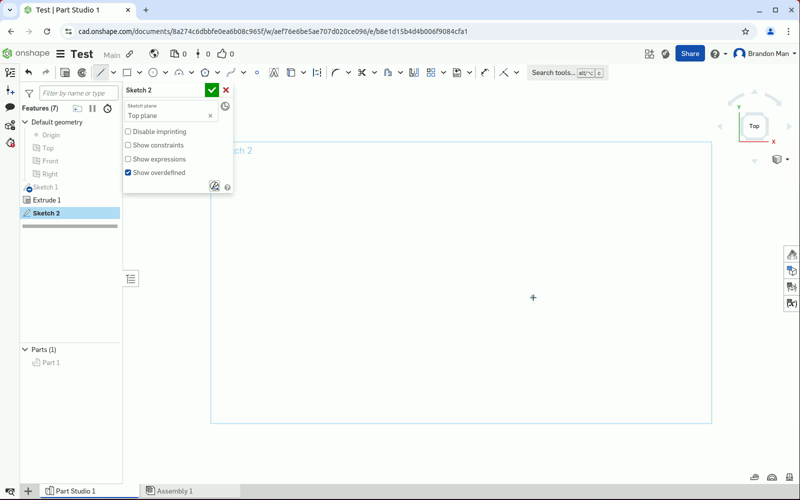
mouse_move(563, 297)
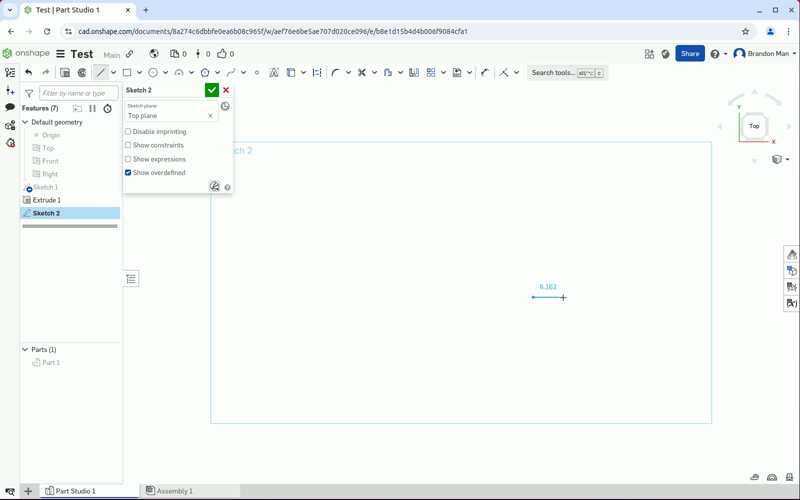
mouse_move(567, 297)
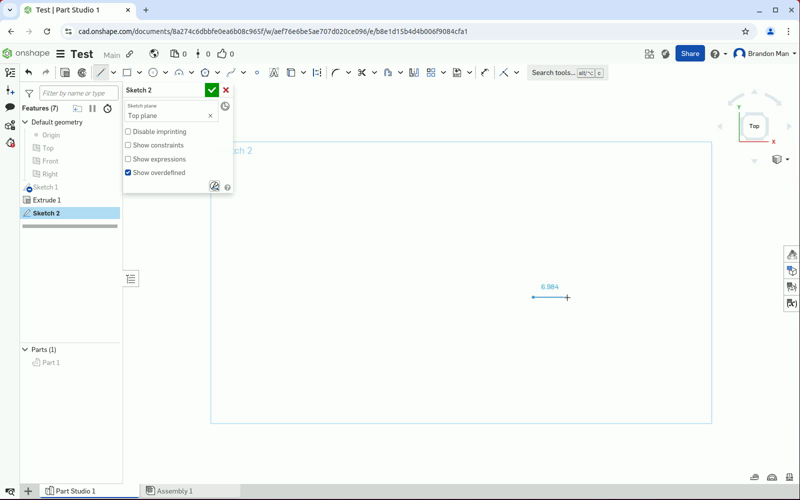
click(567, 297)
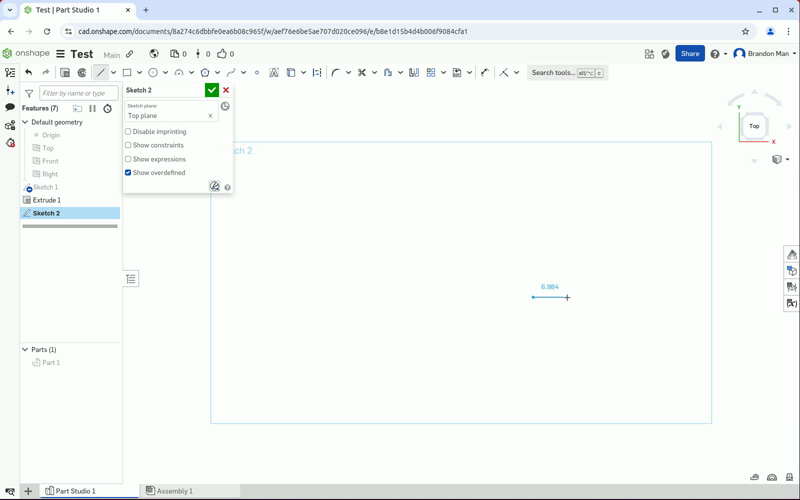
key_up(shift)
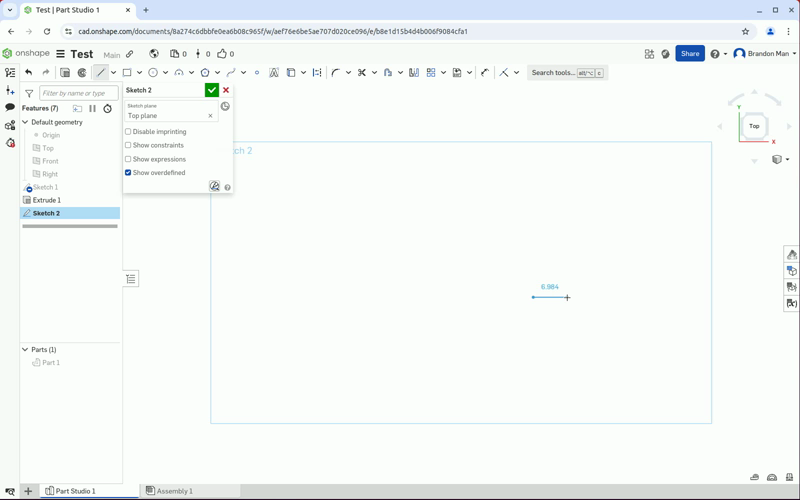
key_down(shift)
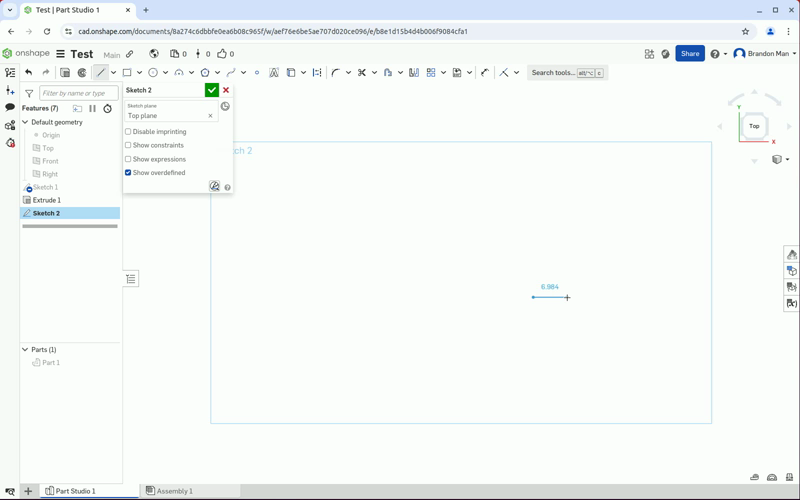
mouse_move(589, 297)
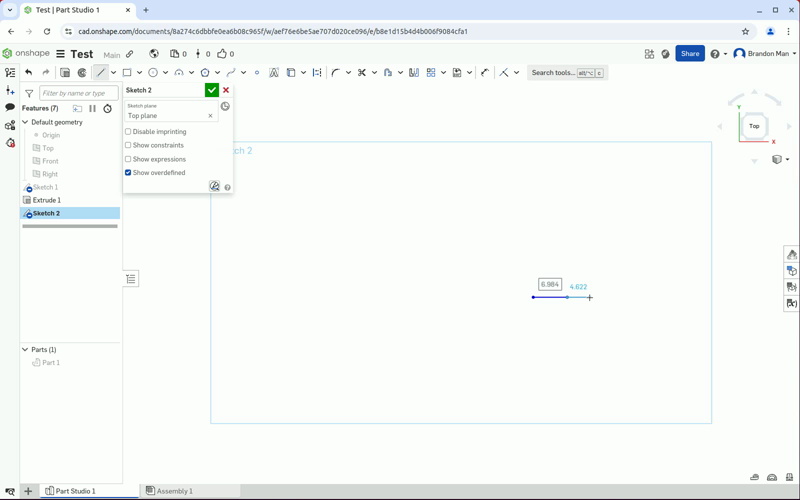
mouse_move(567, 267)
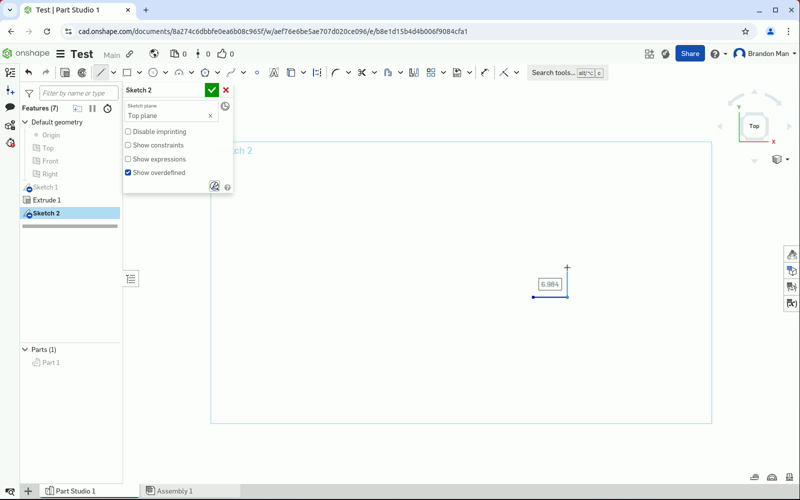
click(567, 267)
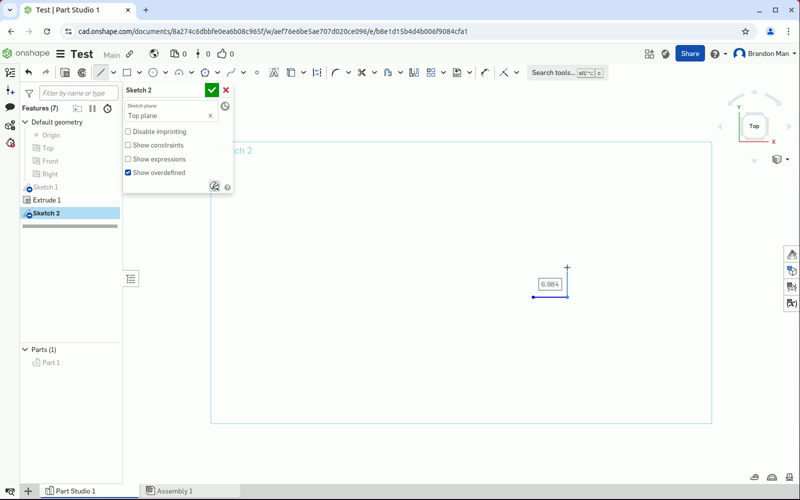
key_up(shift)
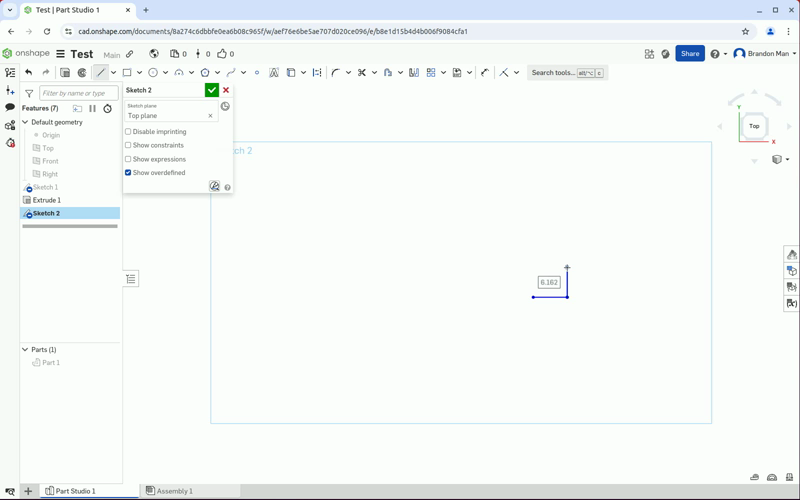
key_down(shift)
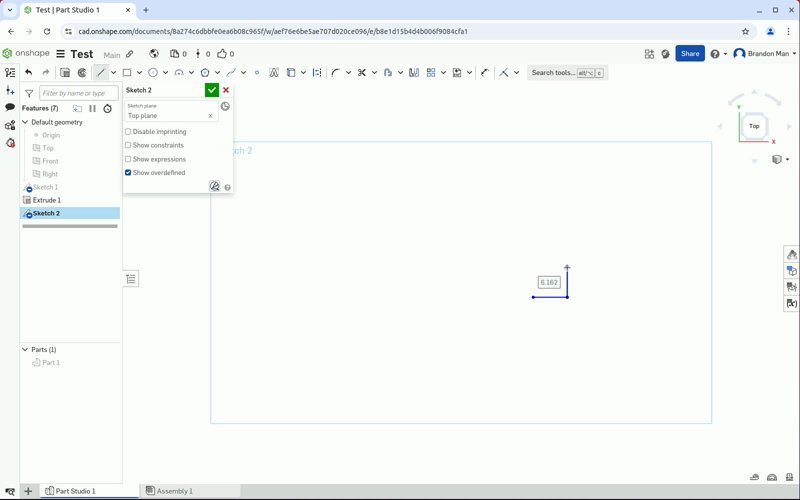
mouse_move(589, 267)
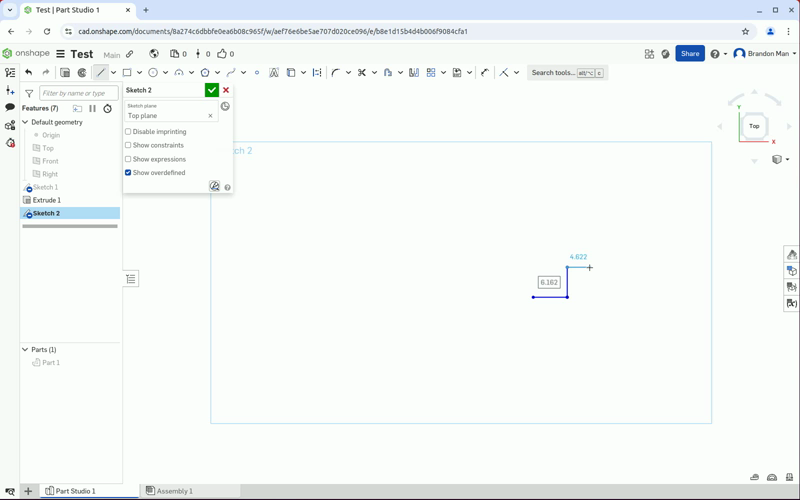
mouse_move(533, 267)
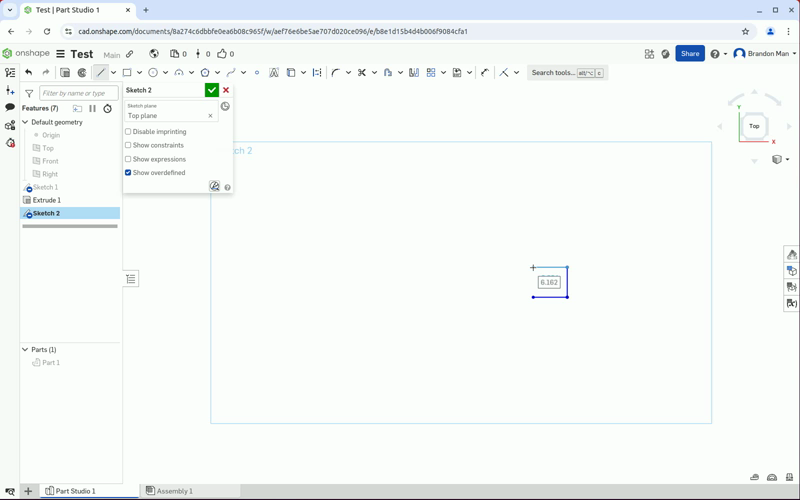
click(533, 267)
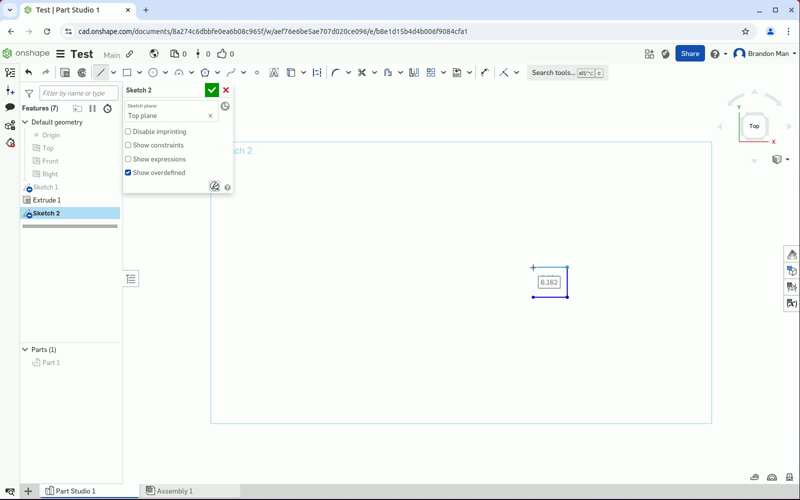
key_up(shift)
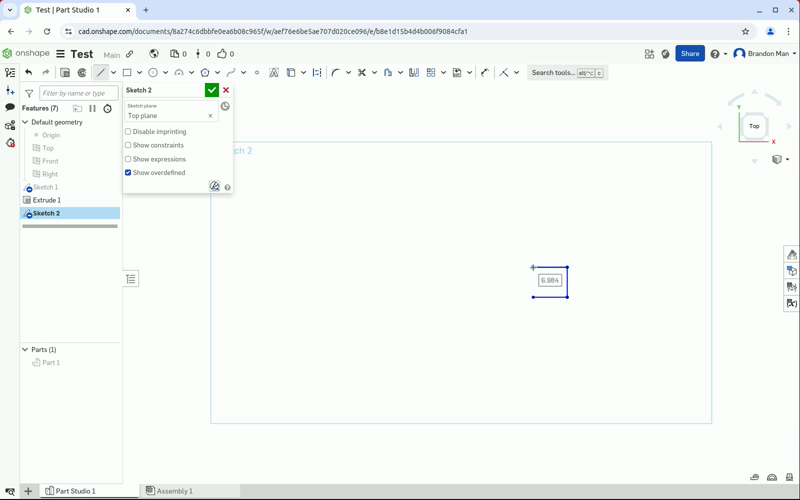
mouse_move(563, 267)
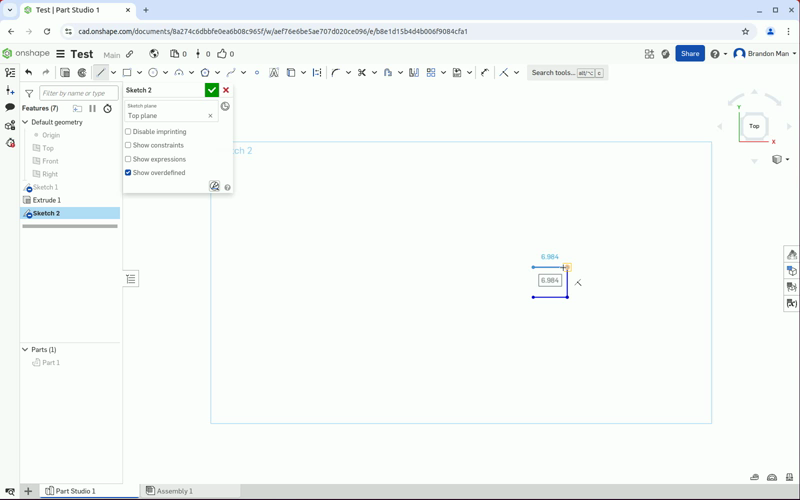
key_down(shift)
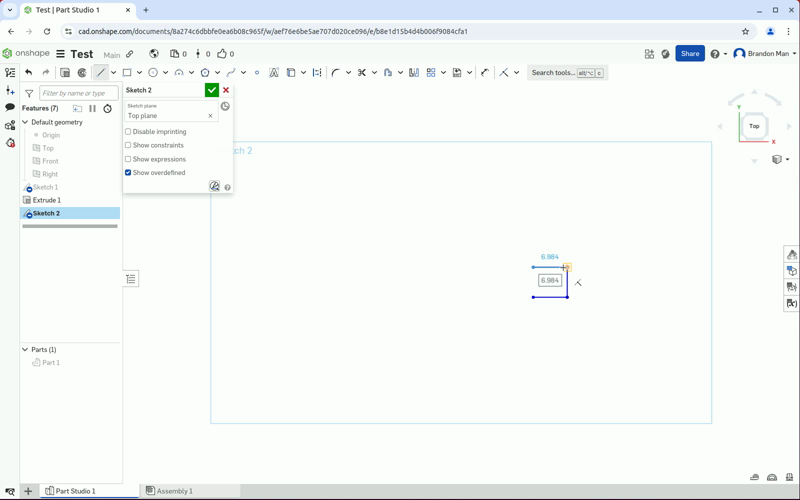
mouse_move(533, 297)
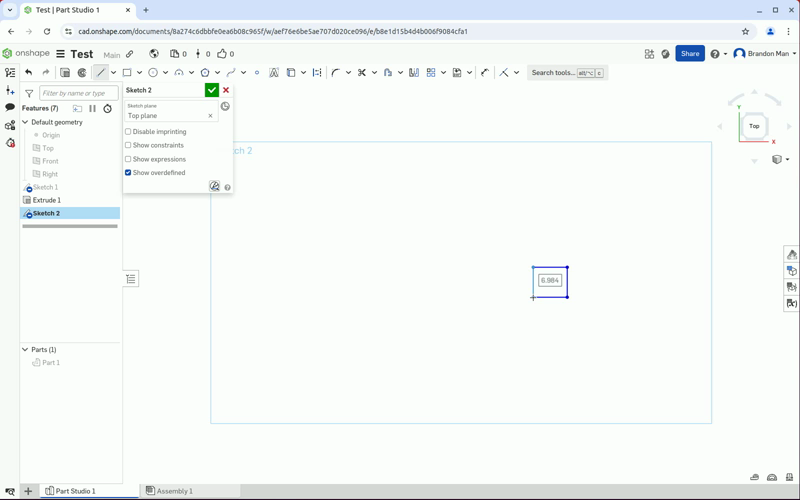
key_up(shift)
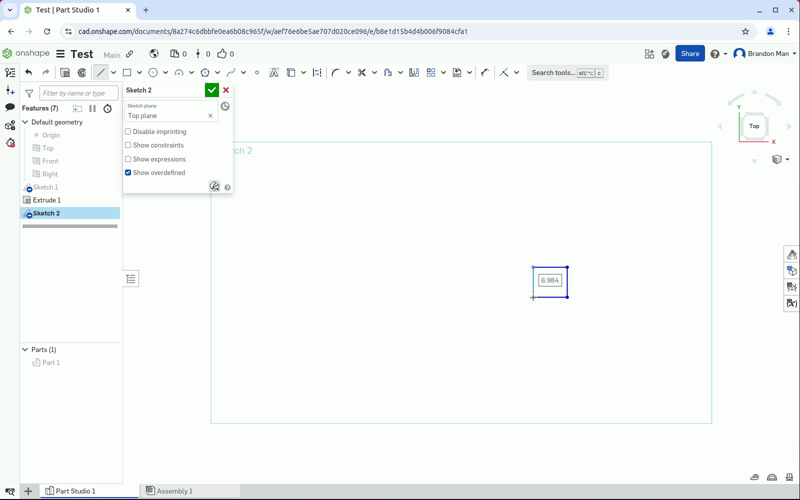
click(533, 297)
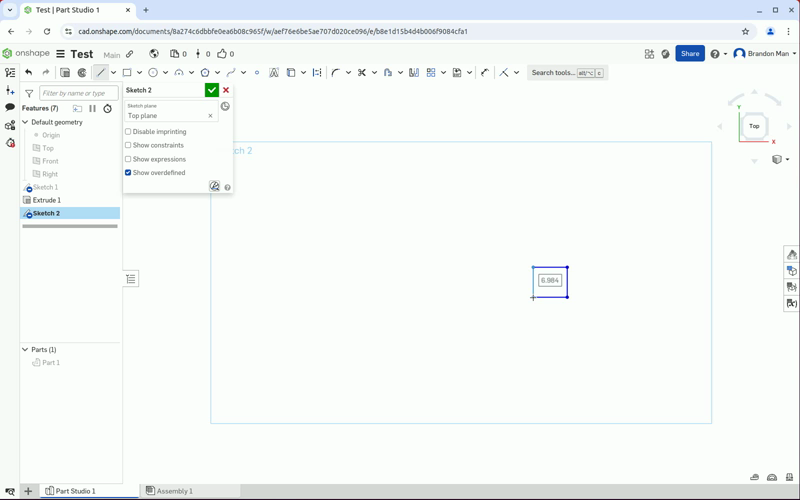
key(esc)
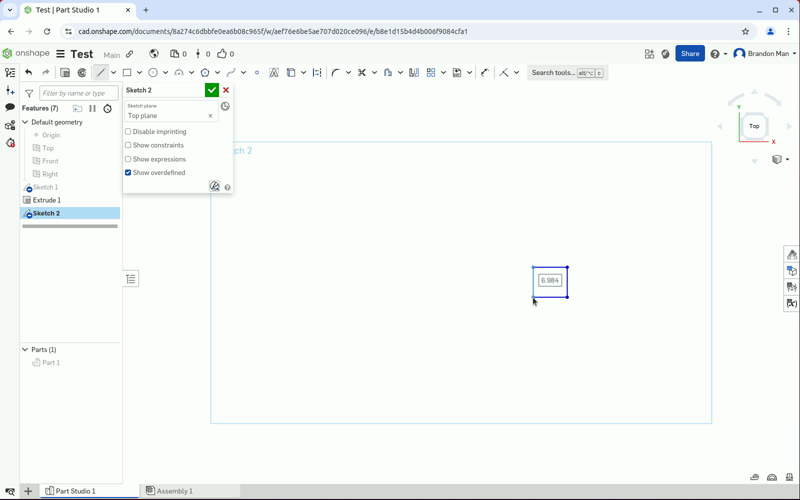
key(c)
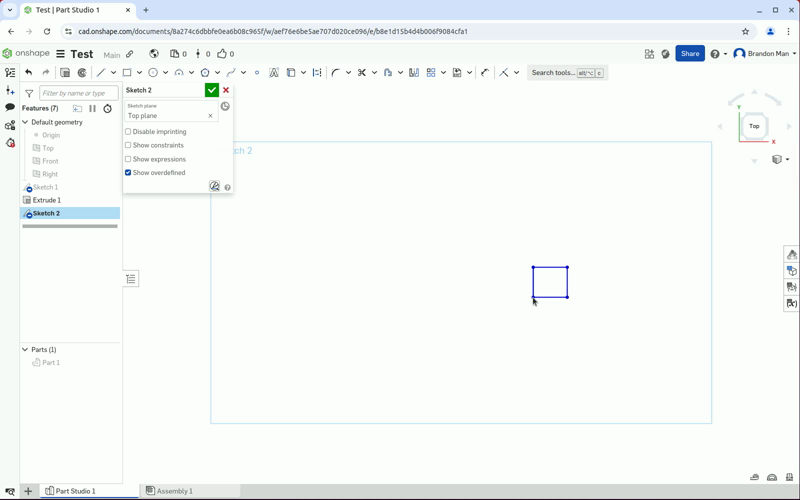
key_down(shift)
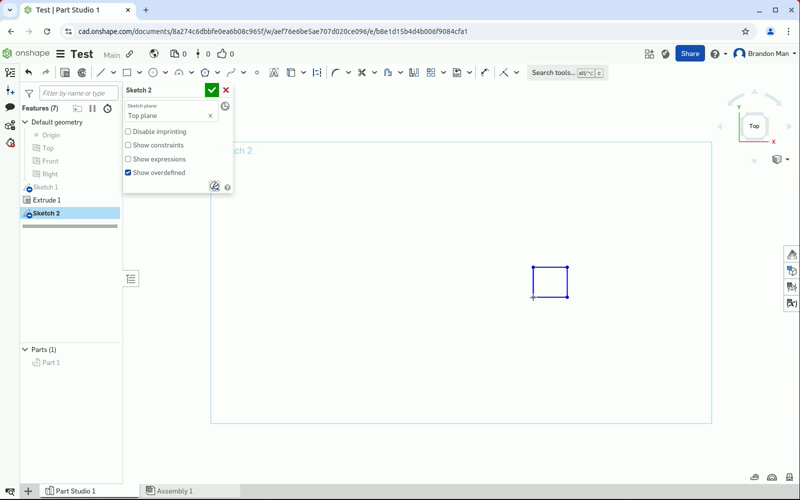
mouse_move(550, 281)
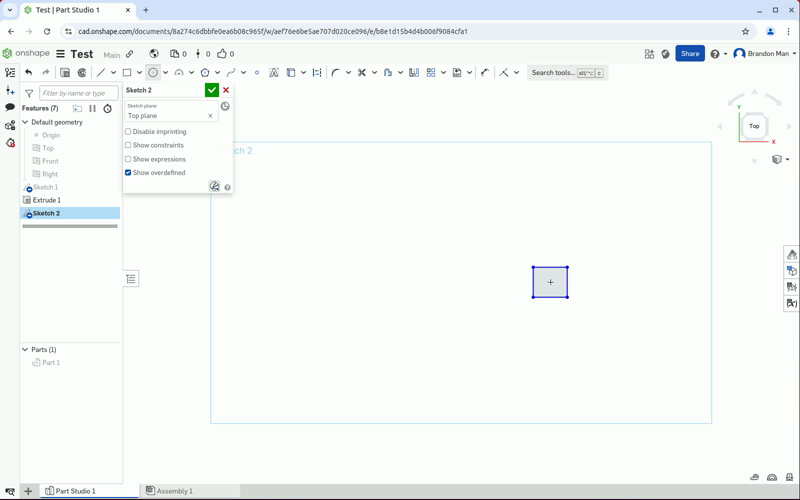
click(550, 281)
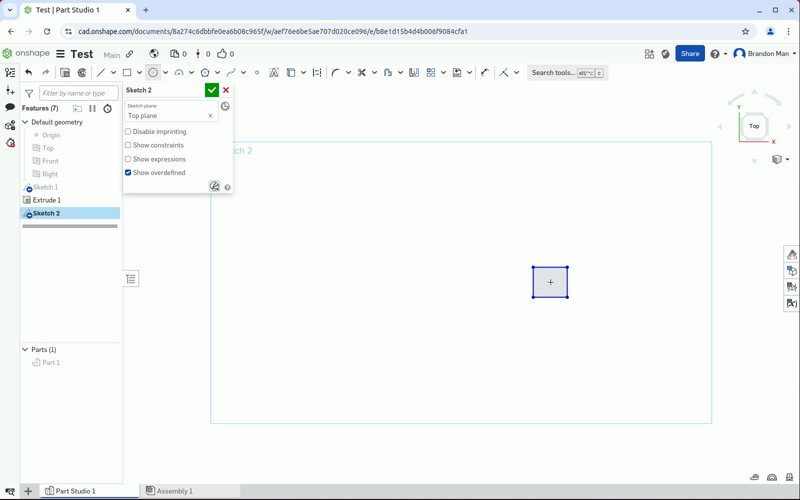
key_up(shift)
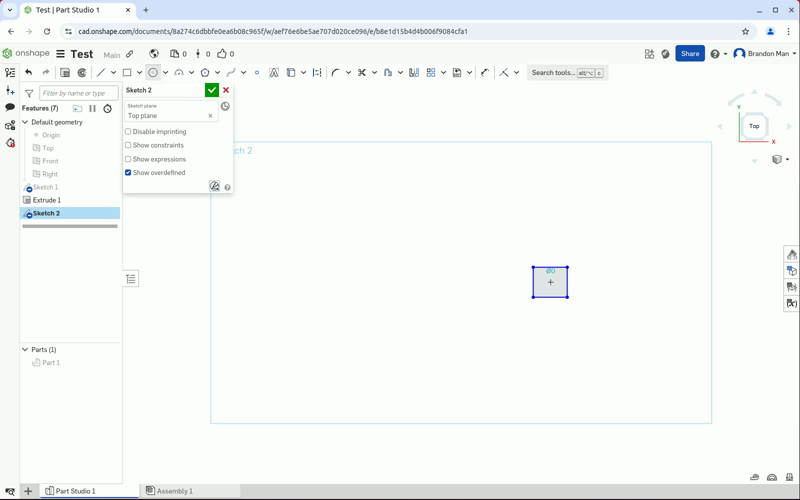
mouse_move(564, 281)
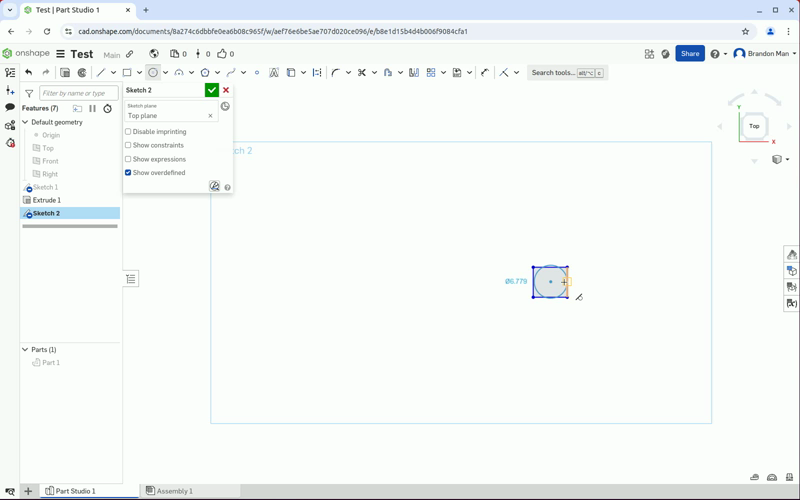
click(564, 281)
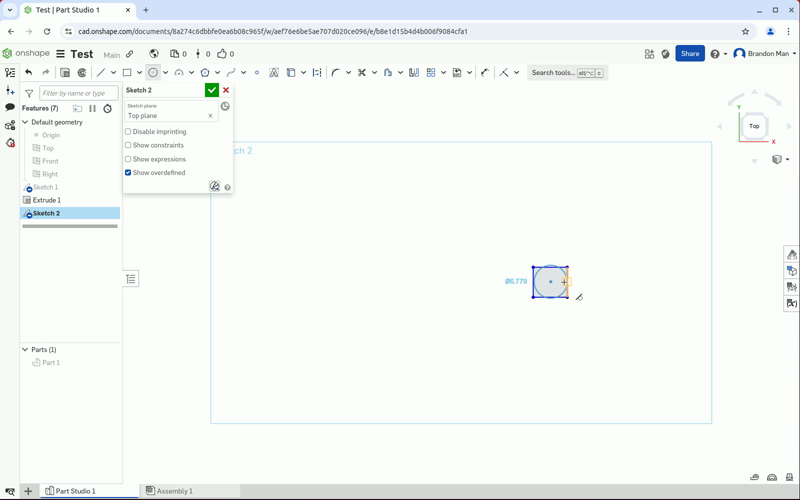
key(esc)
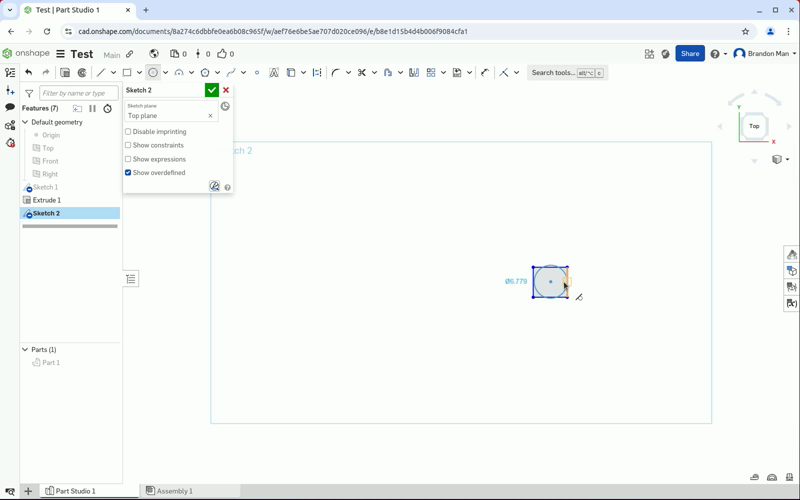
mouse_move(536, 285)
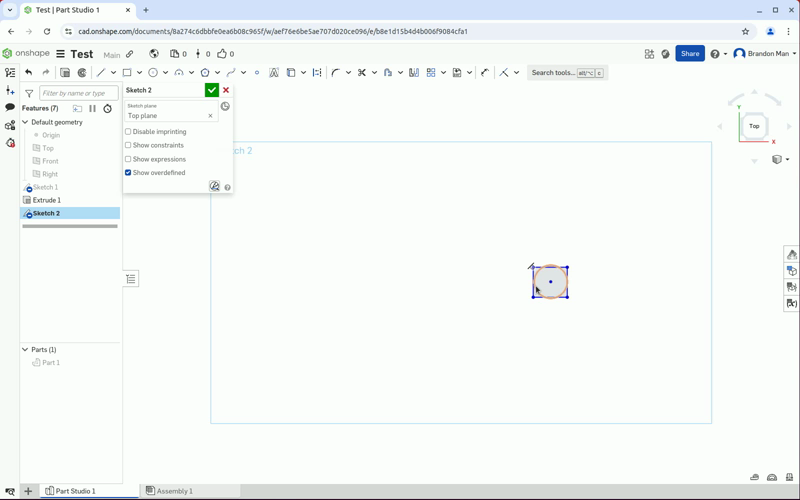
scroll(6)
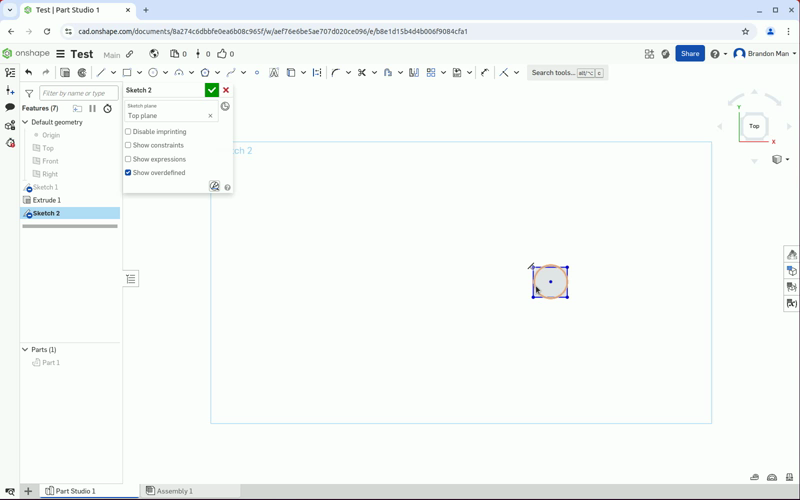
scroll(6)
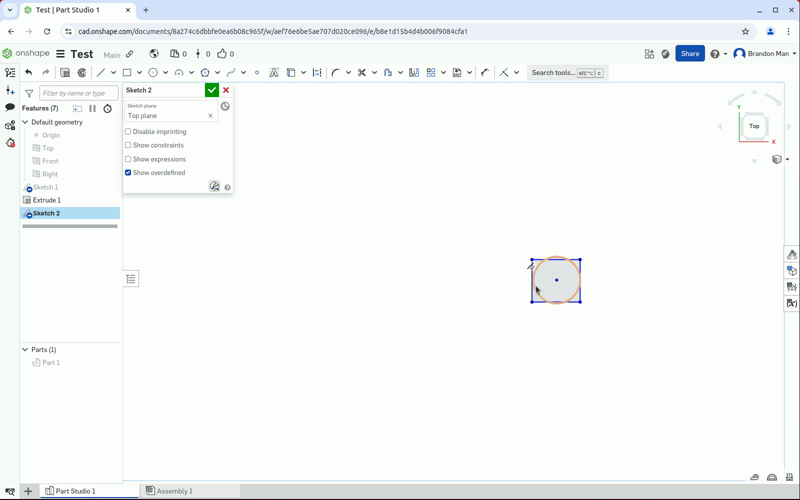
scroll(6)
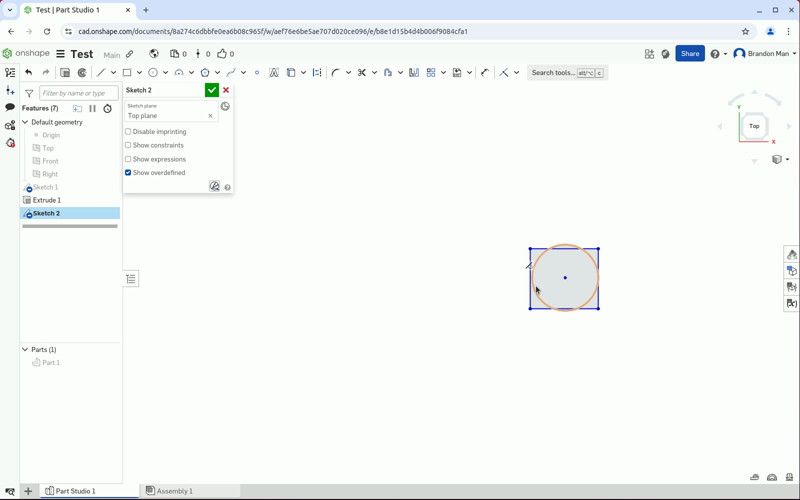
scroll(6)
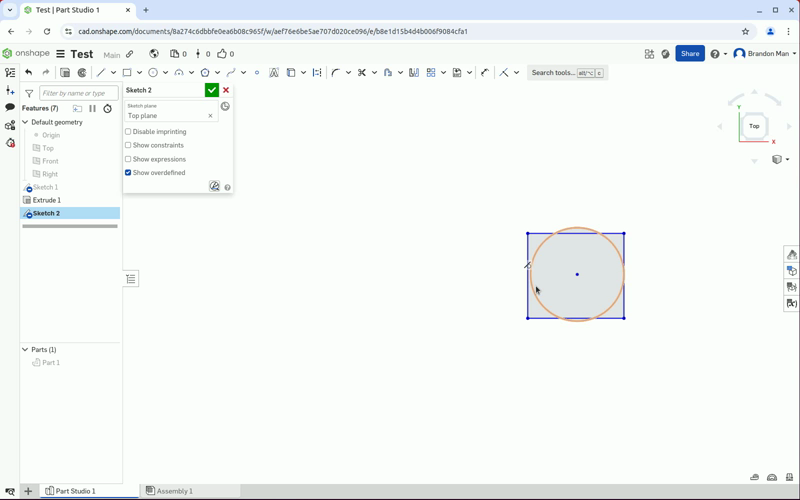
scroll(6)
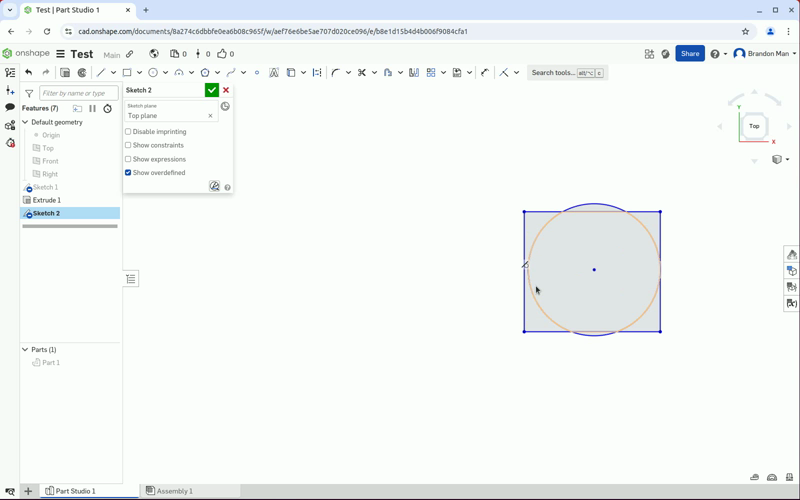
scroll(6)
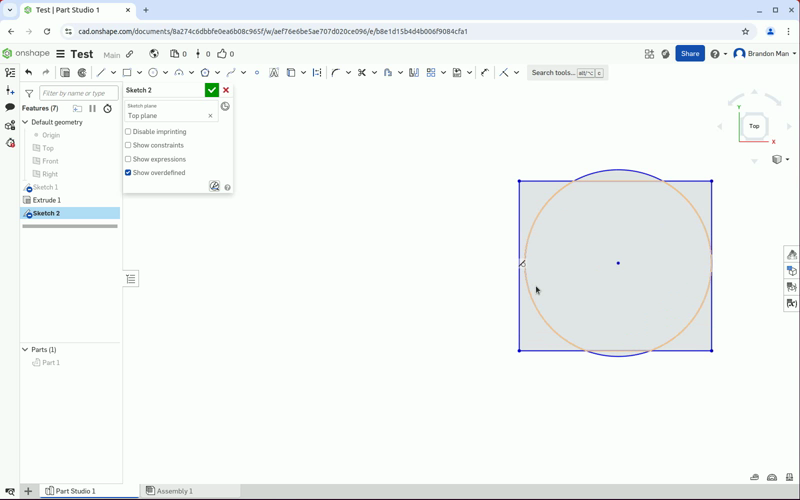
scroll(6)
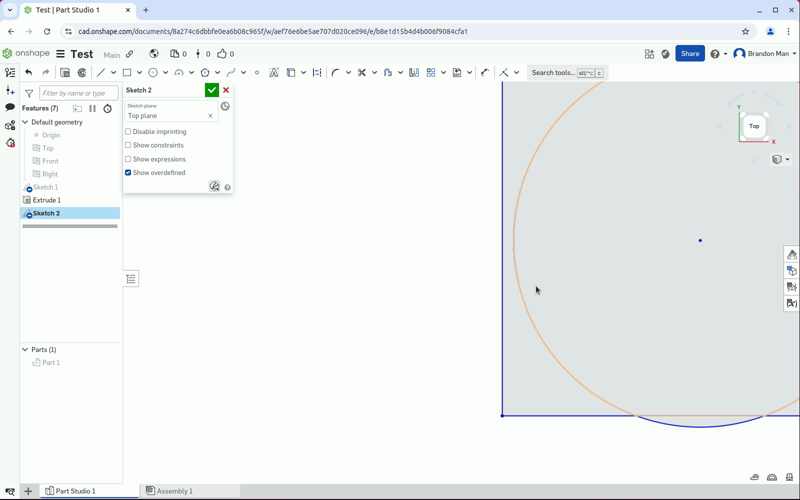
click(536, 285)
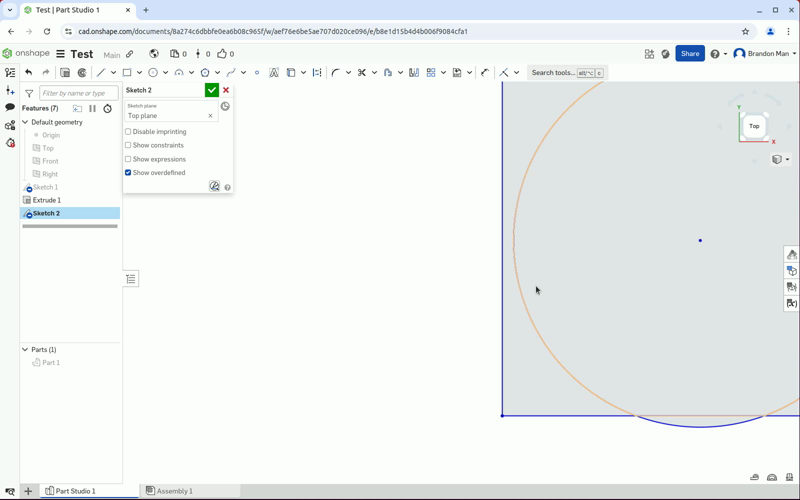
scroll(-6)
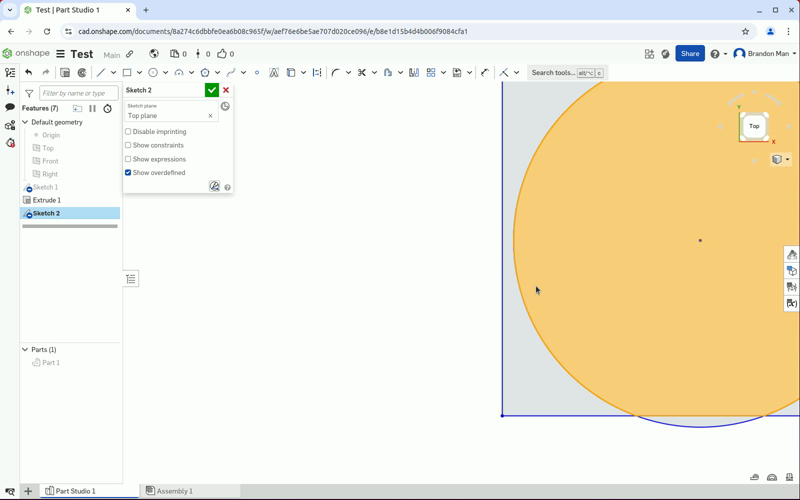
scroll(-6)
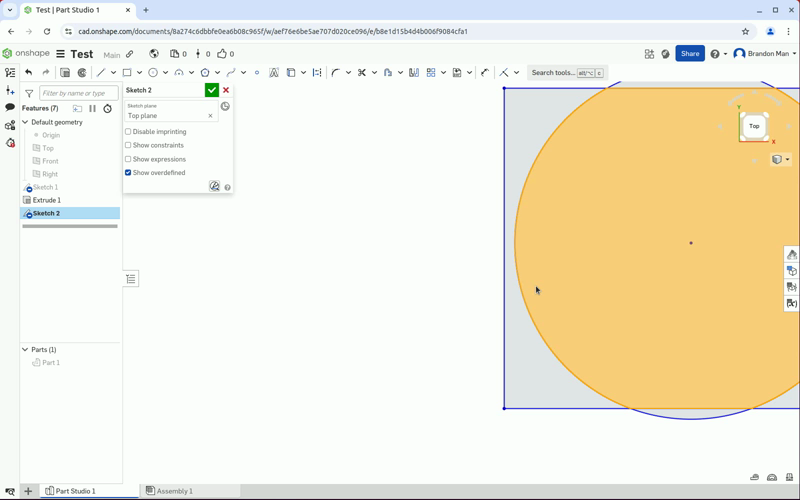
scroll(-6)
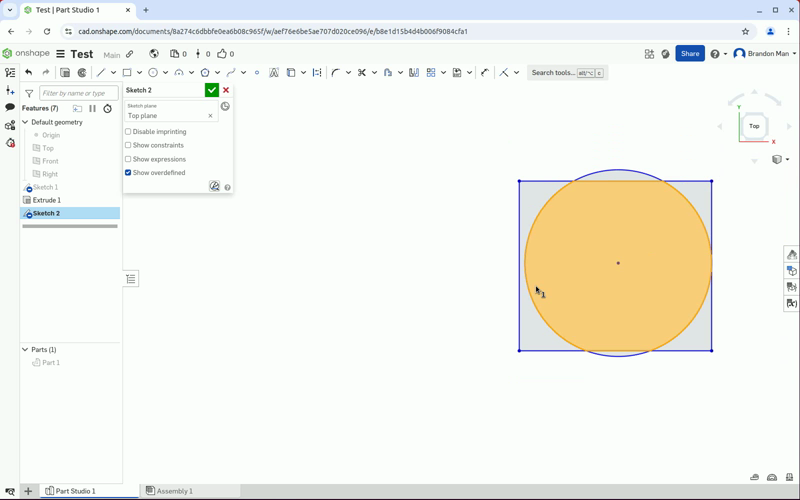
scroll(-6)
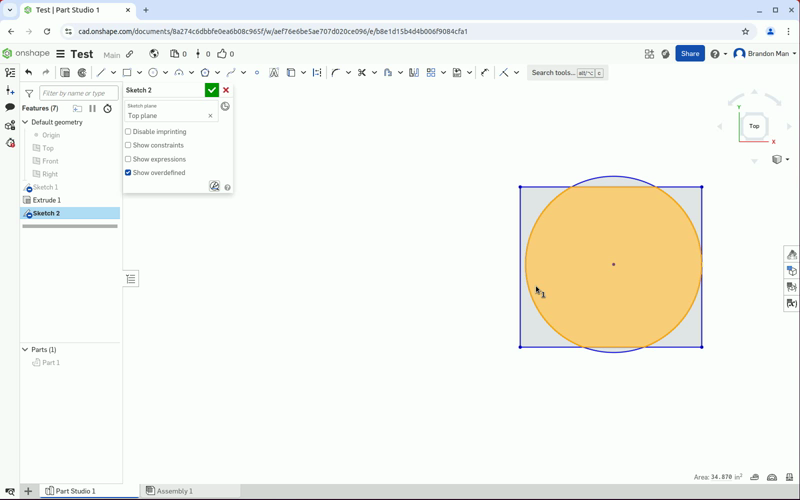
scroll(-6)
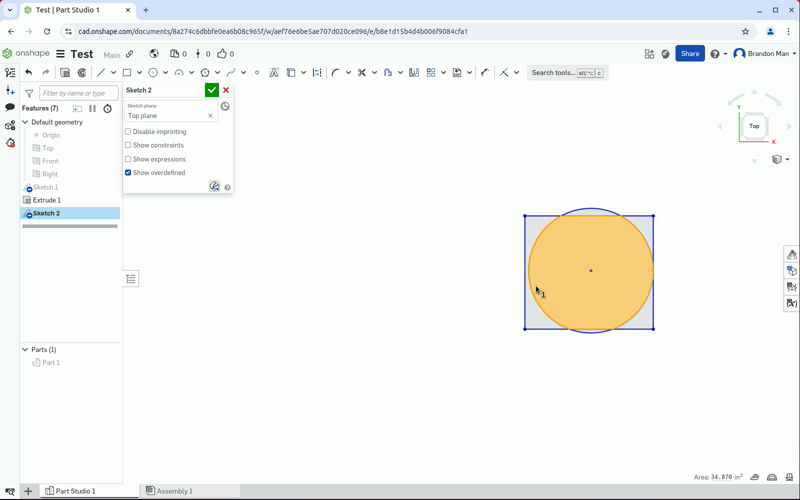
scroll(-6)
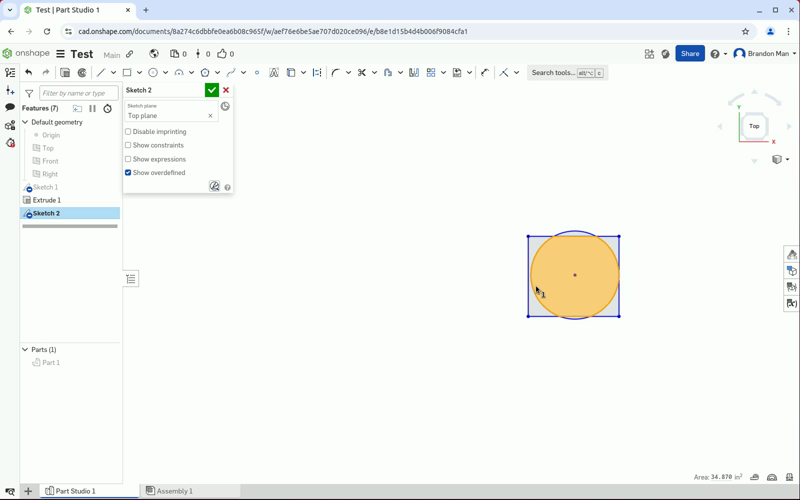
scroll(-6)
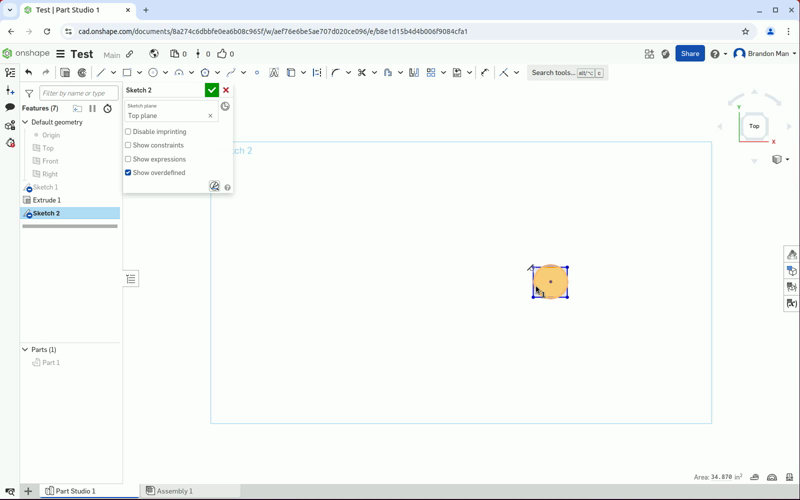
mouse_move(73, 352)
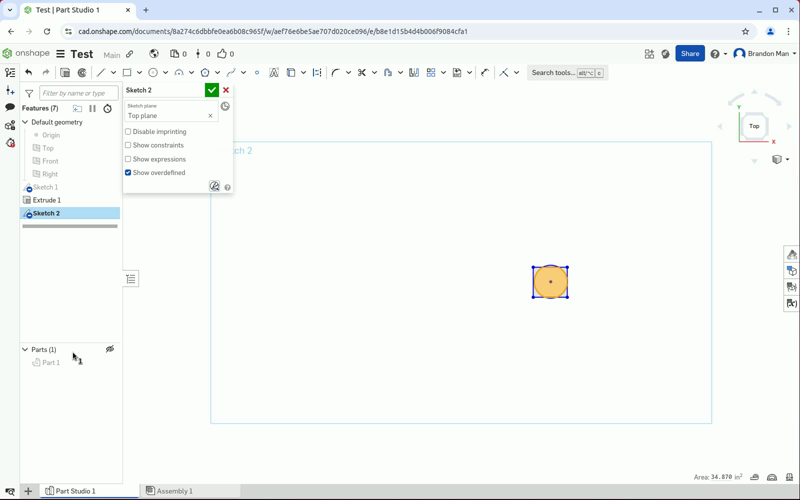
key(shift+y)
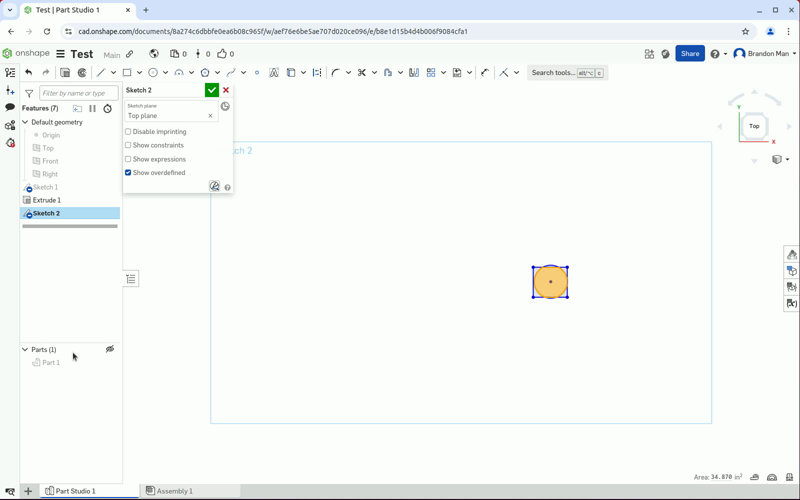
key(shift+e)
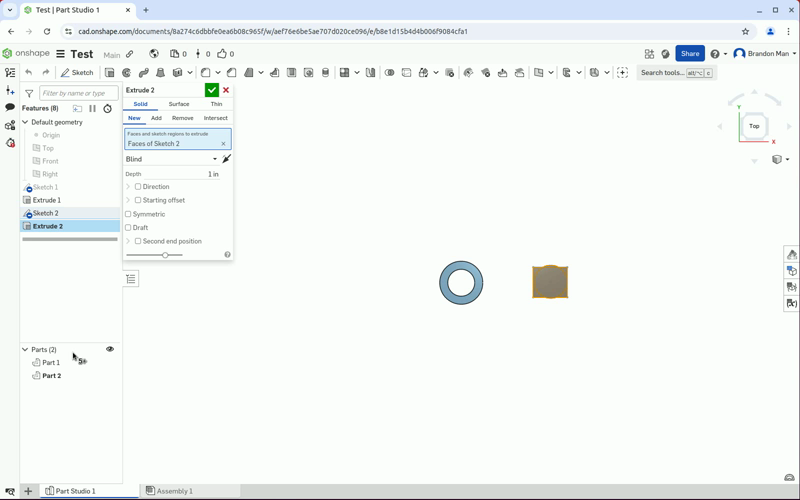
mouse_move(143, 106)
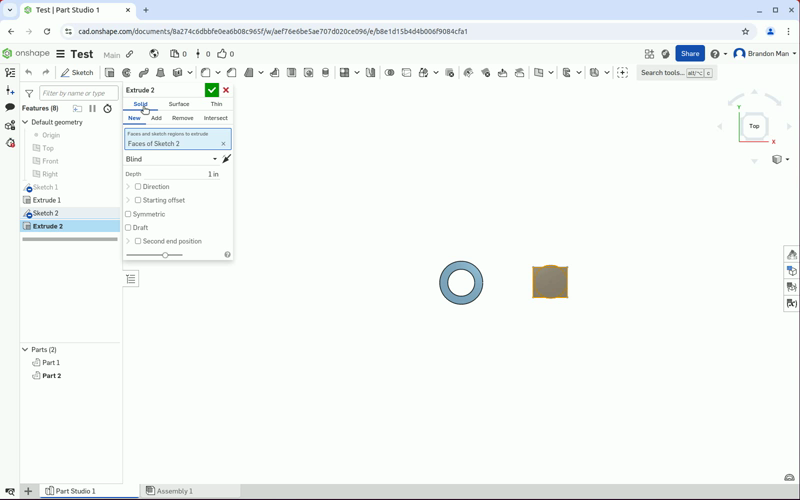
click(143, 106)
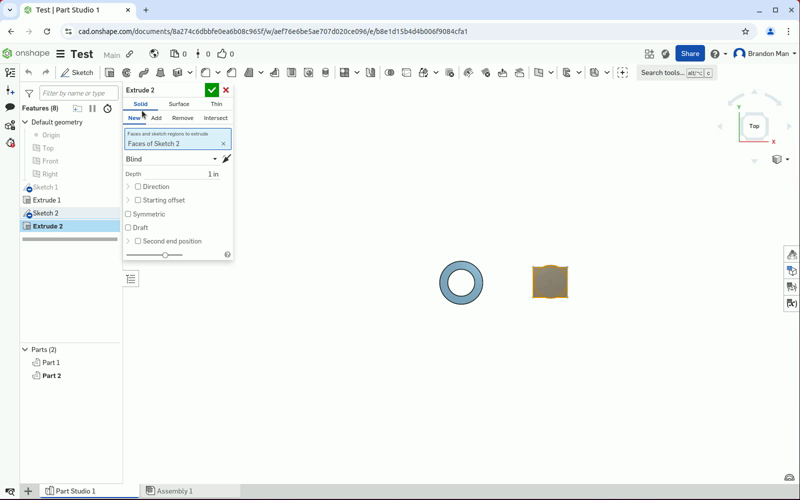
mouse_move(137, 120)
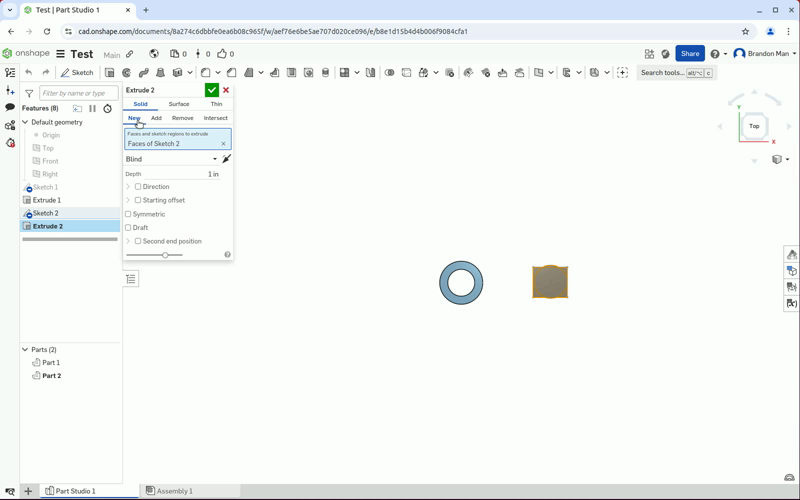
click(137, 120)
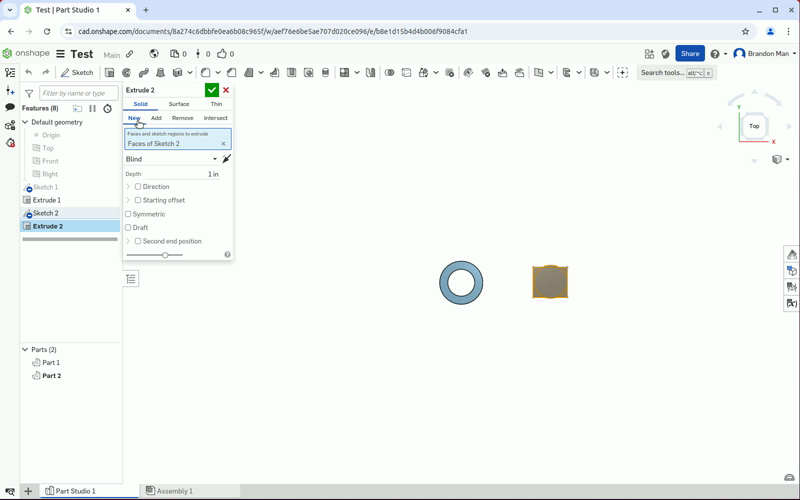
key(tab, 4)
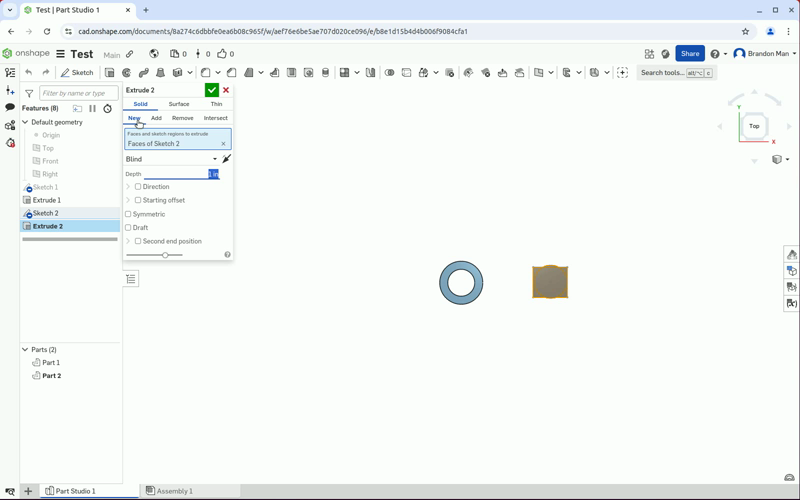
text(2.407)
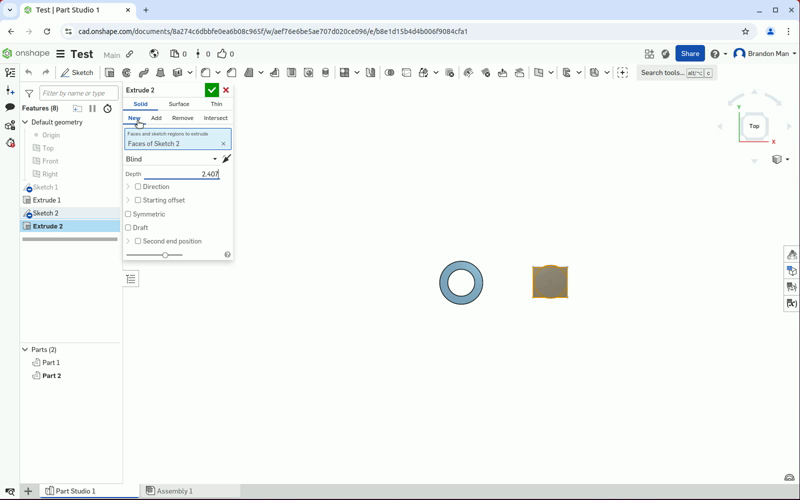
key(enter)
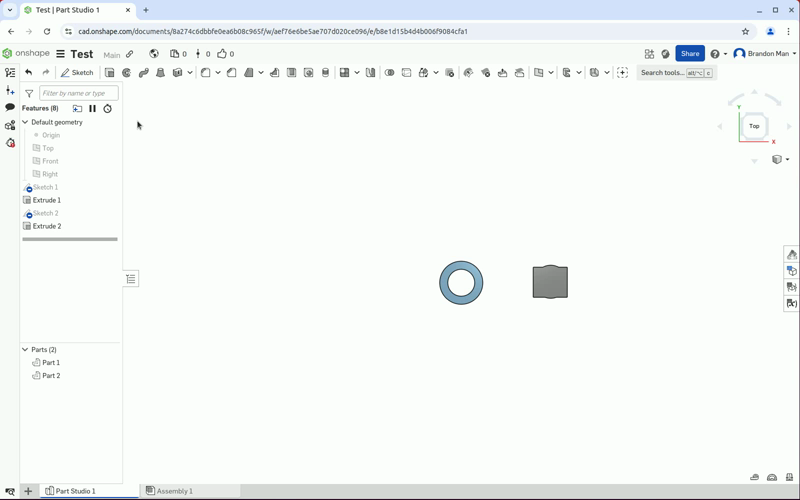
key(shift+h)
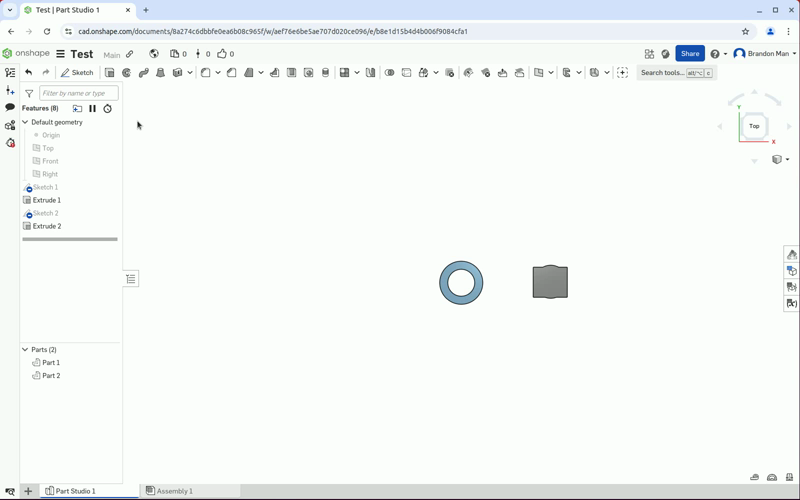
key(shift+h)
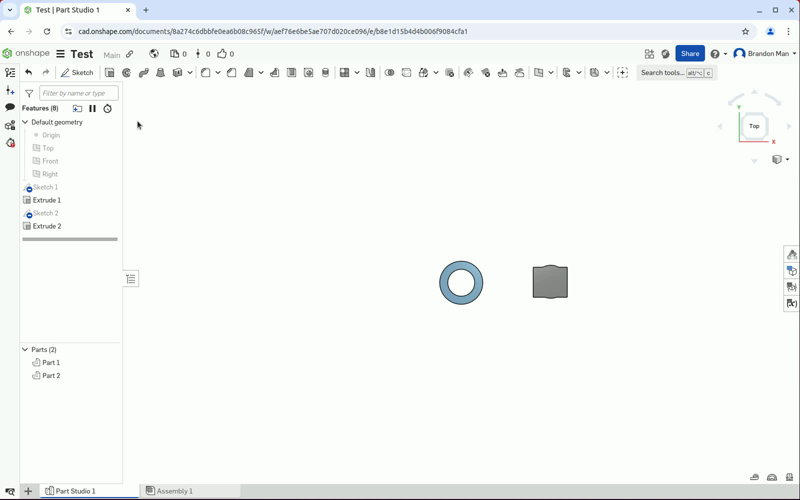
mouse_move(73, 189)
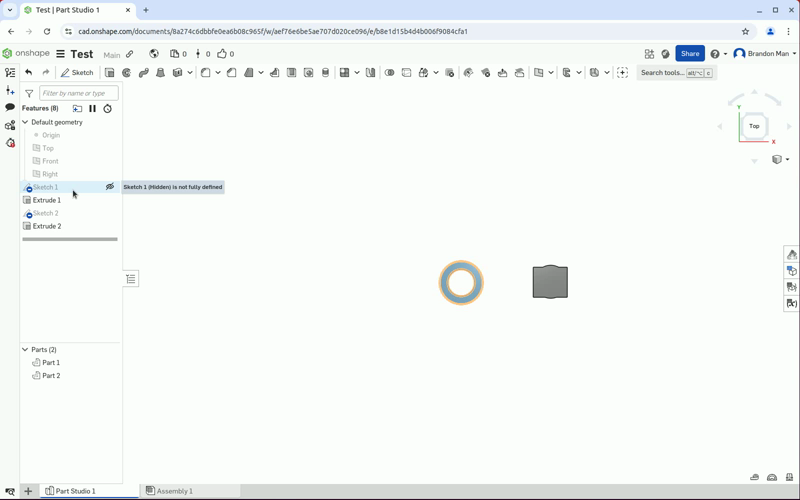
click(73, 189)
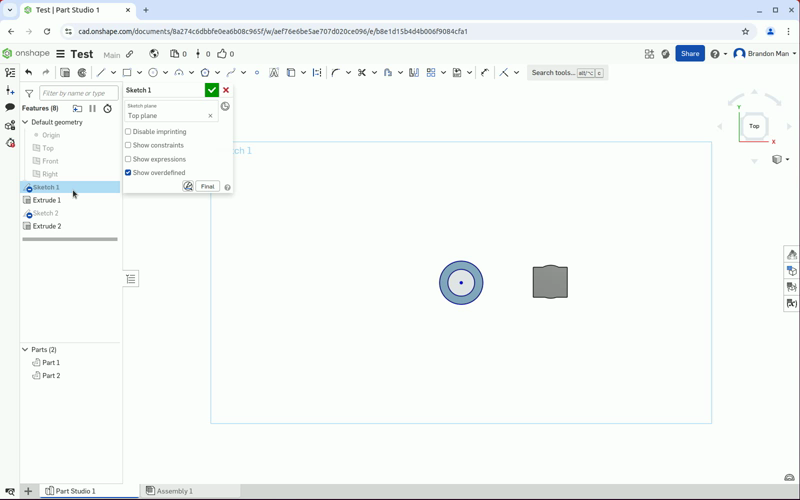
mouse_move(229, 92)
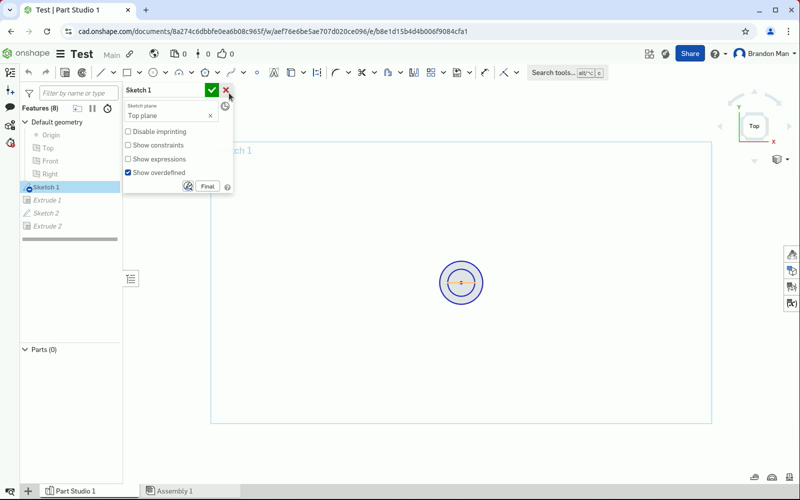
click(229, 92)
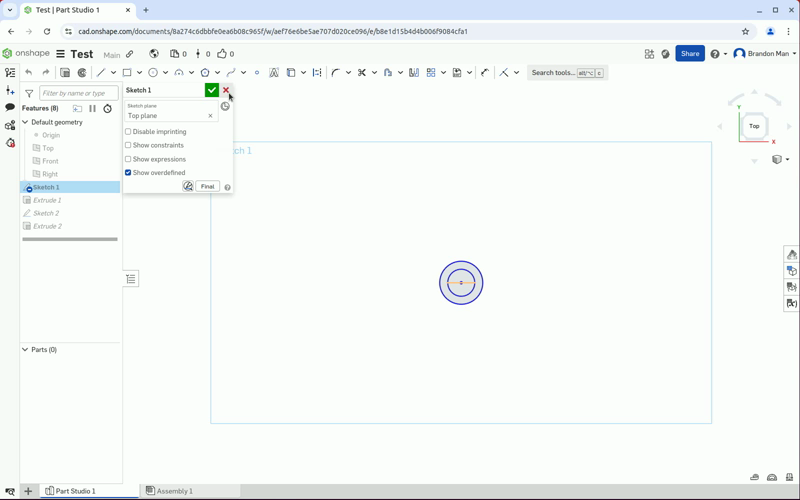
key(shift+s)
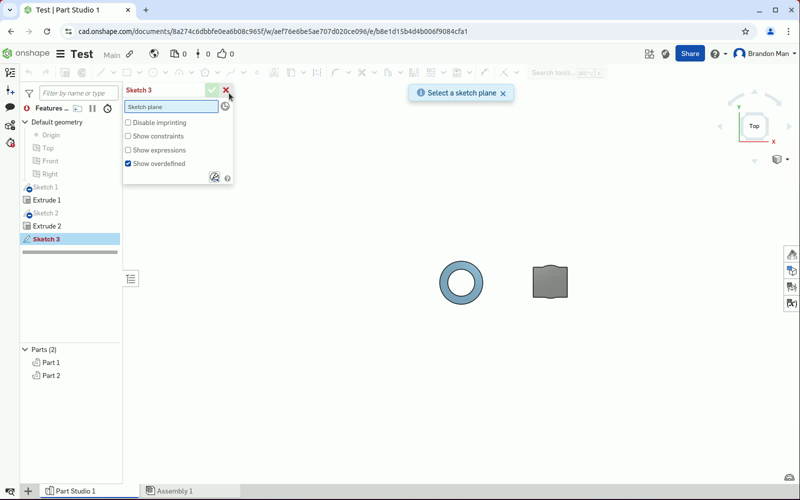
mouse_move(73, 150)
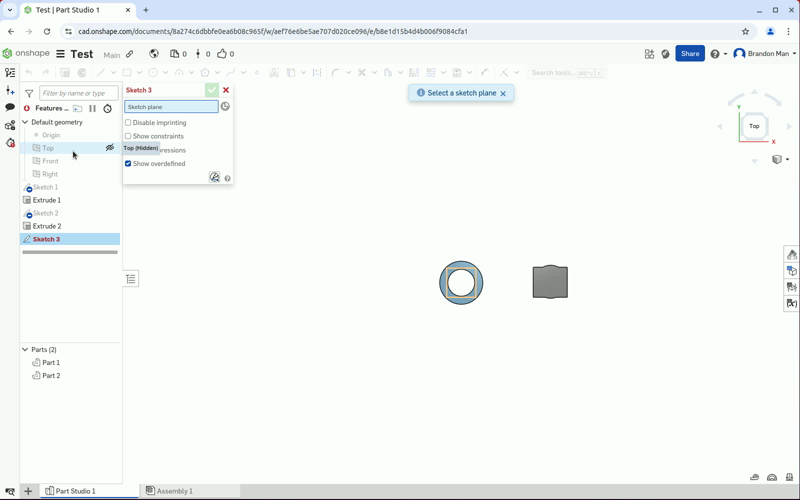
click(73, 150)
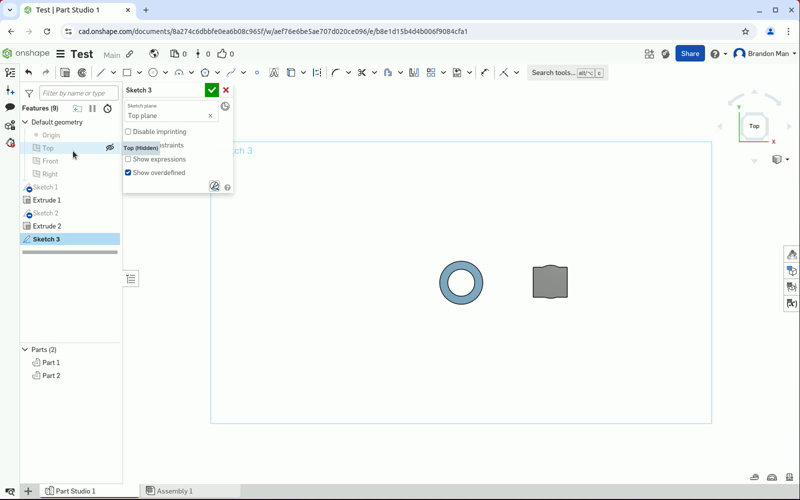
mouse_move(73, 352)
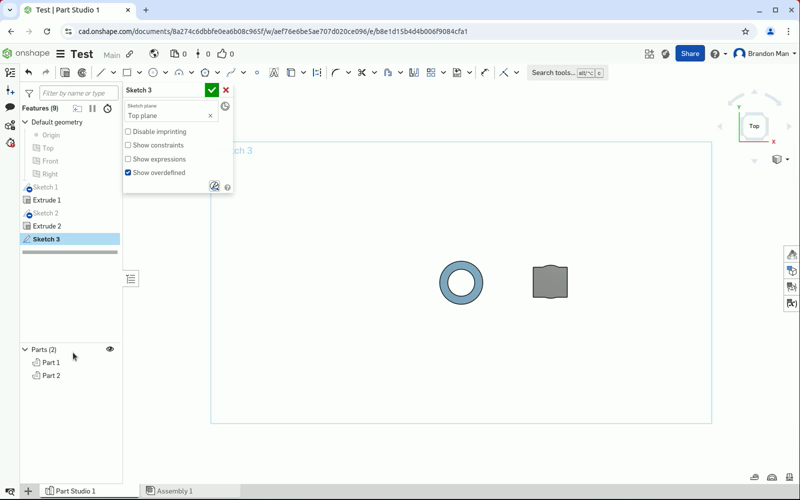
key(y)
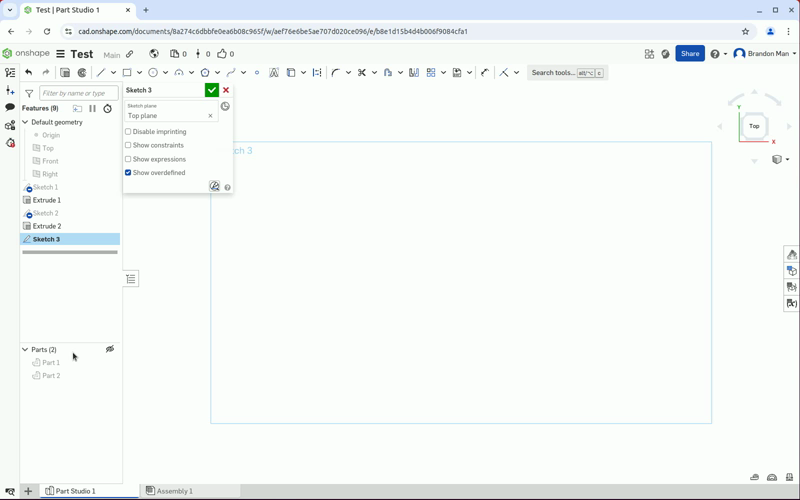
key(c)
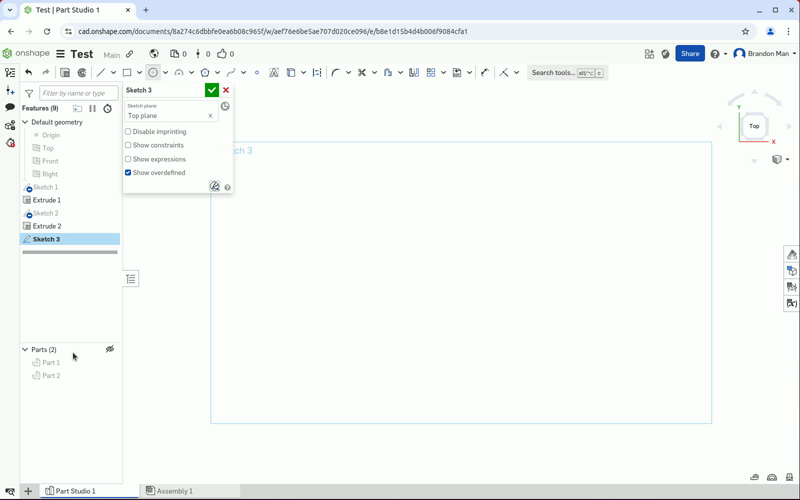
key_down(shift)
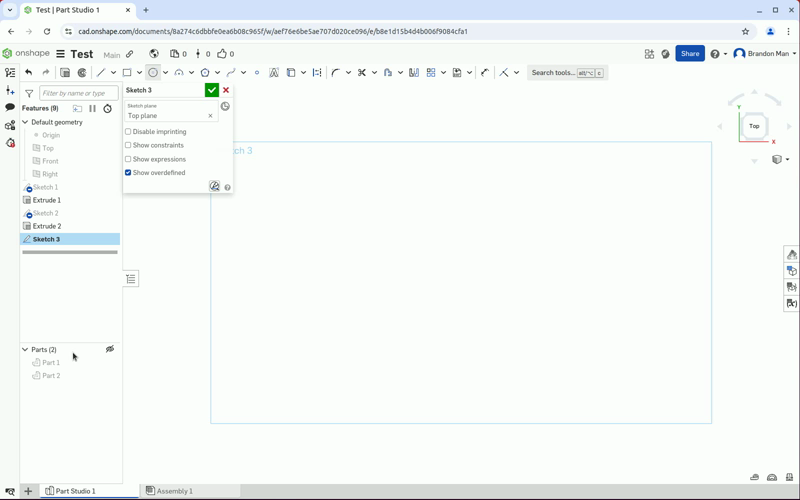
mouse_move(460, 282)
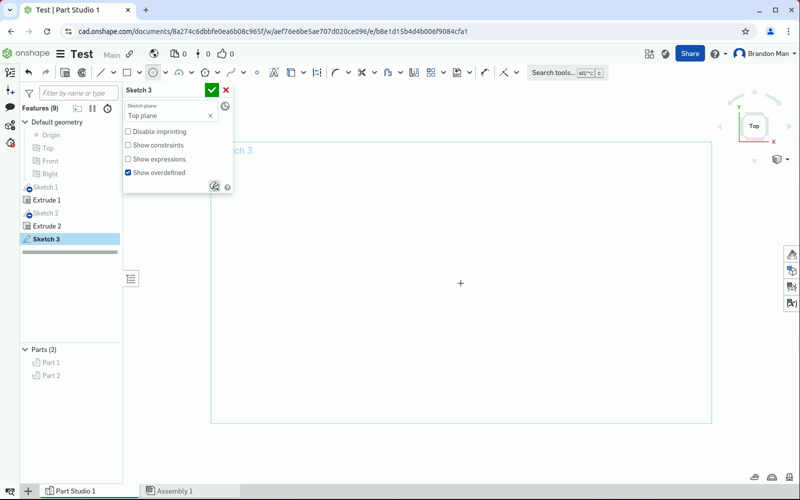
click(460, 282)
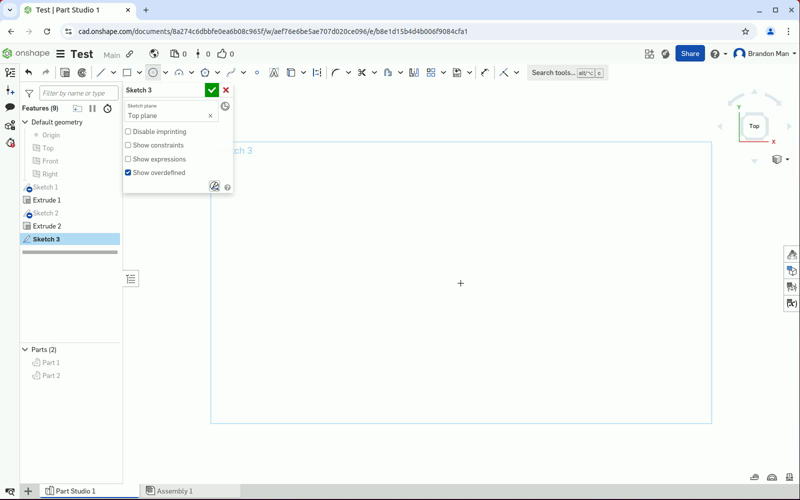
key_up(shift)
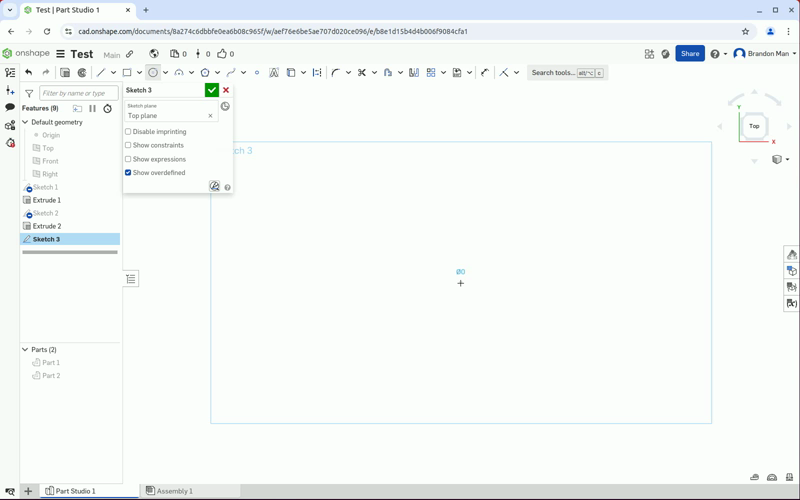
mouse_move(484, 282)
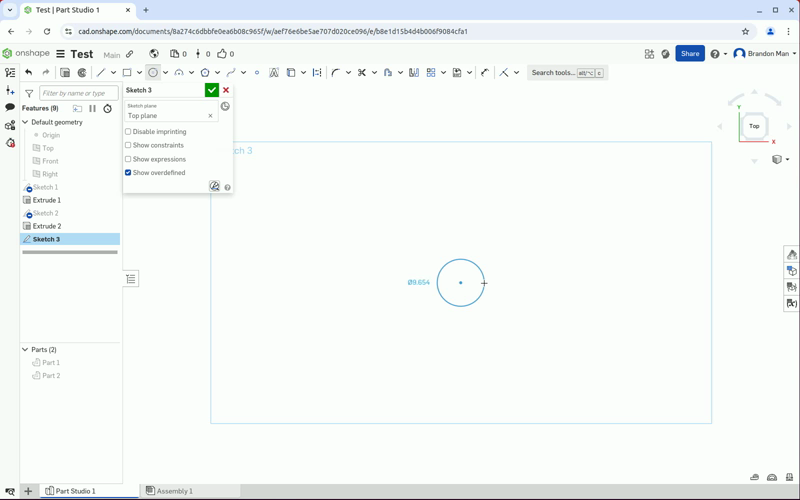
click(484, 282)
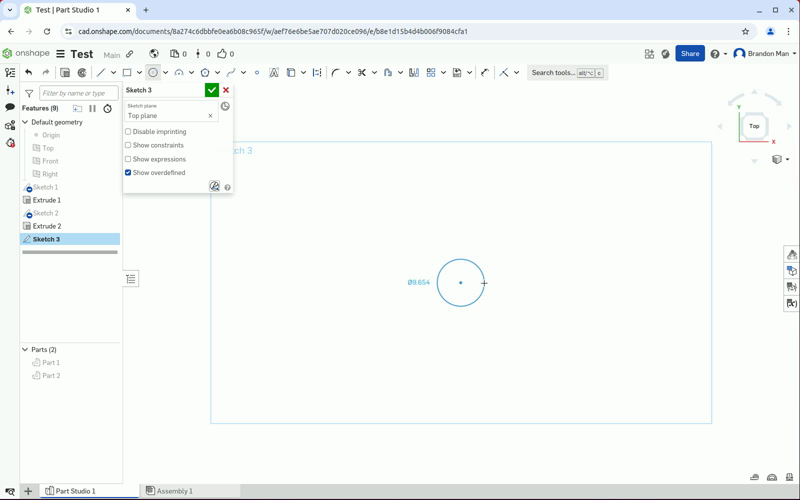
key(esc)
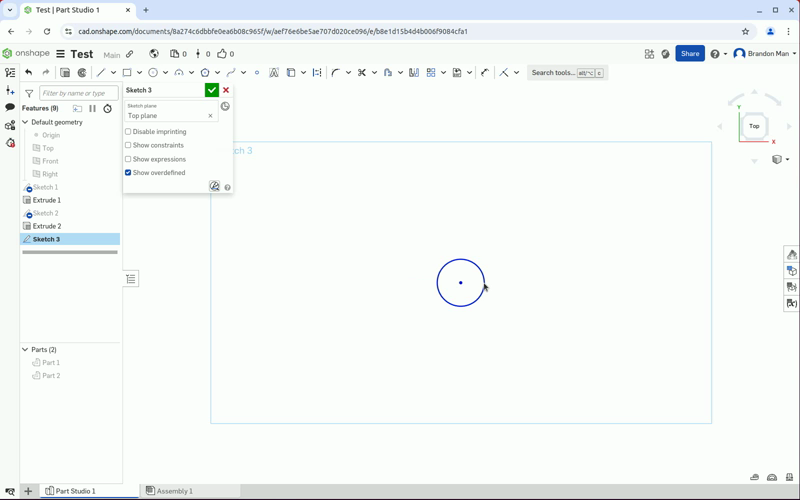
key(c)
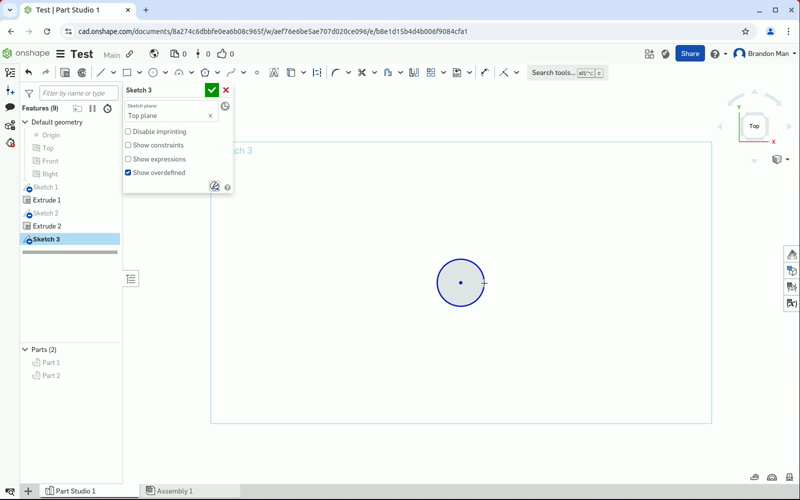
key_down(shift)
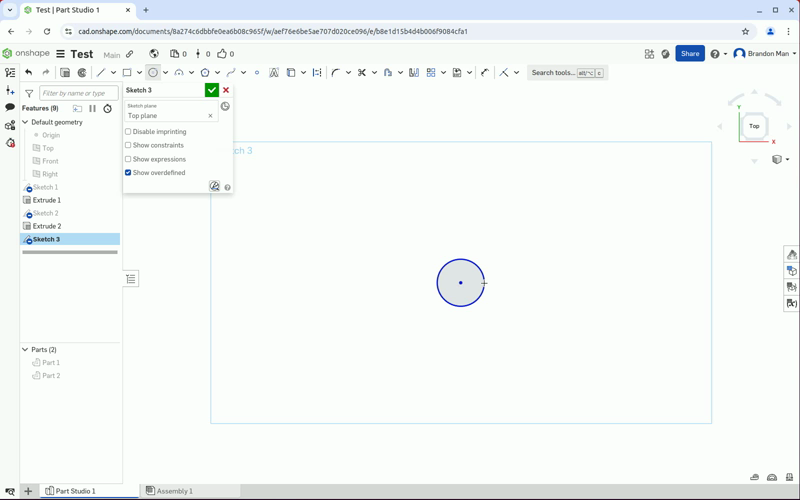
mouse_move(460, 282)
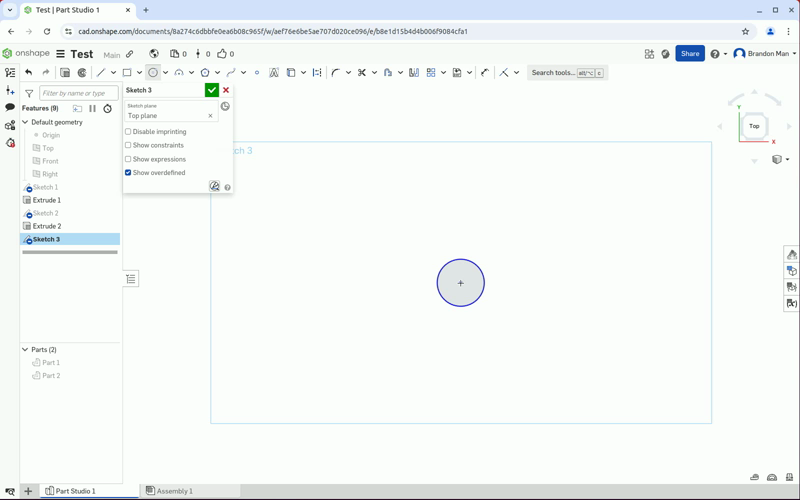
click(460, 282)
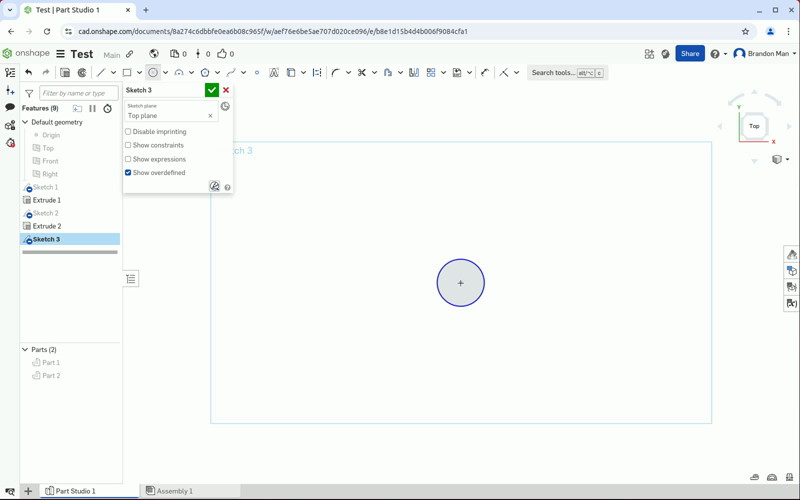
key_up(shift)
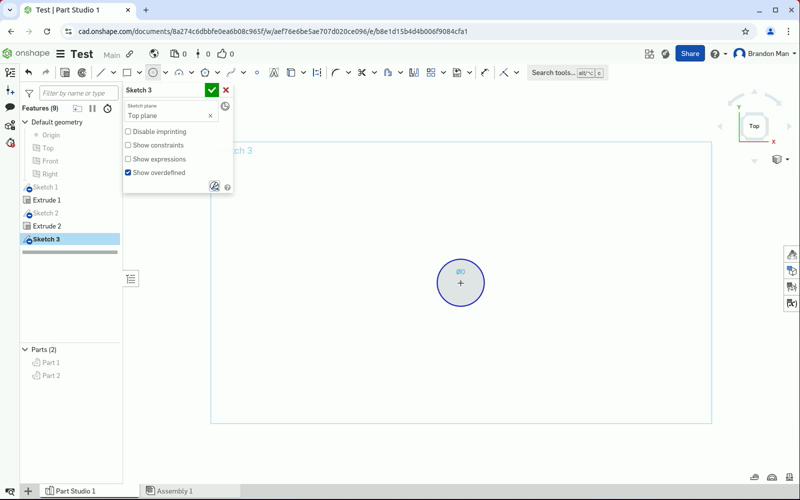
mouse_move(481, 282)
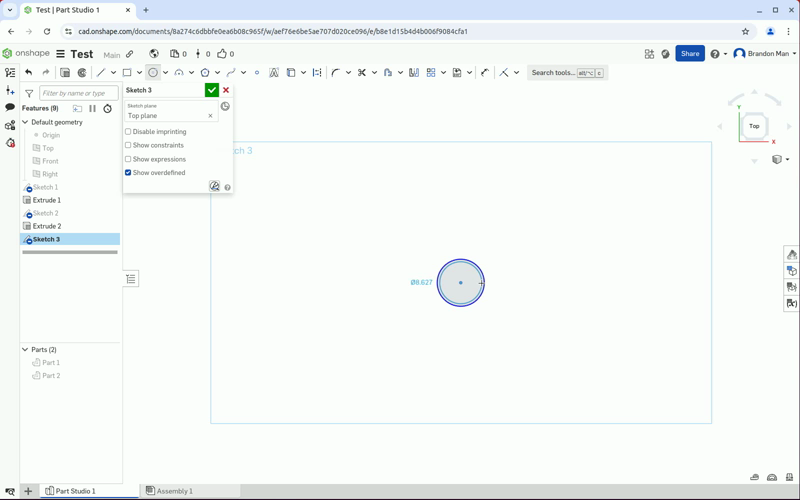
scroll(6)
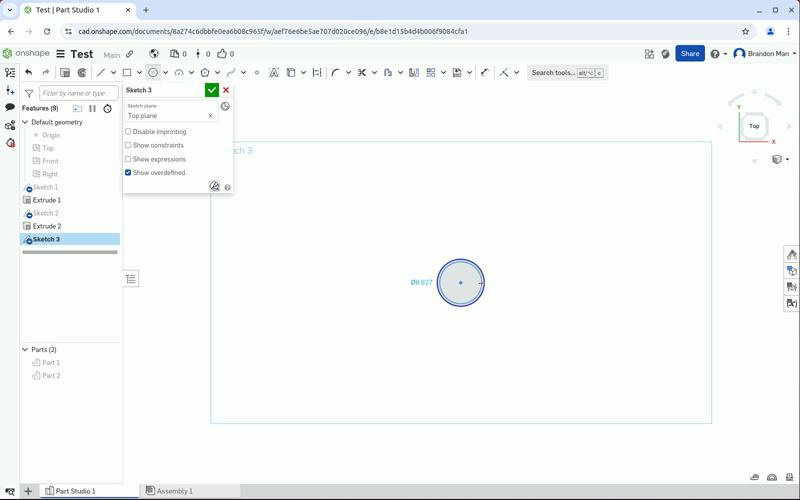
scroll(6)
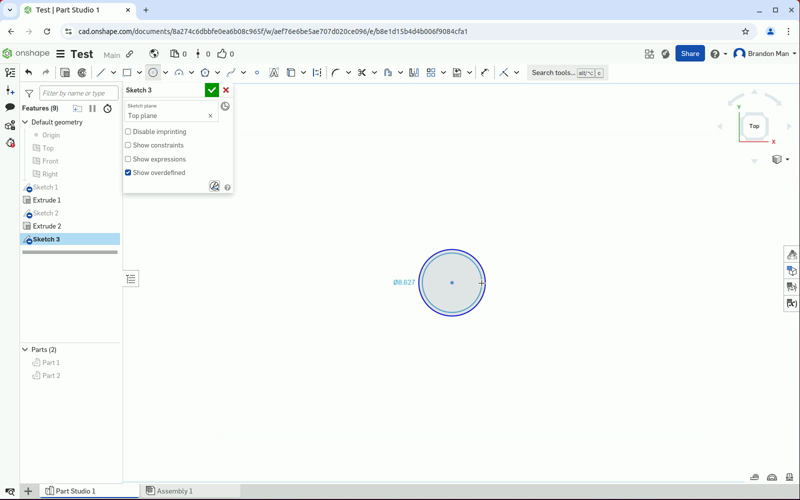
scroll(6)
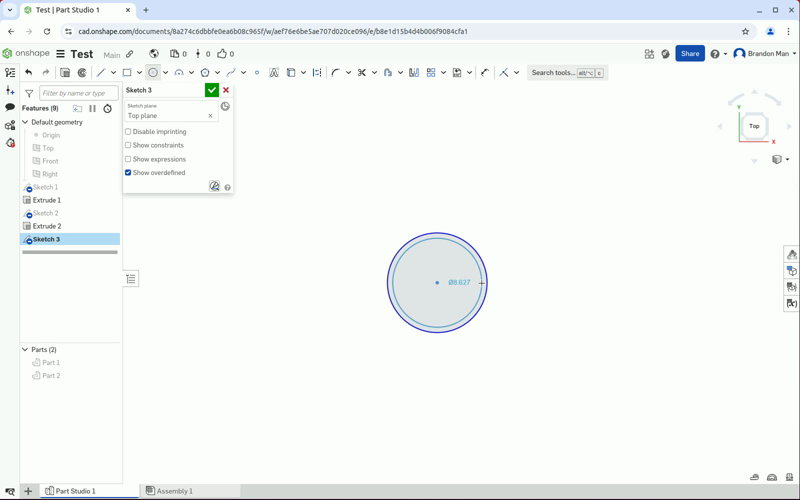
scroll(6)
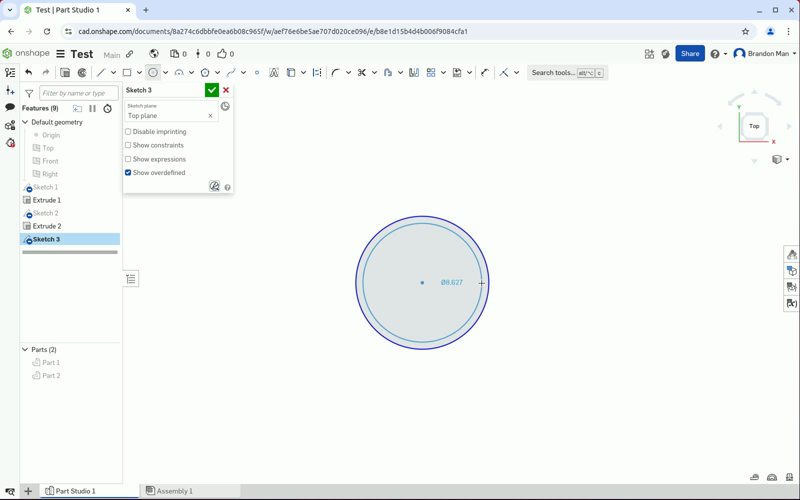
scroll(6)
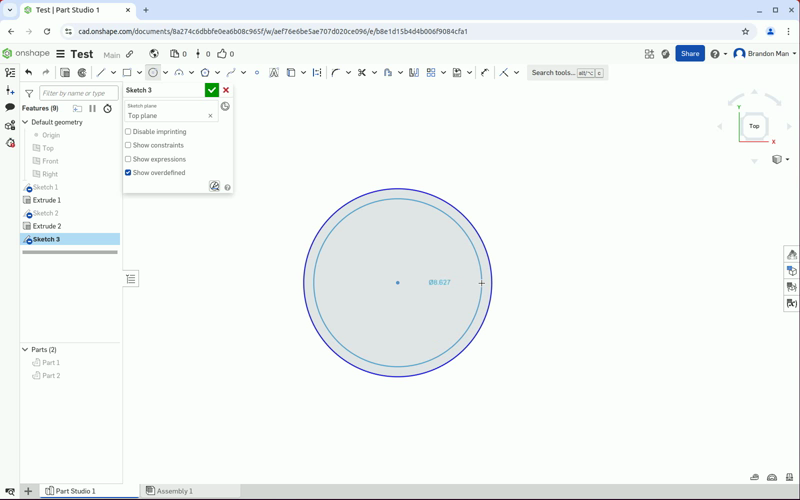
scroll(6)
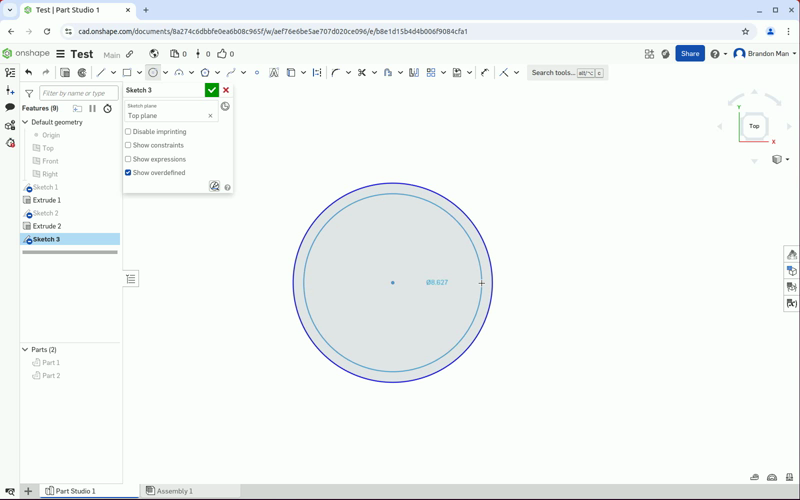
scroll(6)
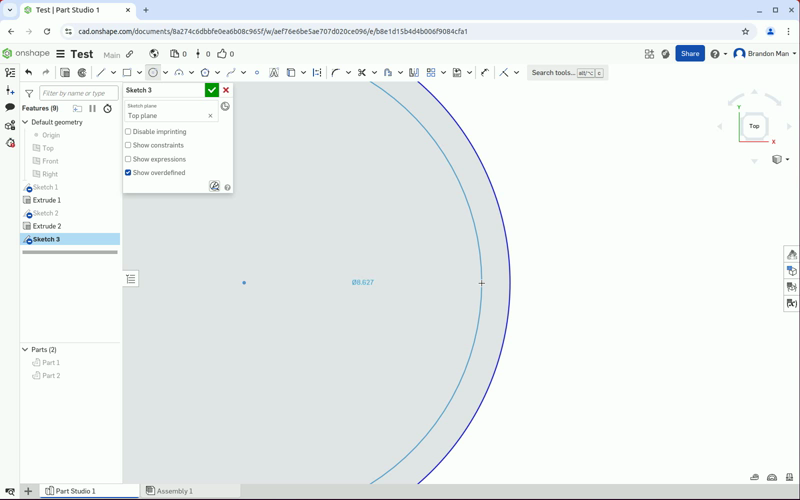
click(481, 282)
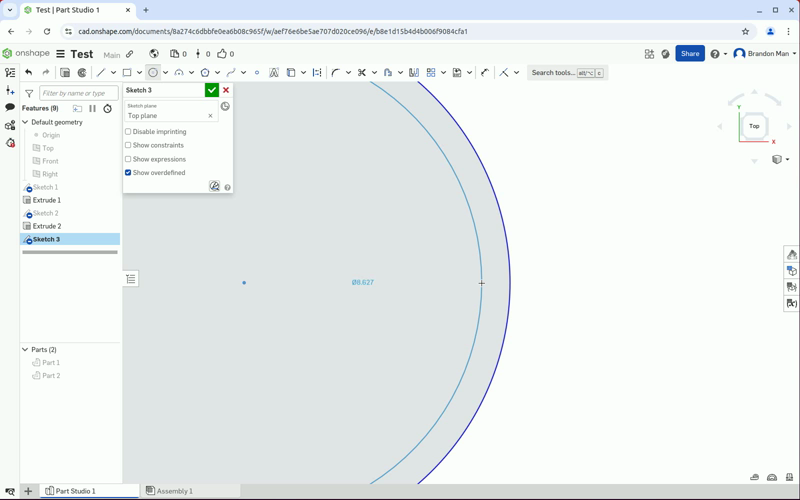
scroll(-6)
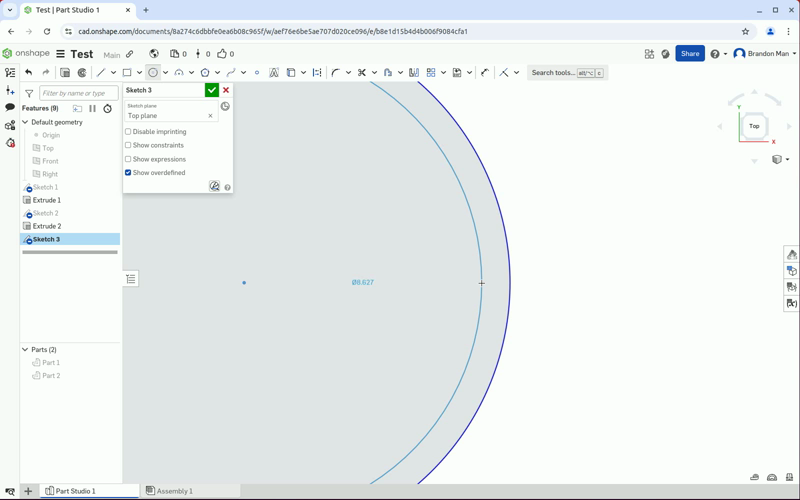
scroll(-6)
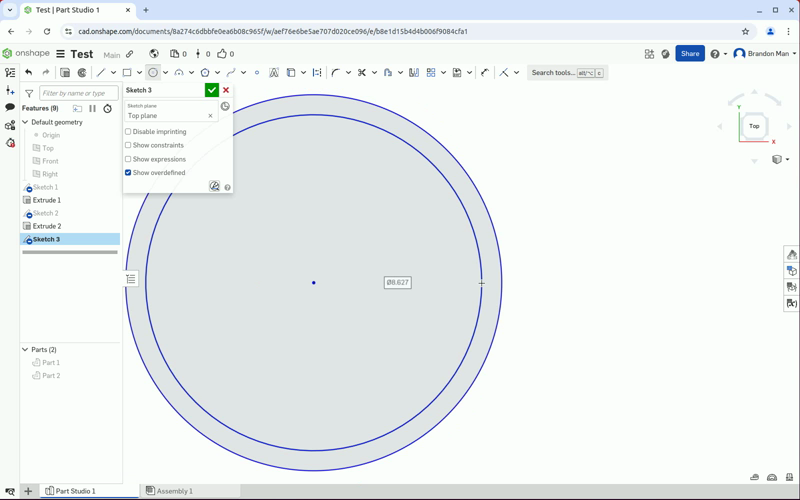
scroll(-6)
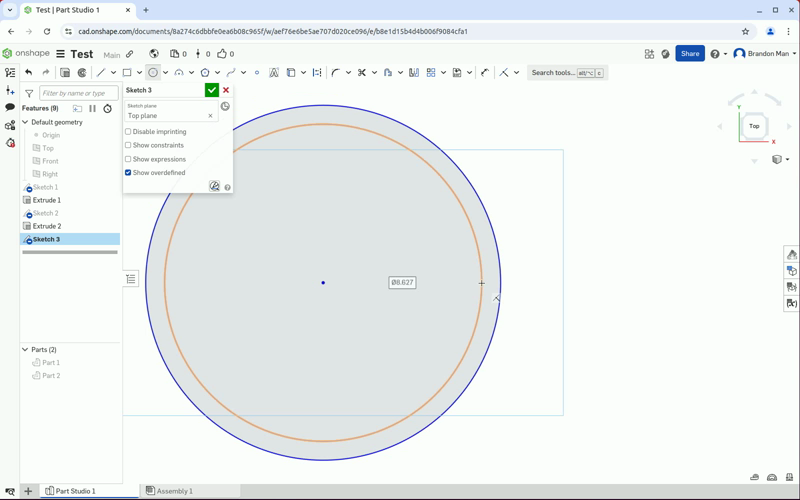
scroll(-6)
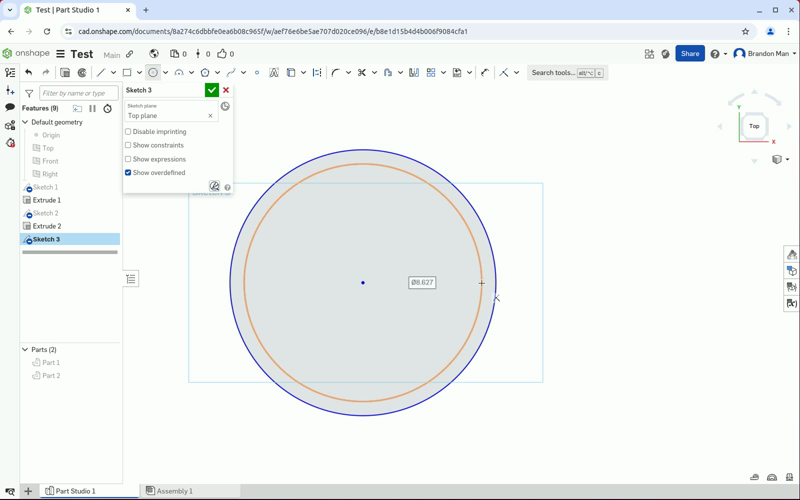
scroll(-6)
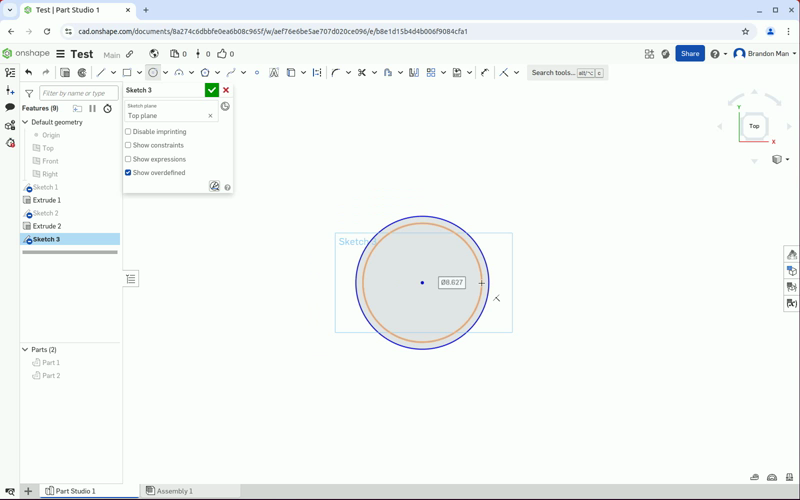
scroll(-6)
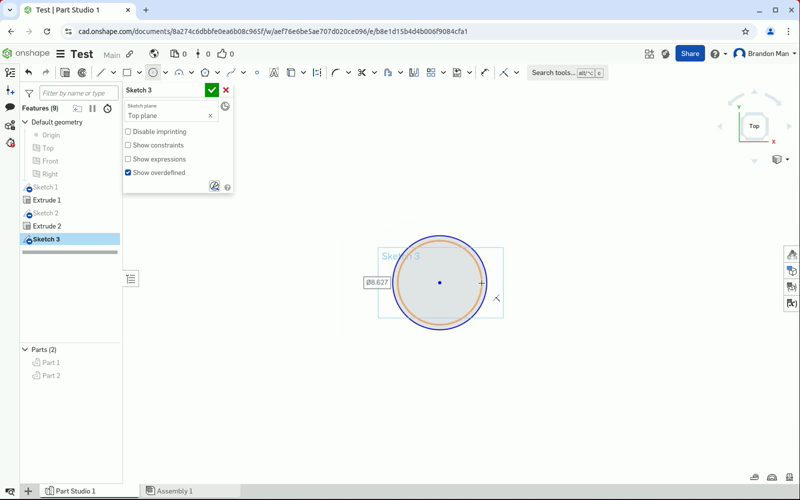
scroll(-6)
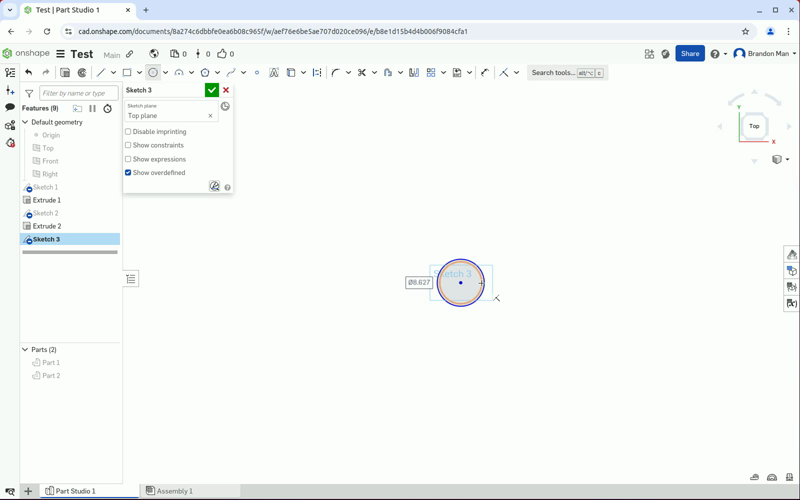
key(esc)
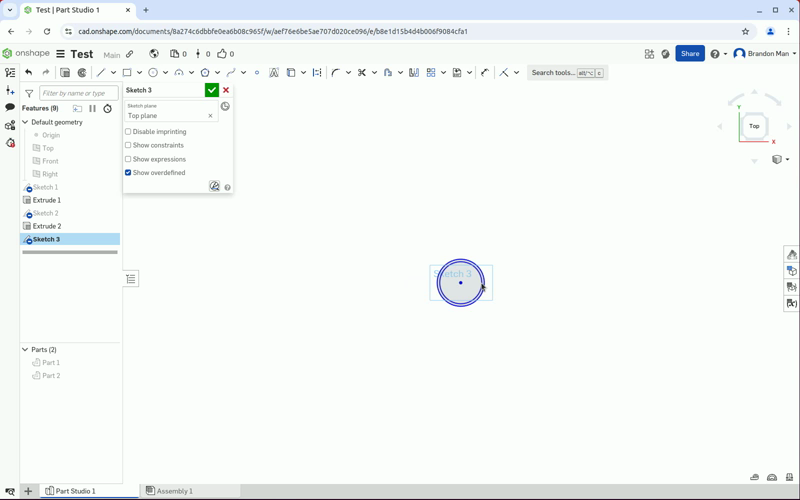
mouse_move(454, 304)
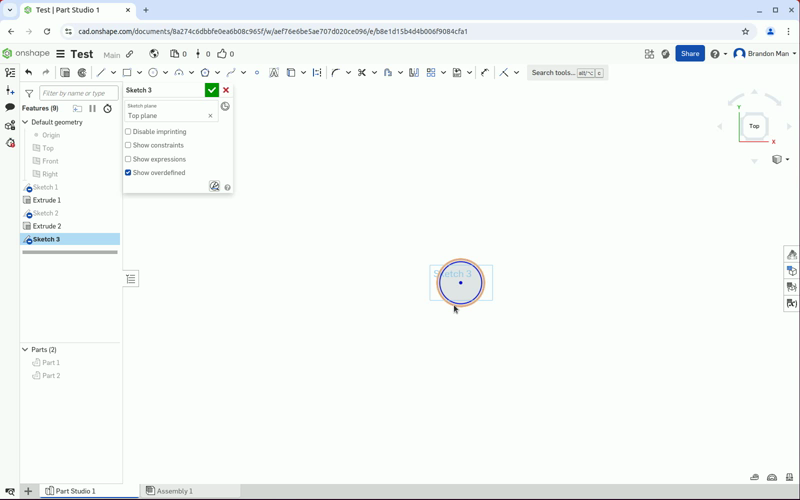
scroll(6)
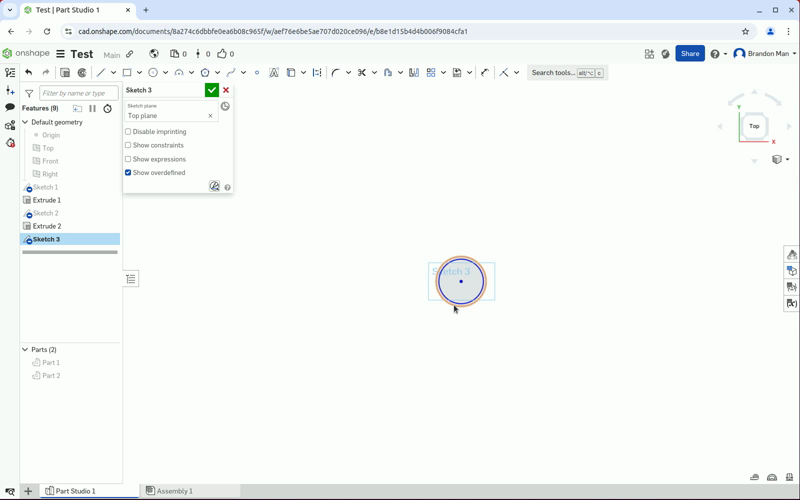
scroll(6)
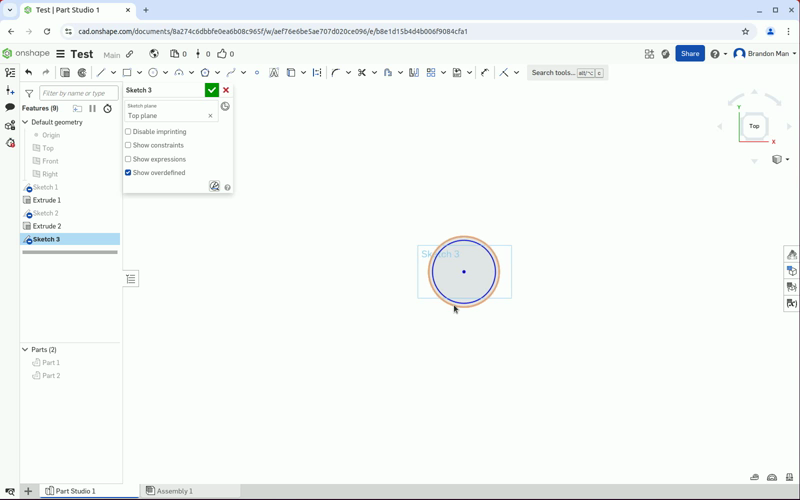
scroll(6)
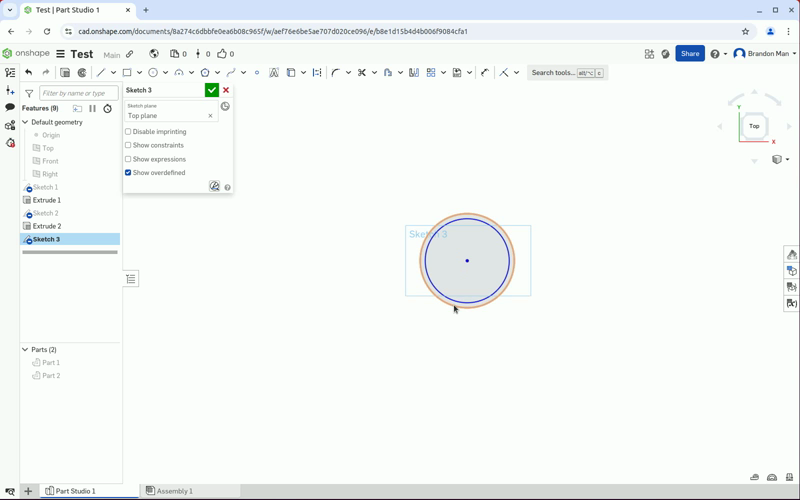
scroll(6)
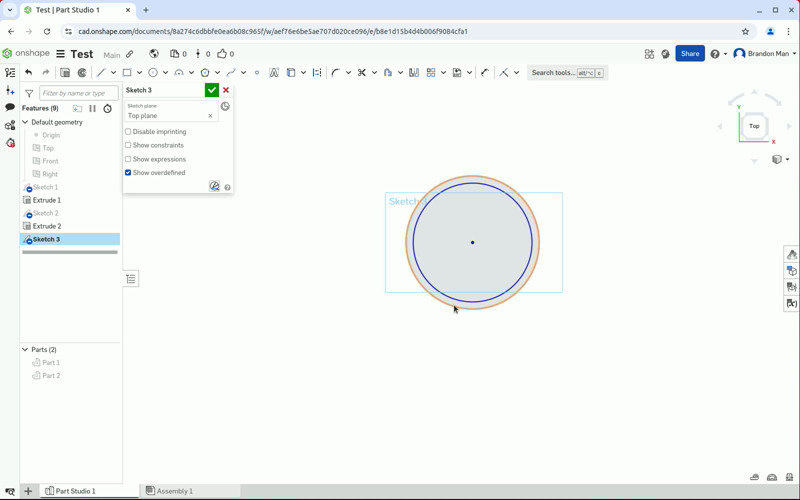
scroll(6)
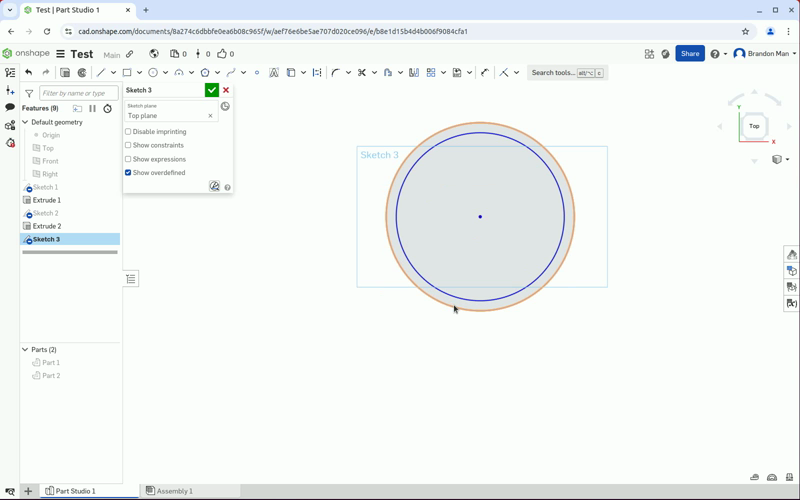
scroll(6)
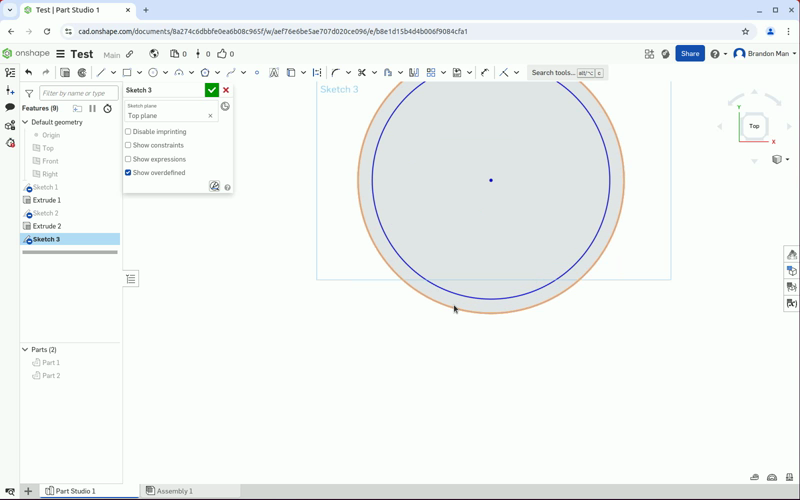
scroll(6)
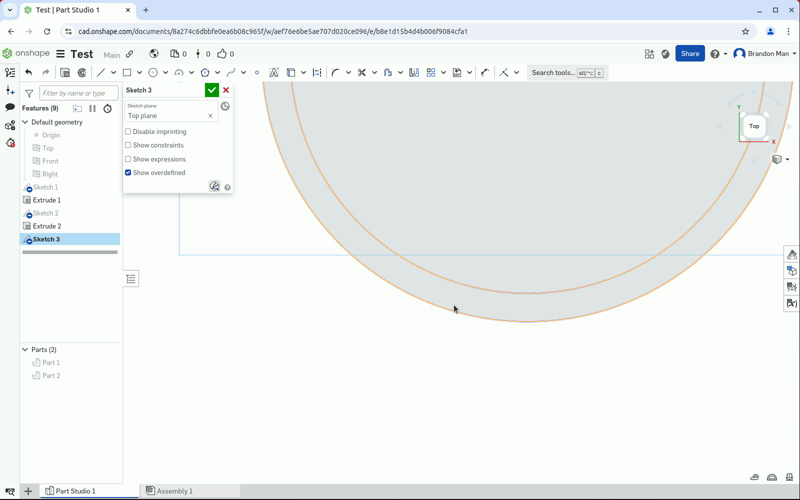
click(454, 304)
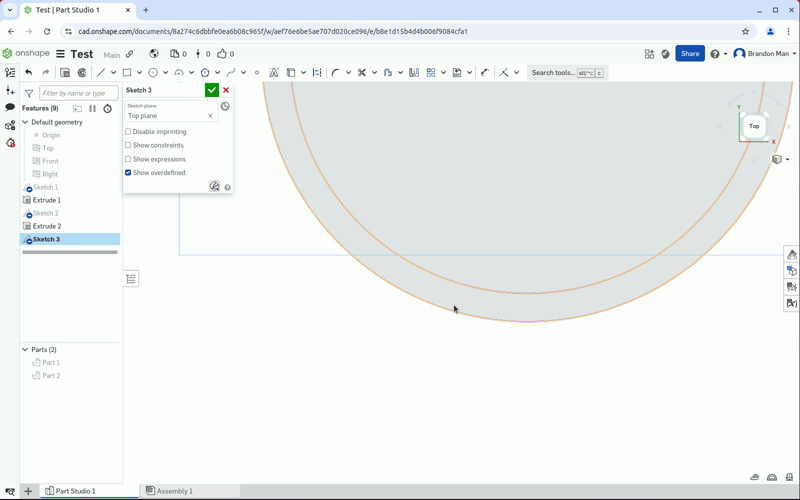
scroll(-6)
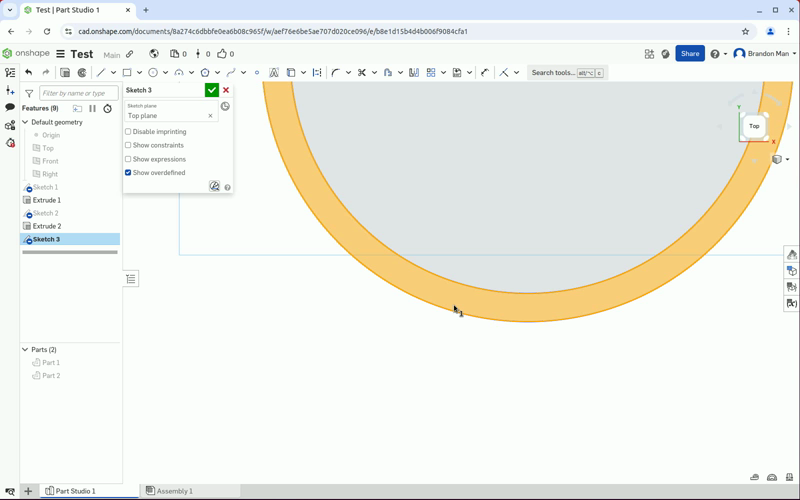
scroll(-6)
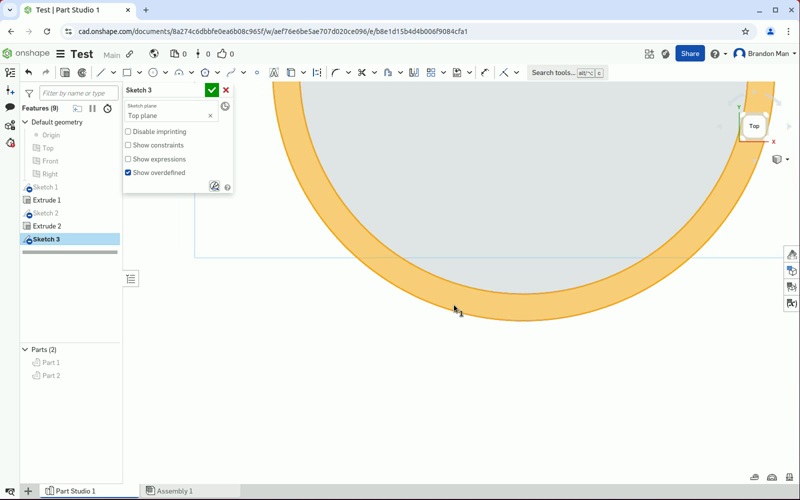
scroll(-6)
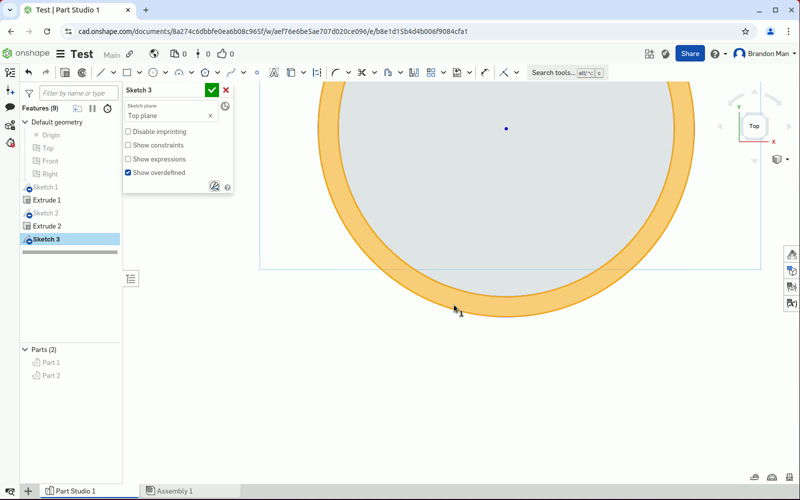
scroll(-6)
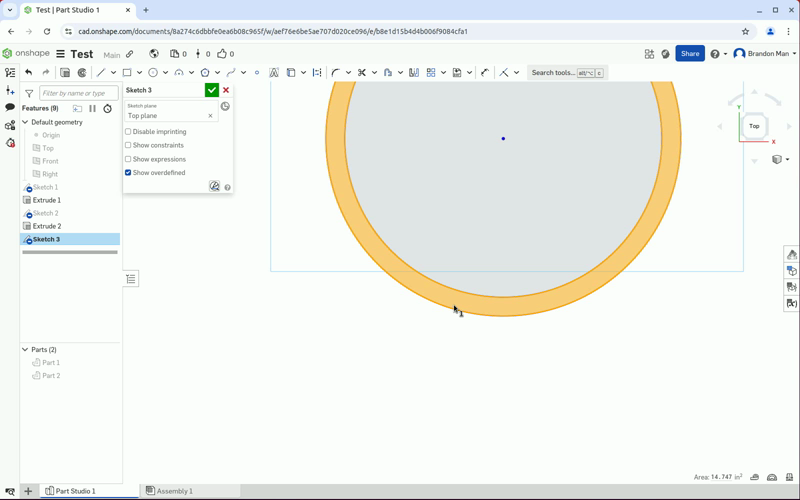
scroll(-6)
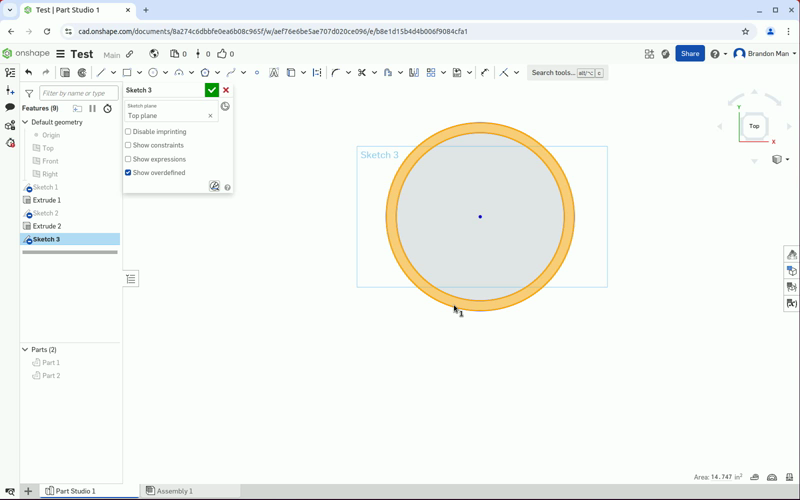
scroll(-6)
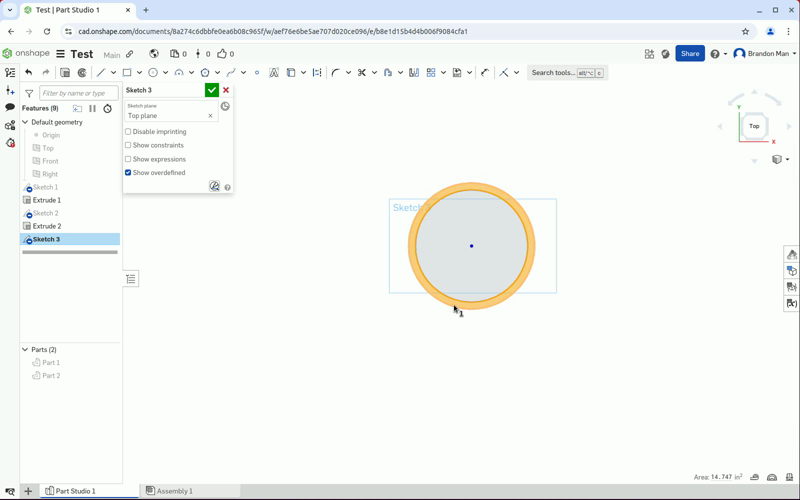
scroll(-6)
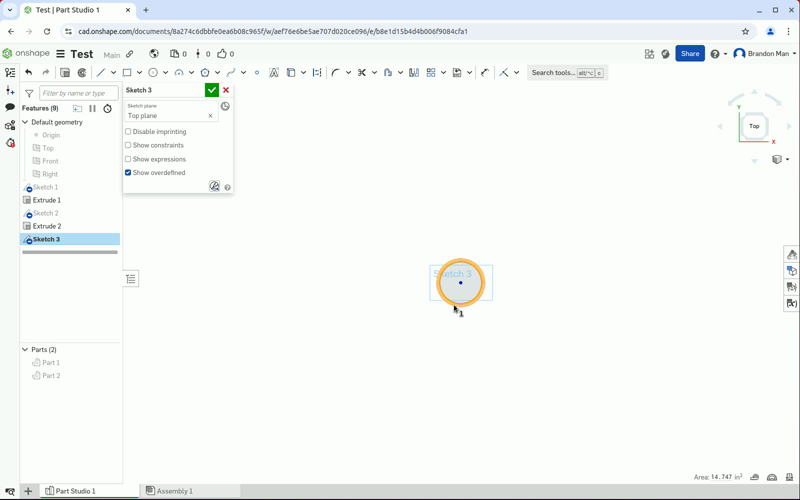
mouse_move(73, 352)
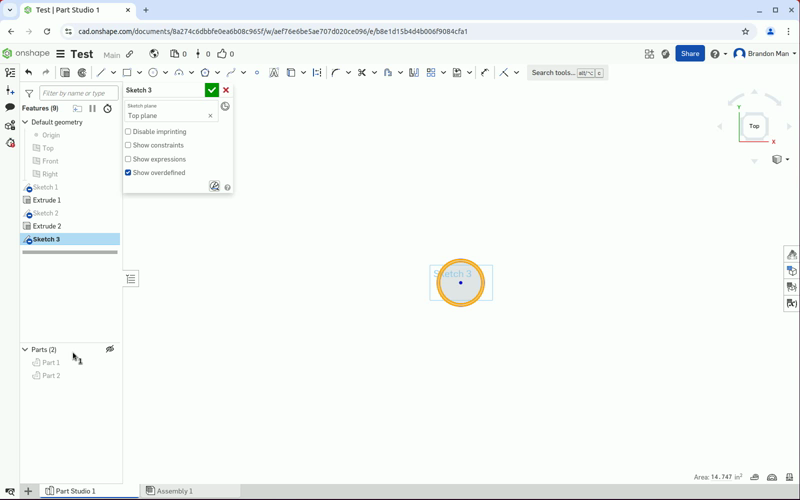
key(shift+y)
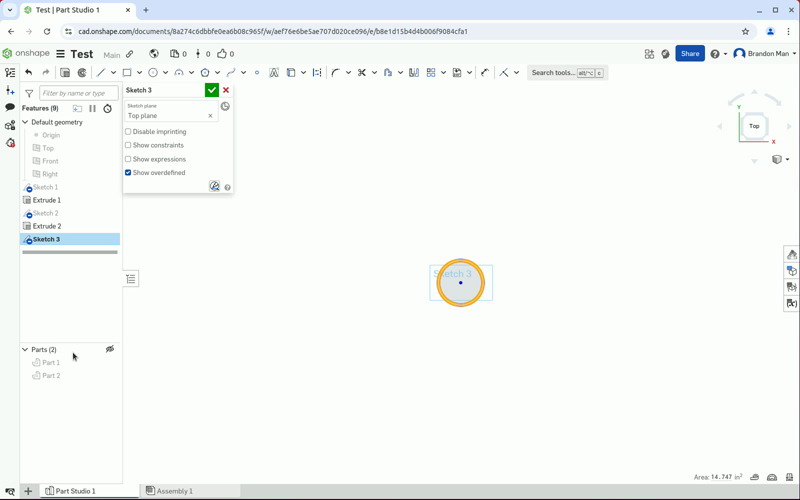
key(shift+e)
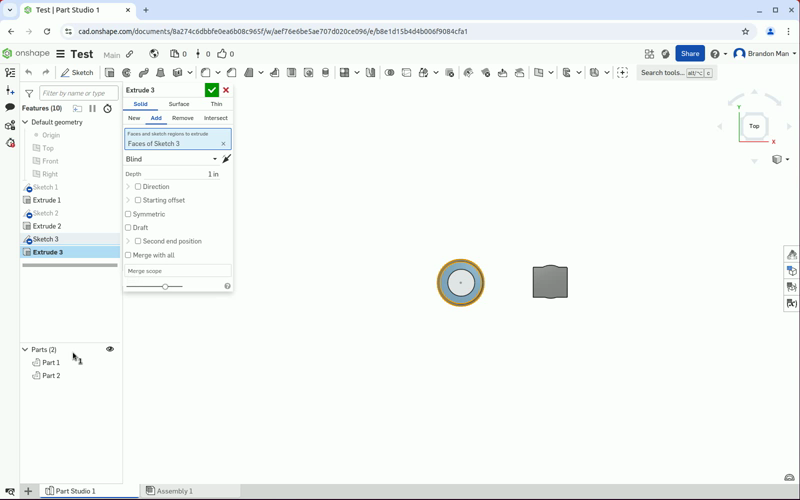
mouse_move(143, 106)
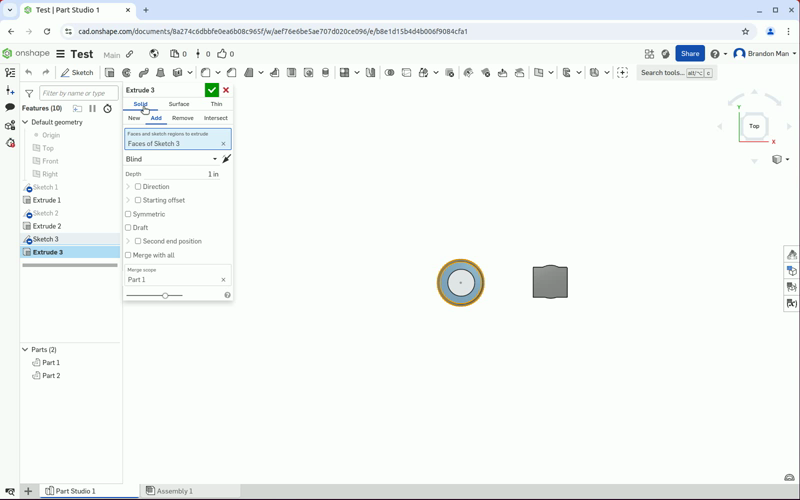
click(143, 106)
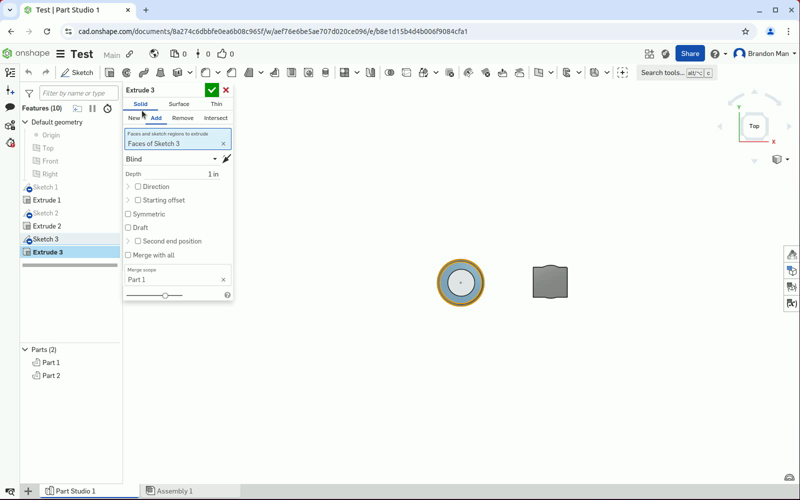
mouse_move(137, 120)
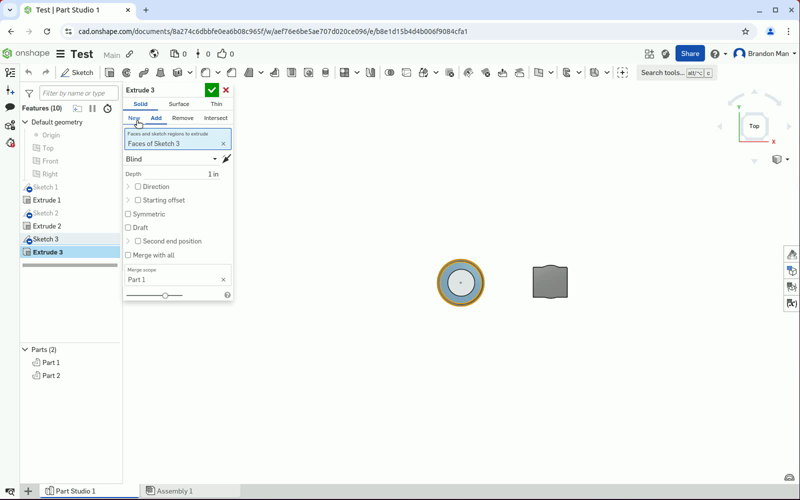
click(137, 120)
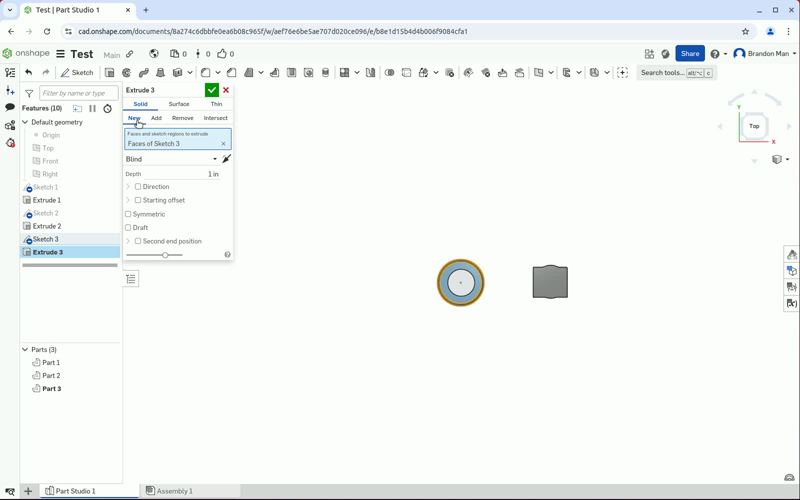
key(tab, 4)
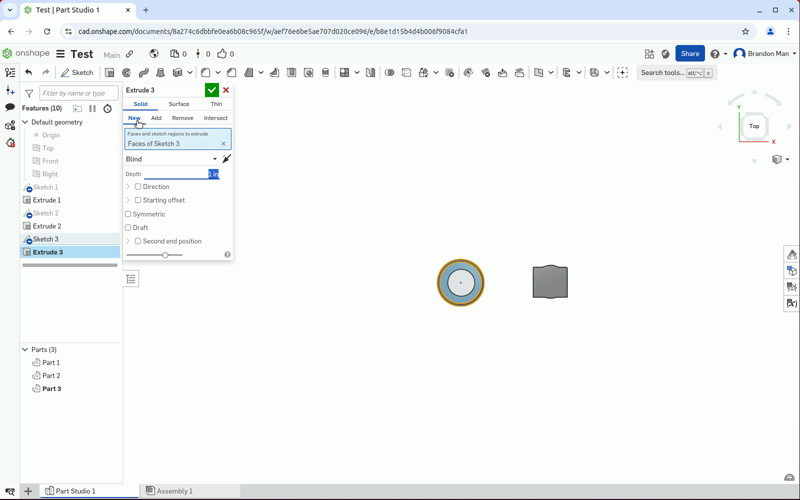
text(0.241)
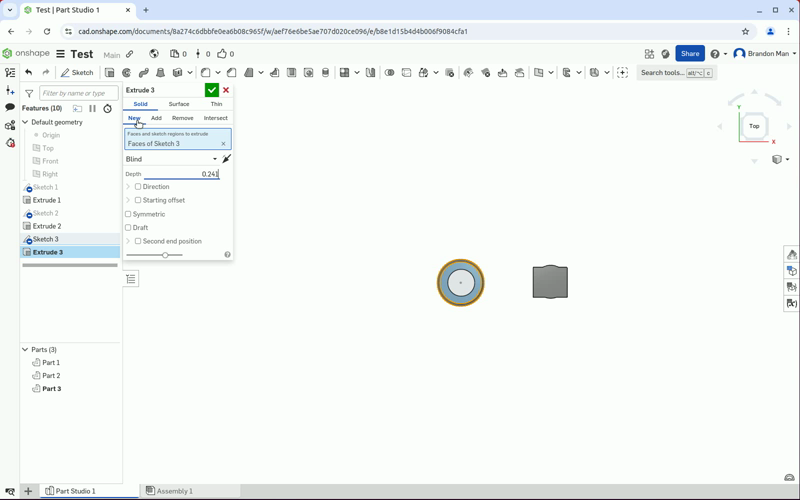
key(enter)
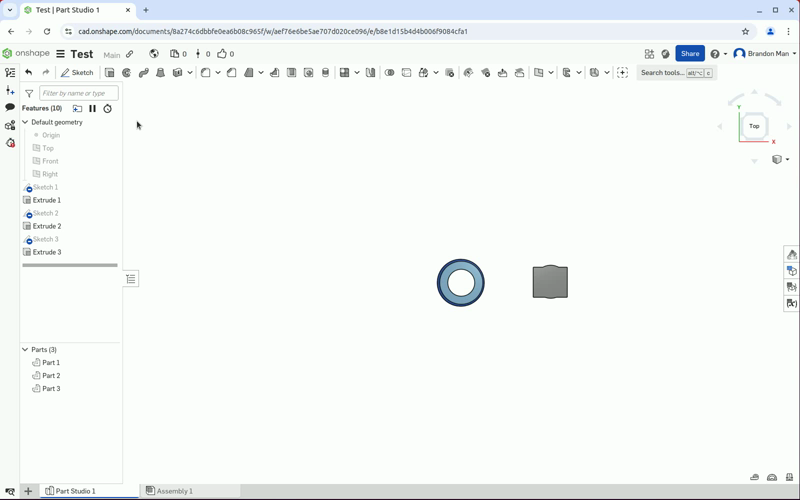
key(shift+h)
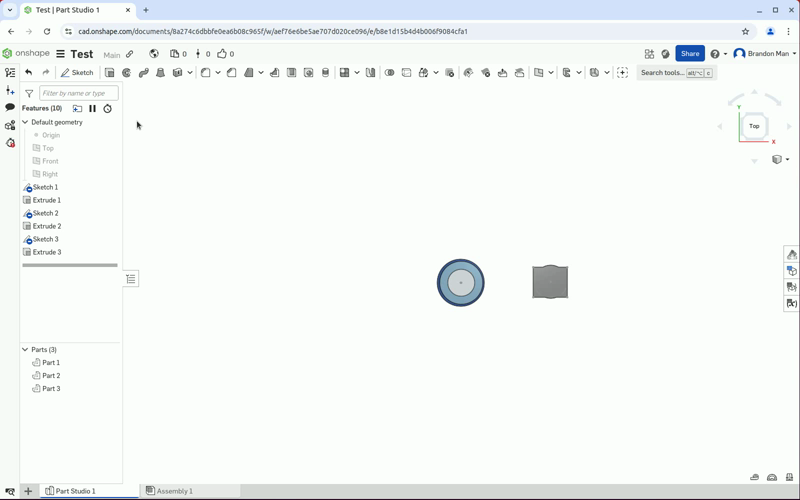
key(shift+h)
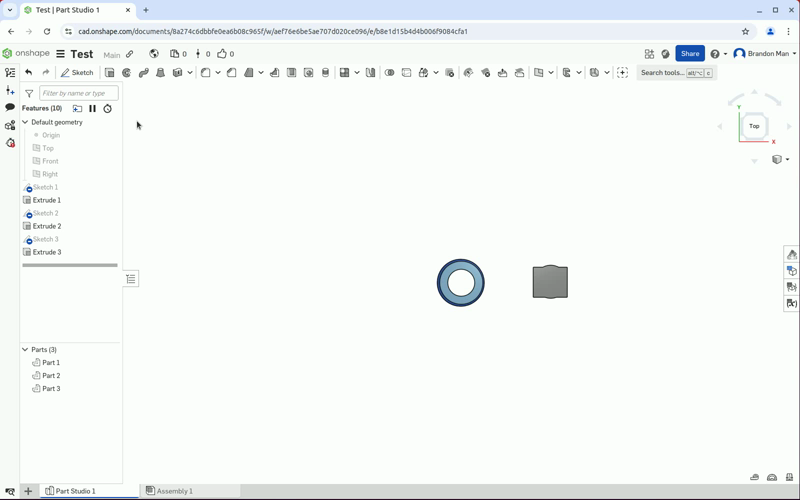
mouse_move(73, 189)
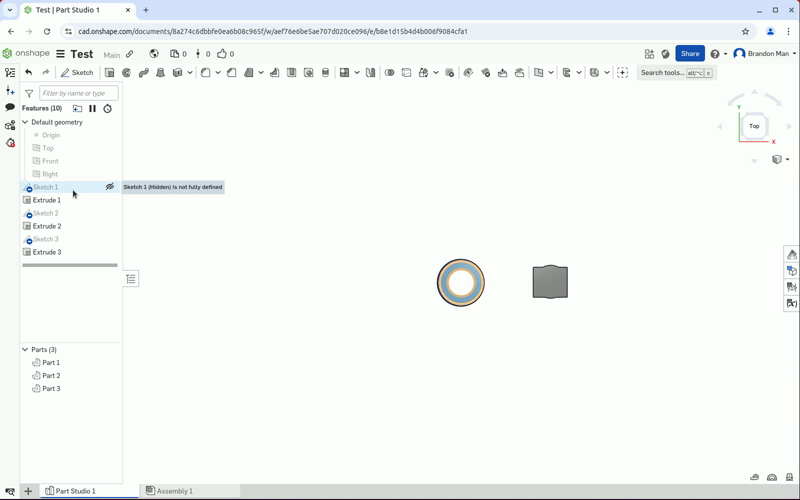
click(73, 189)
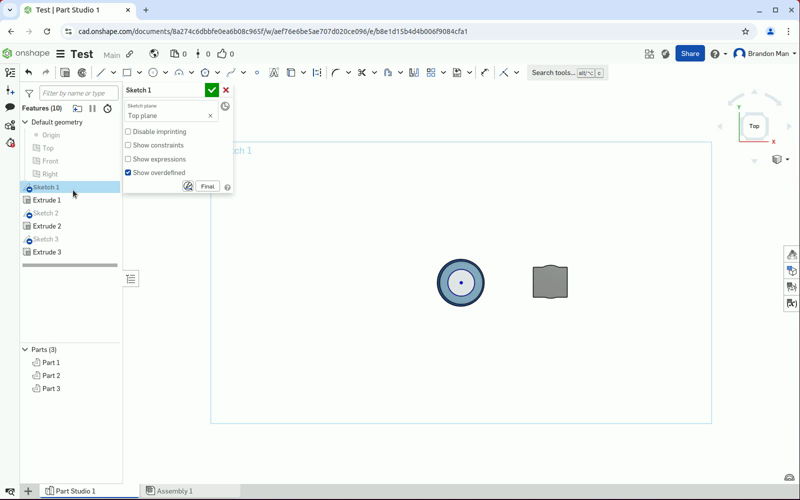
mouse_move(229, 92)
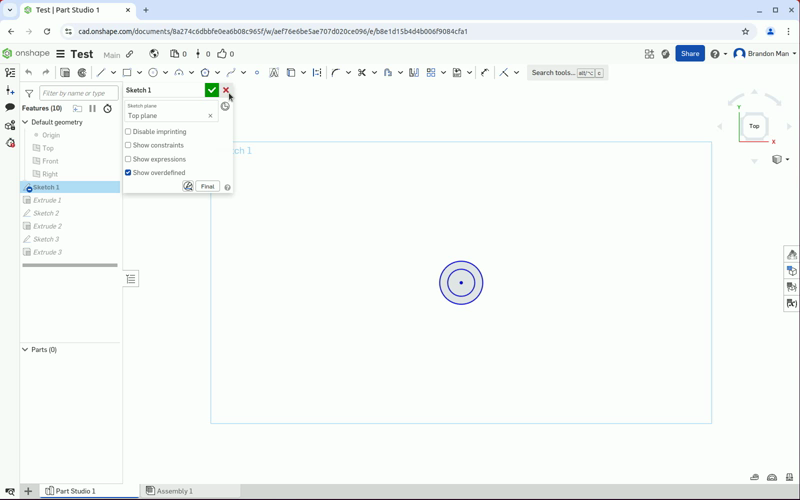
click(229, 92)
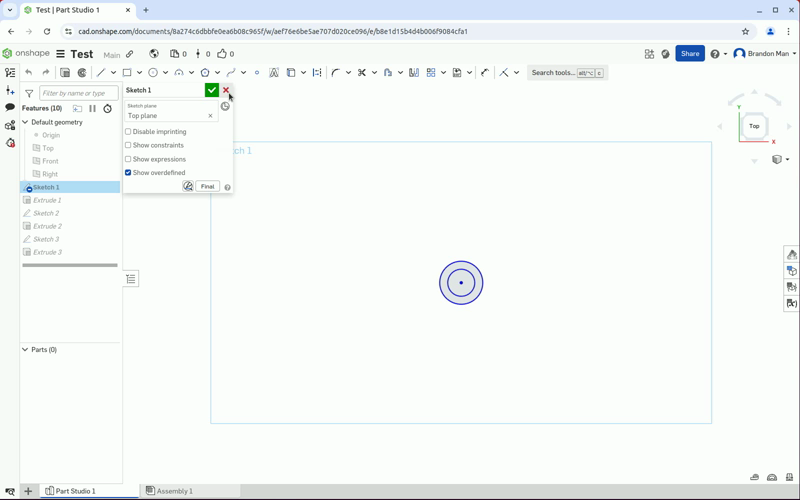
key(shift+s)
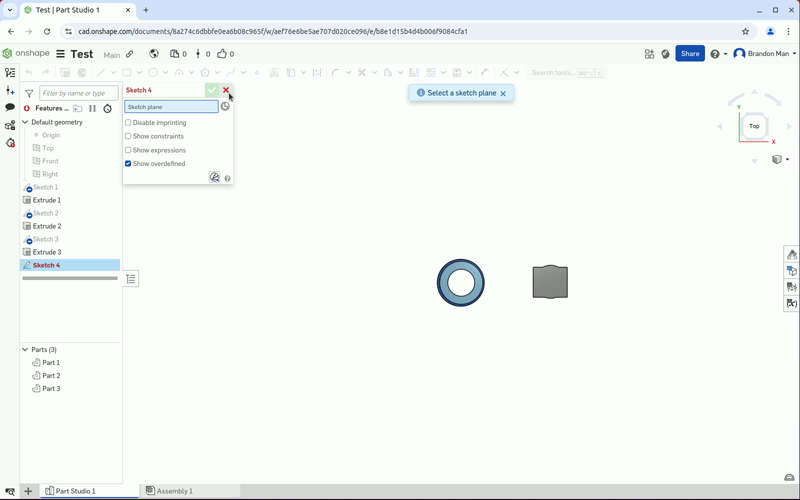
mouse_move(73, 150)
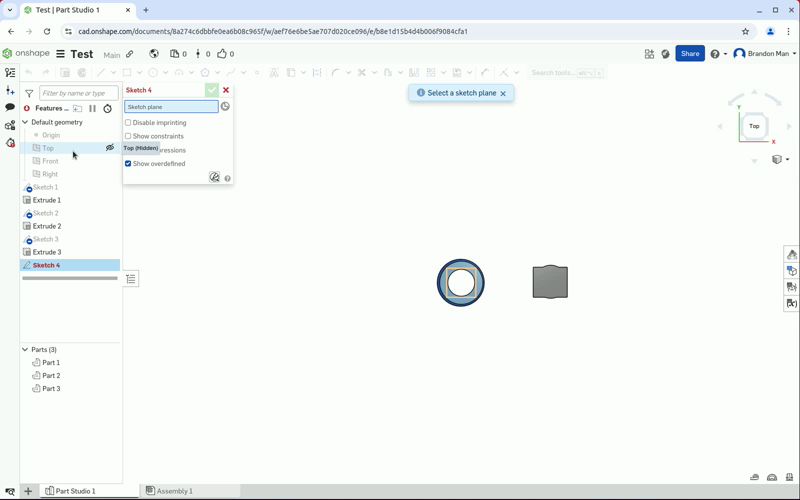
click(73, 150)
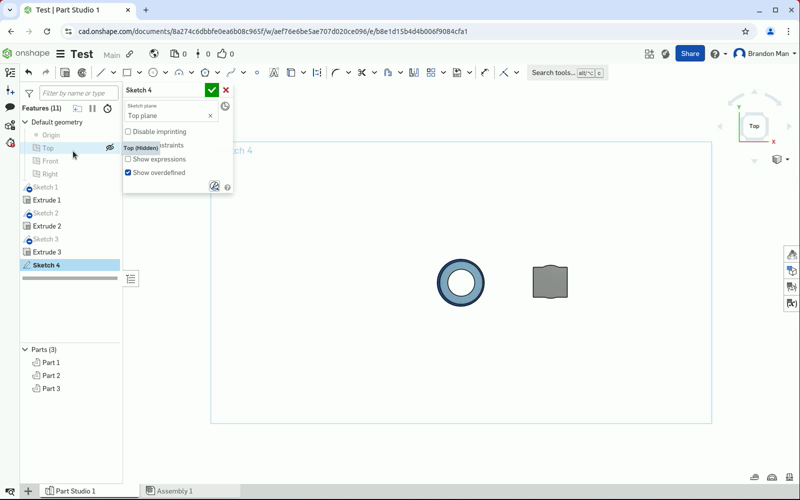
mouse_move(73, 352)
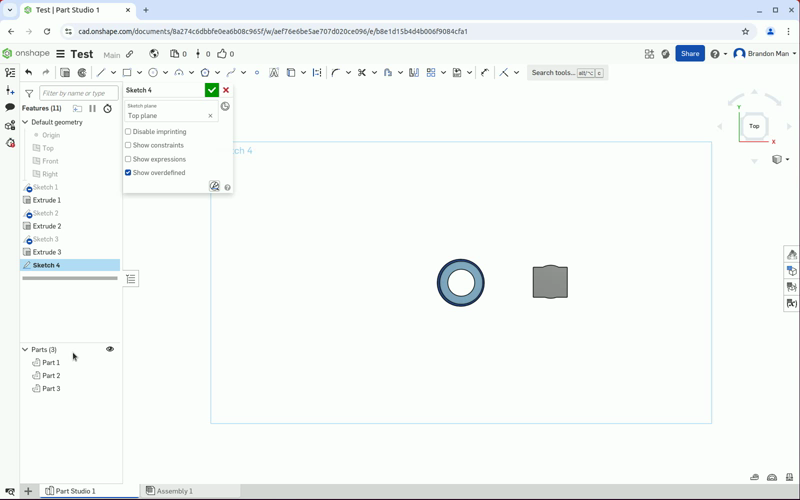
key(y)
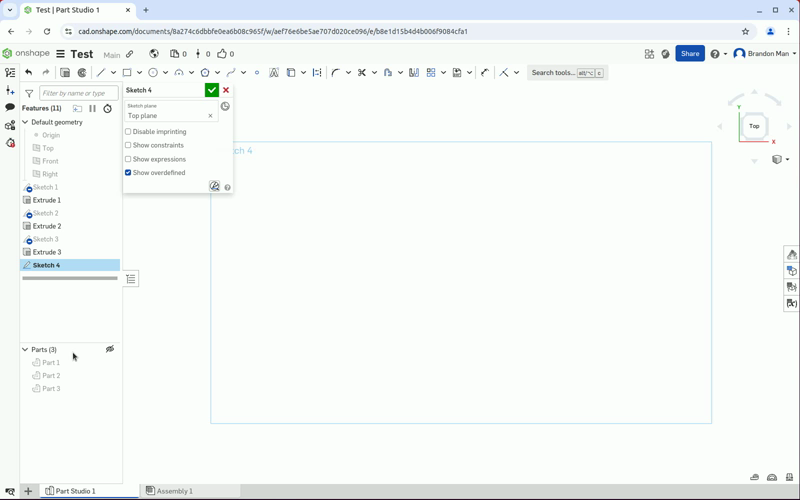
key(c)
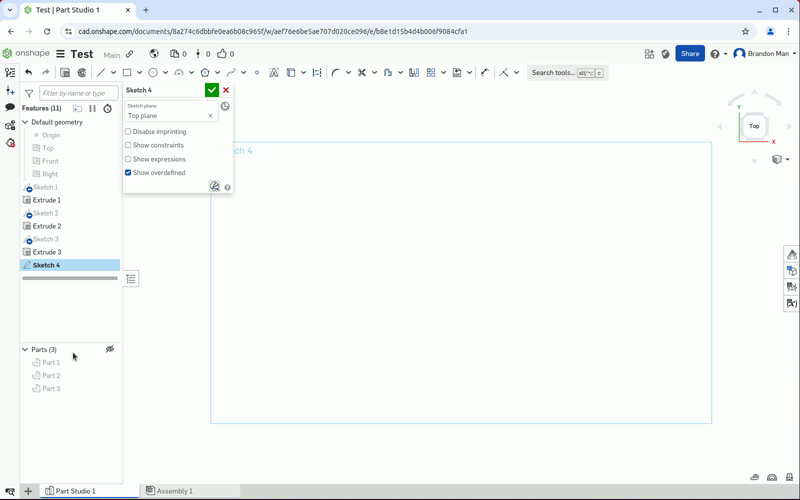
key_down(shift)
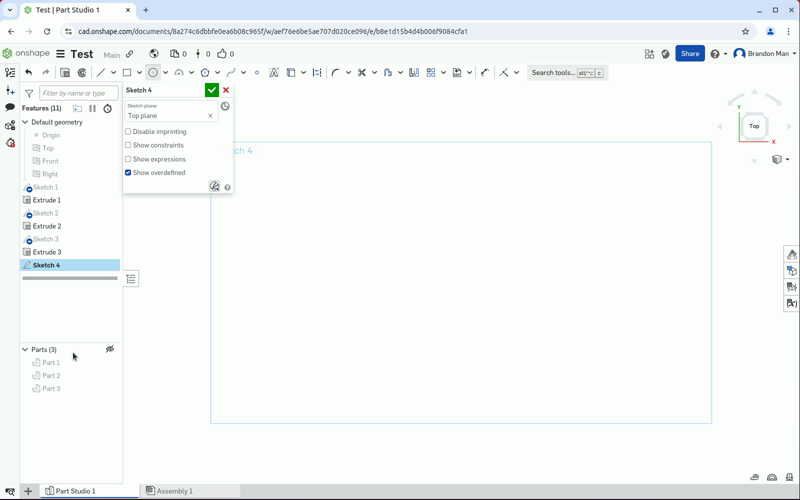
mouse_move(551, 282)
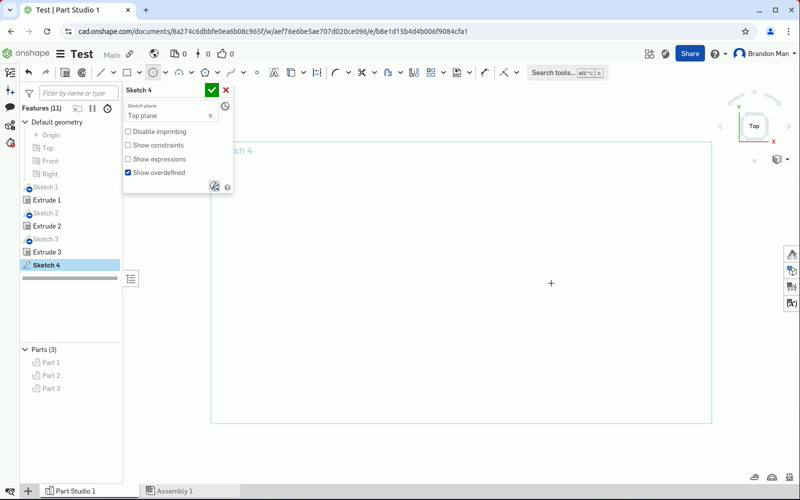
click(551, 282)
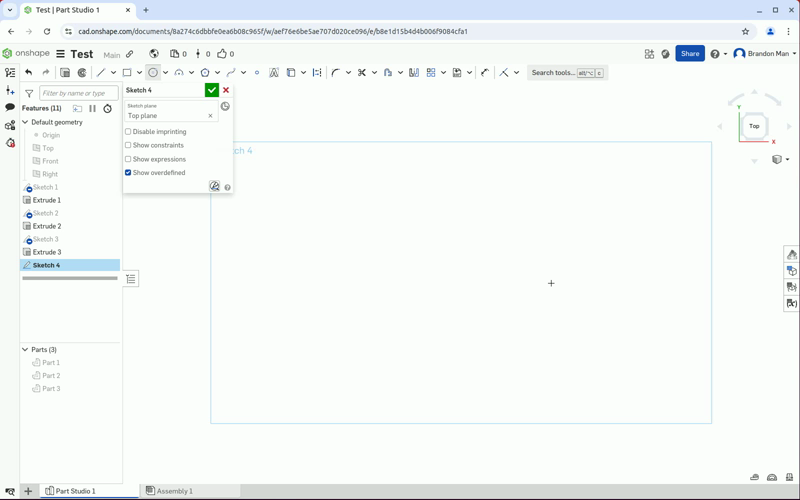
key_up(shift)
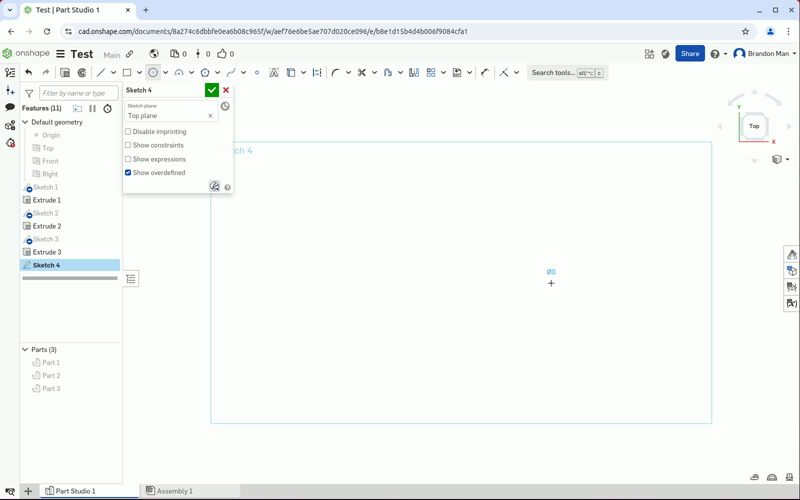
mouse_move(574, 282)
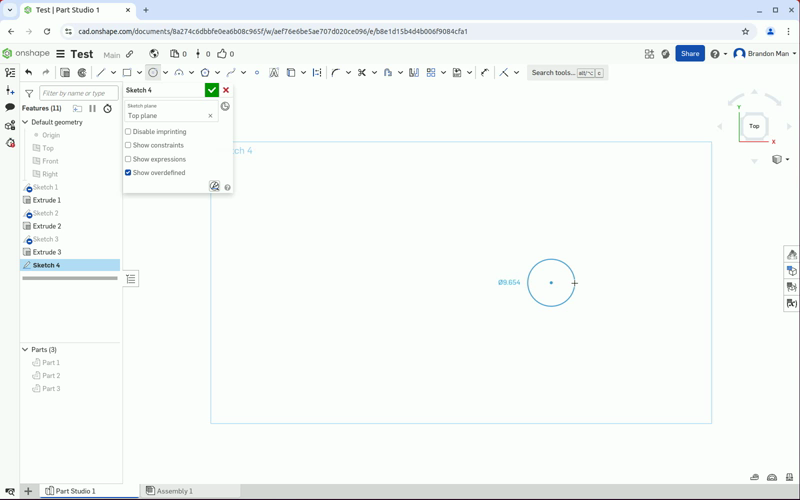
click(574, 282)
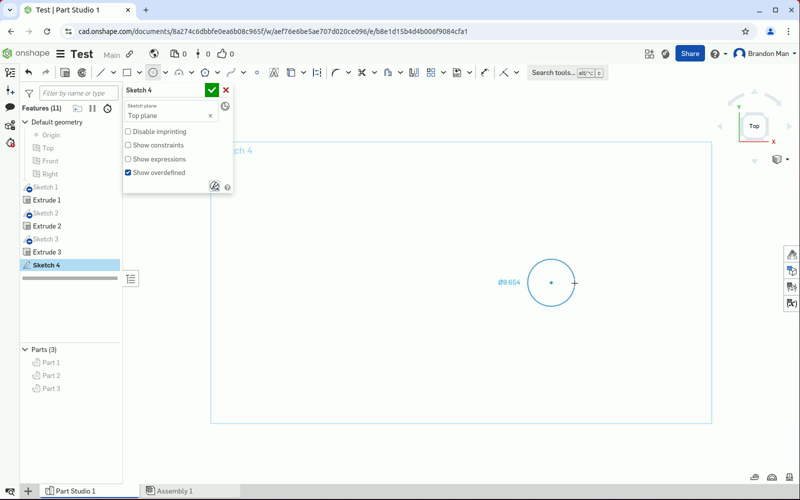
key(esc)
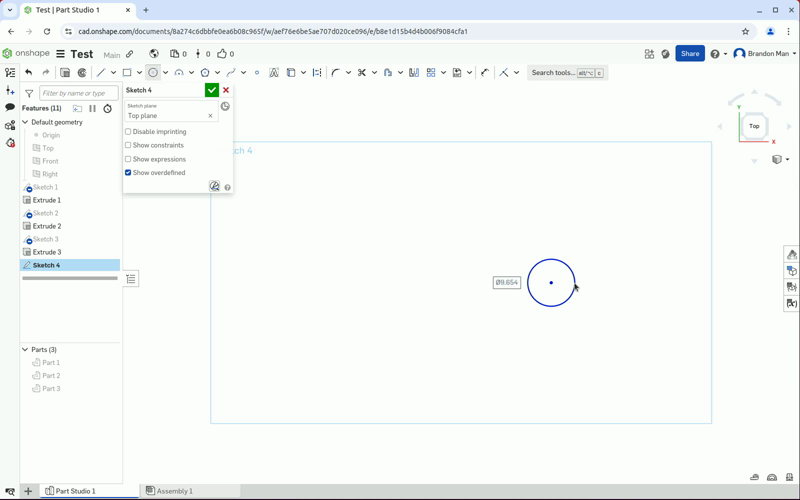
key(l)
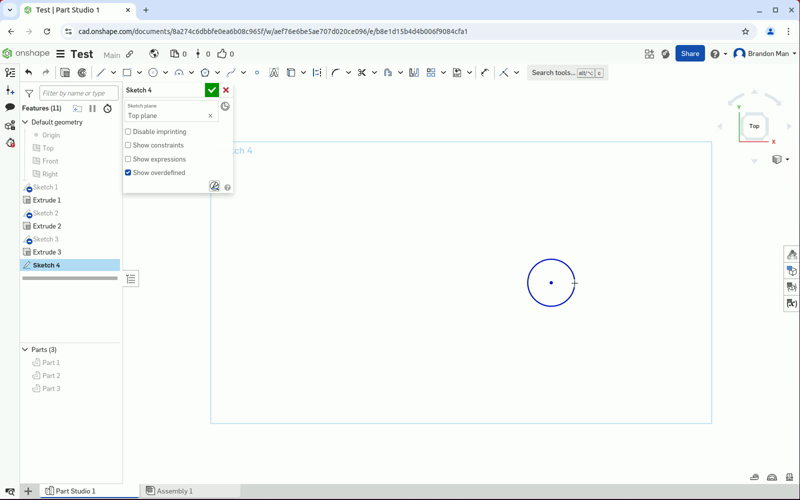
key_down(shift)
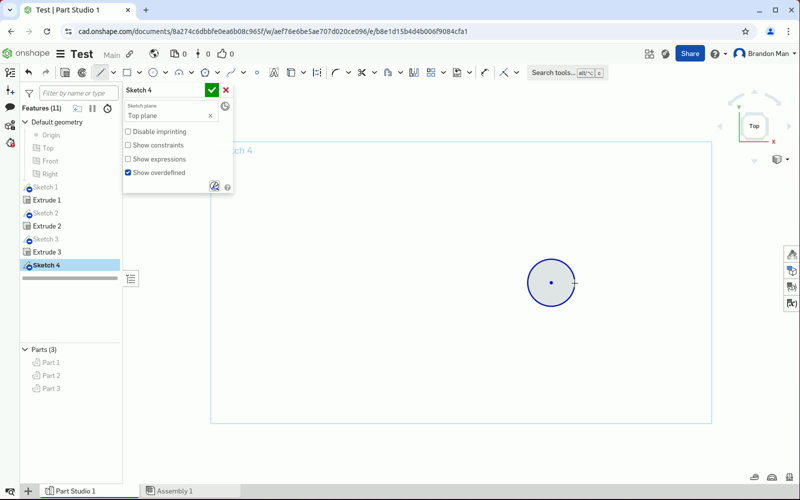
mouse_move(534, 297)
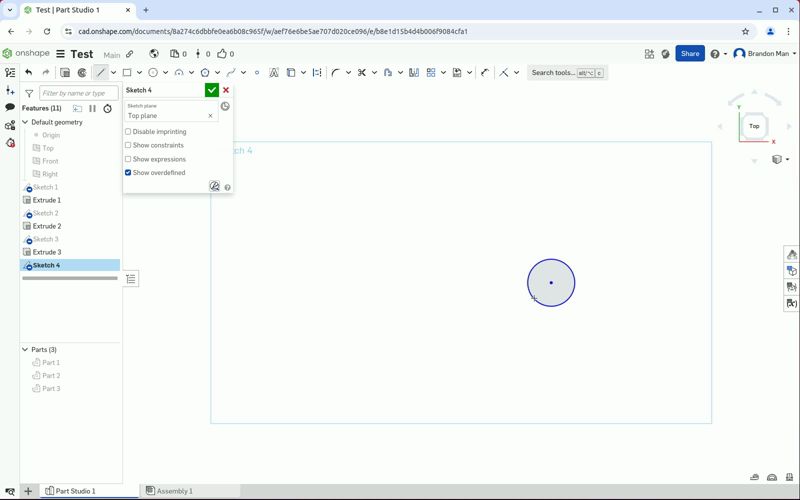
click(534, 297)
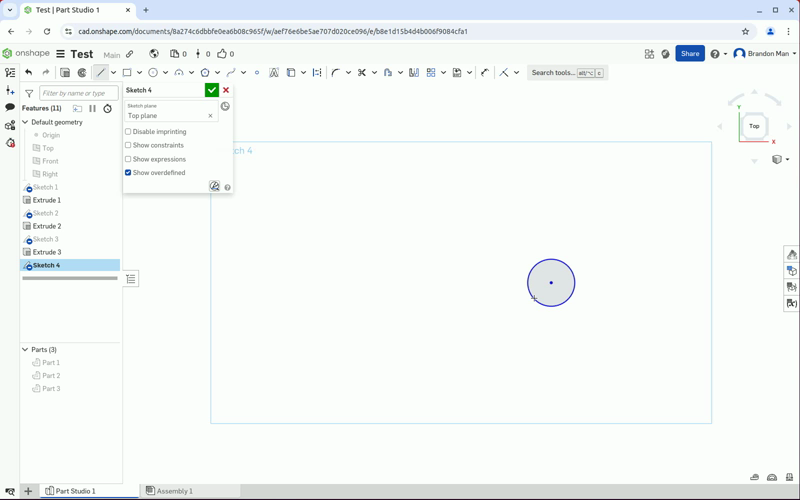
key_up(shift)
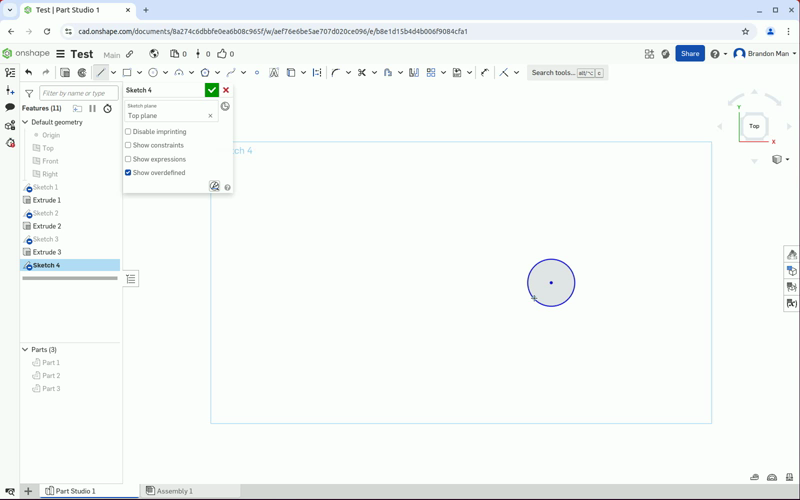
key_down(shift)
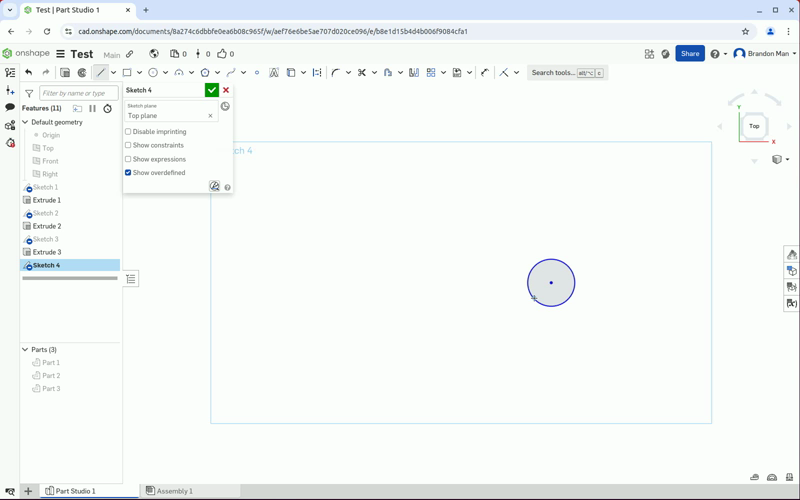
mouse_move(564, 297)
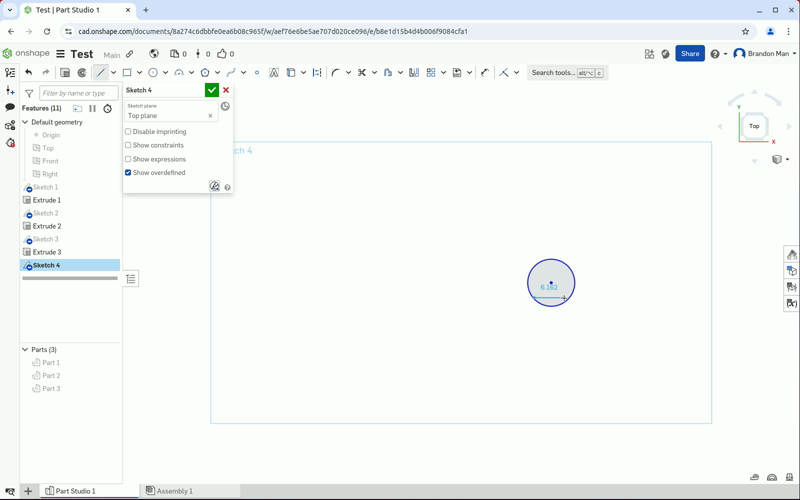
mouse_move(567, 297)
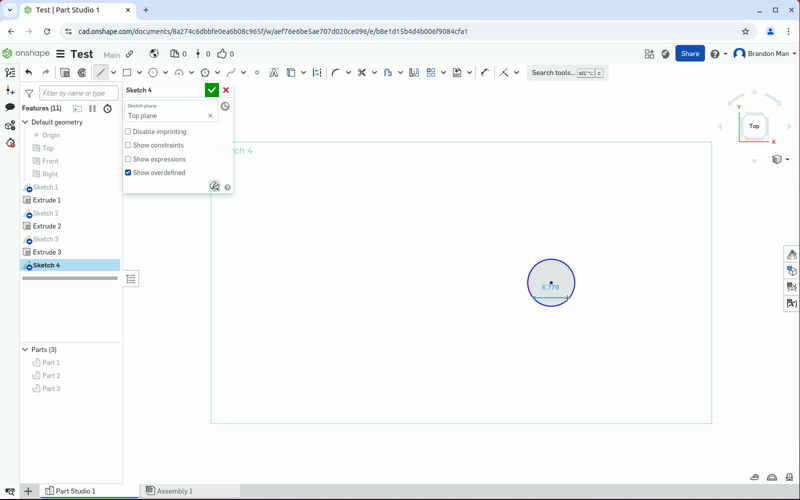
click(567, 297)
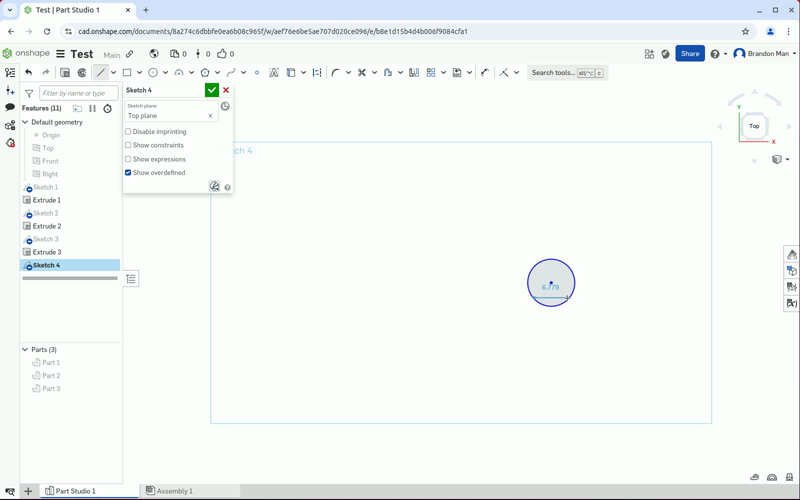
key_up(shift)
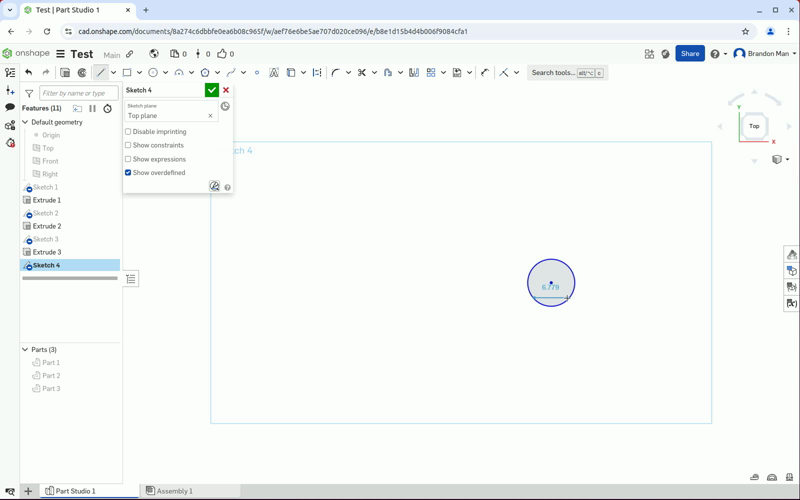
key_down(shift)
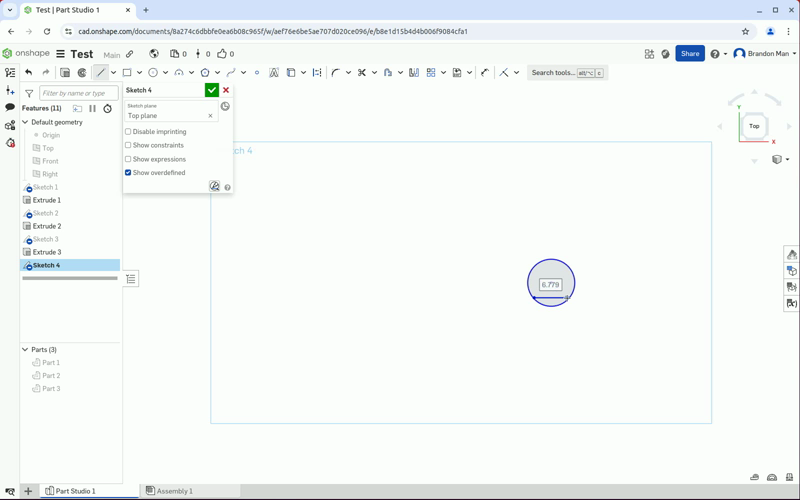
mouse_move(589, 297)
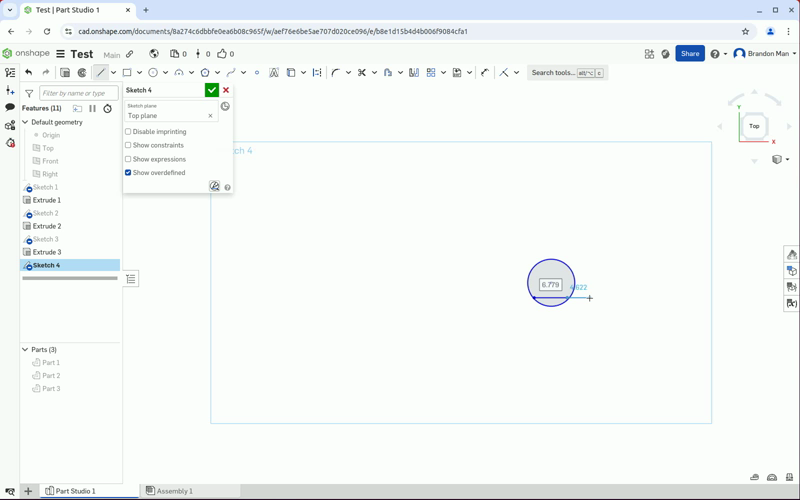
mouse_move(567, 268)
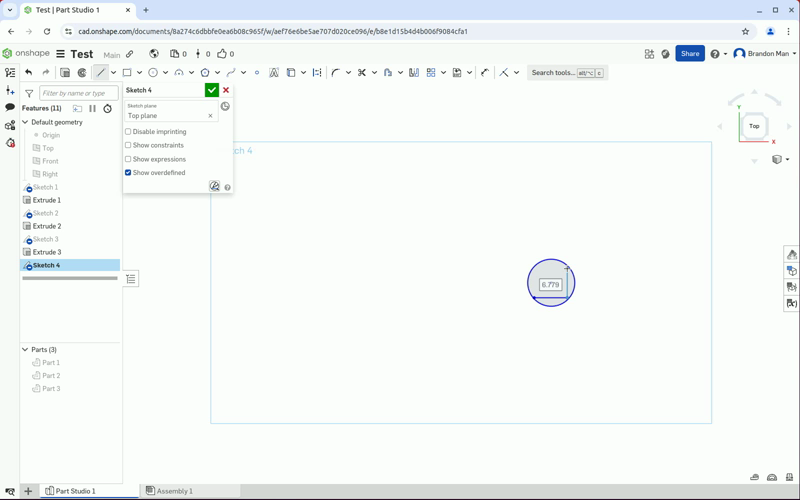
click(567, 268)
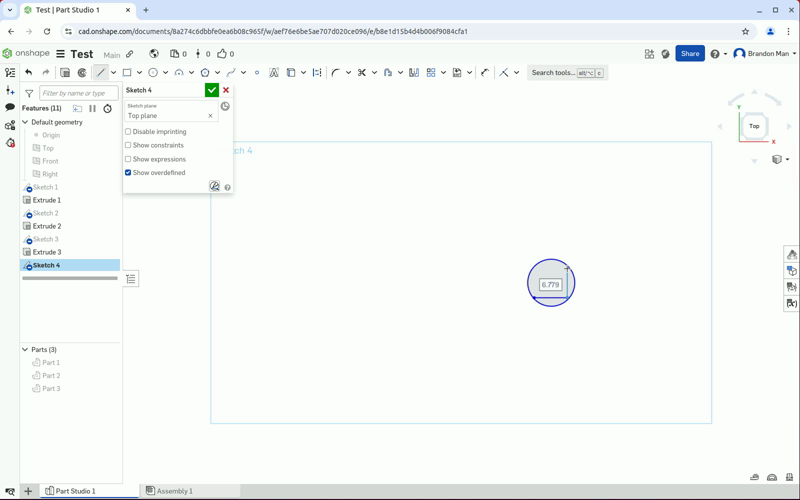
key_up(shift)
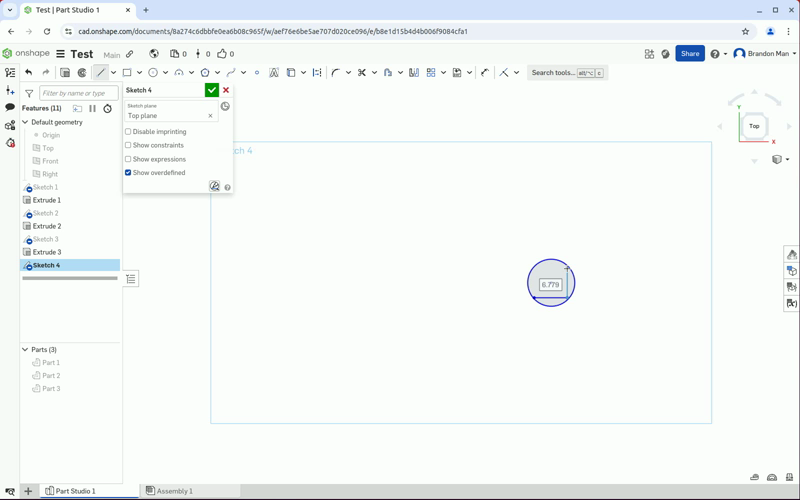
key_down(shift)
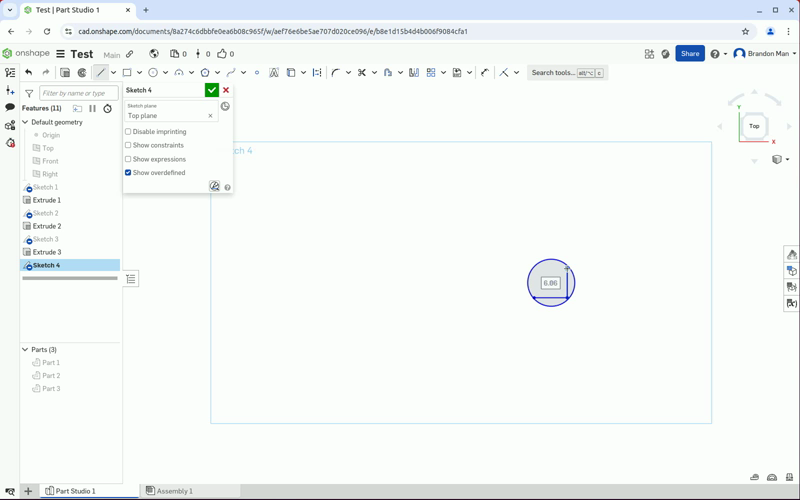
mouse_move(589, 268)
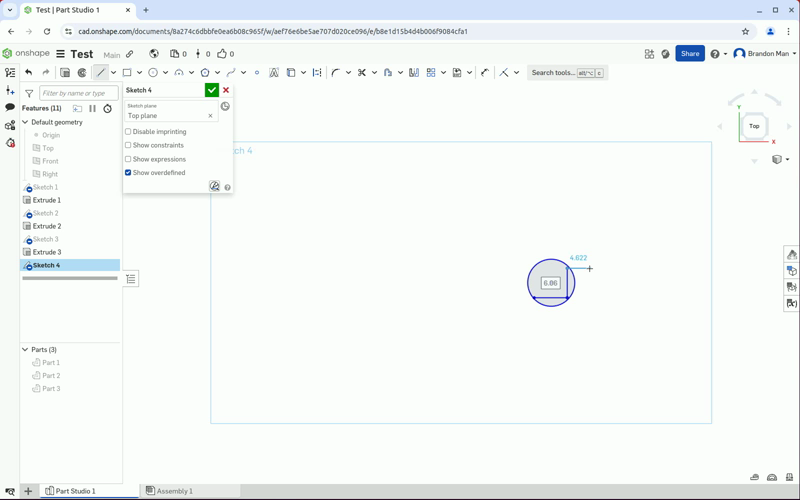
mouse_move(534, 268)
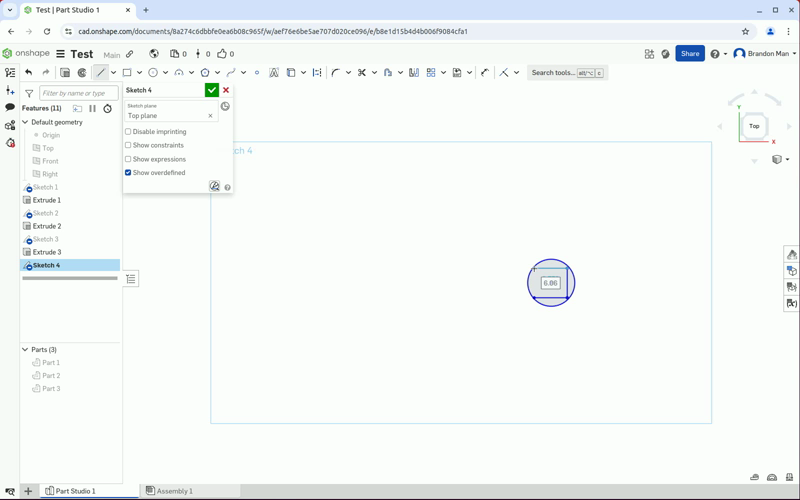
click(534, 268)
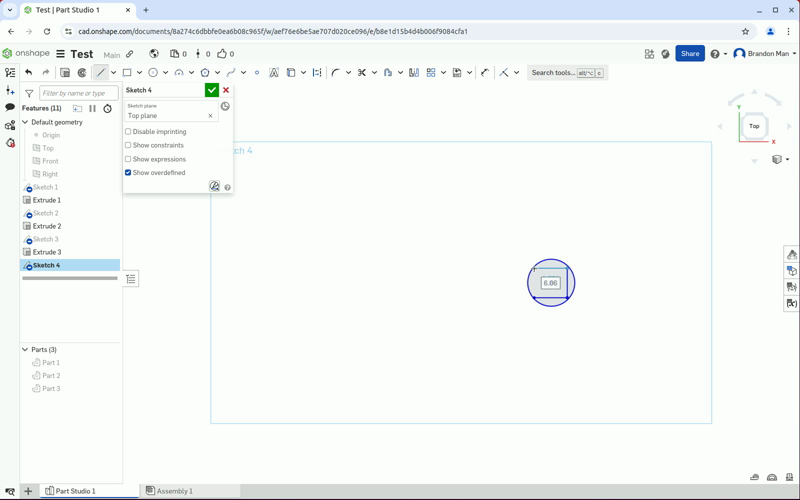
key_up(shift)
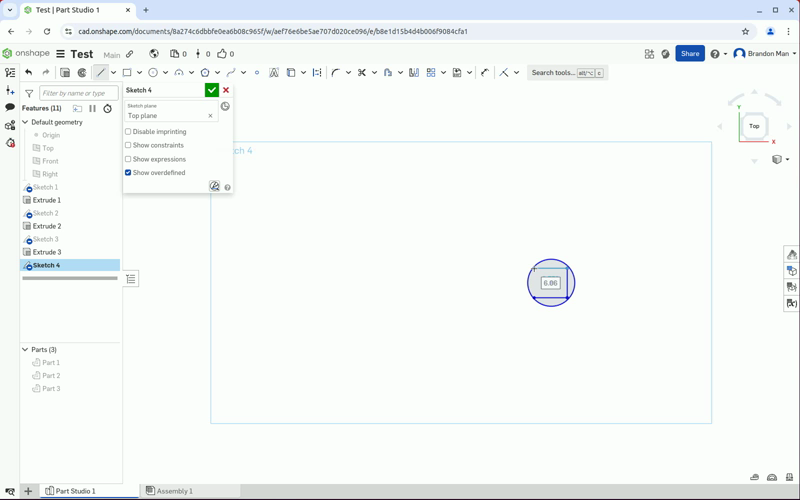
mouse_move(564, 268)
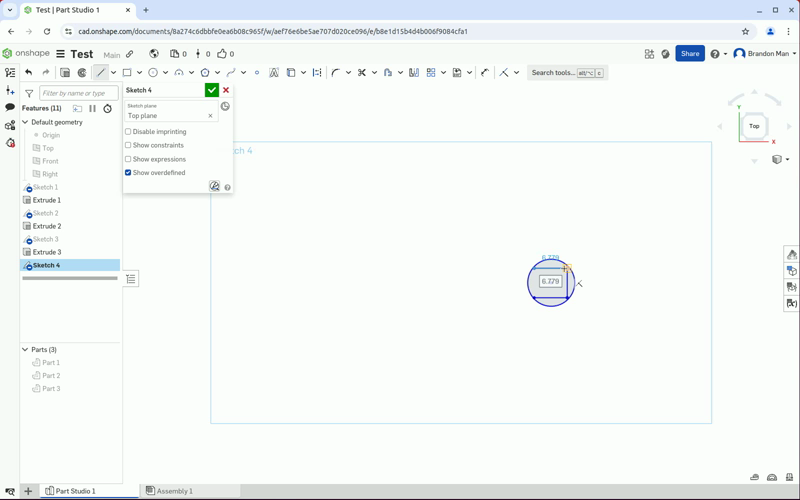
key_down(shift)
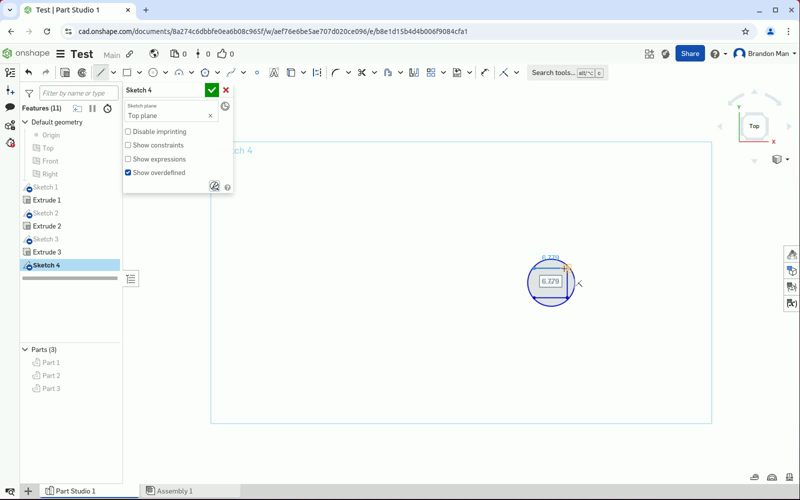
mouse_move(534, 297)
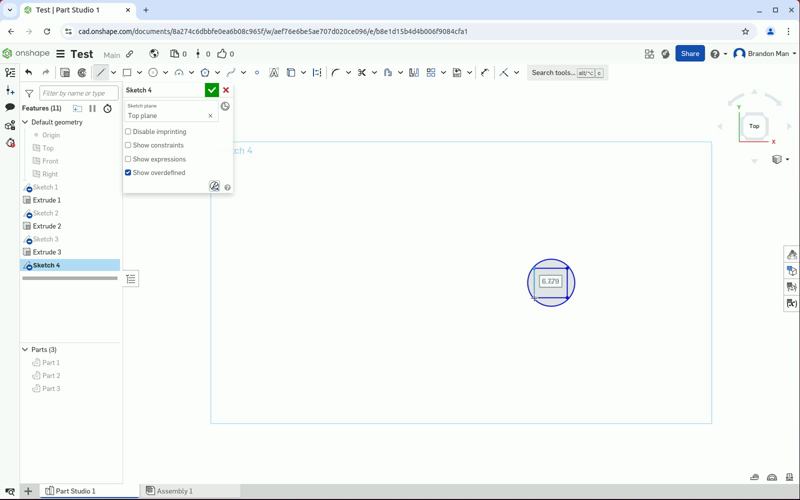
key_up(shift)
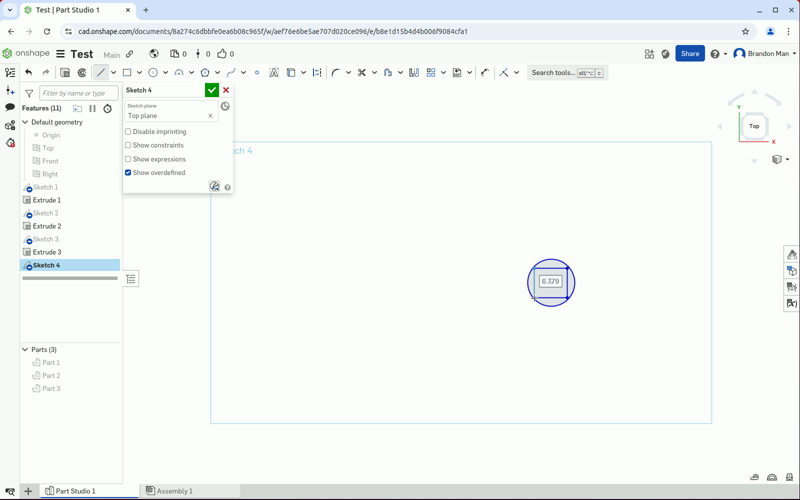
click(534, 297)
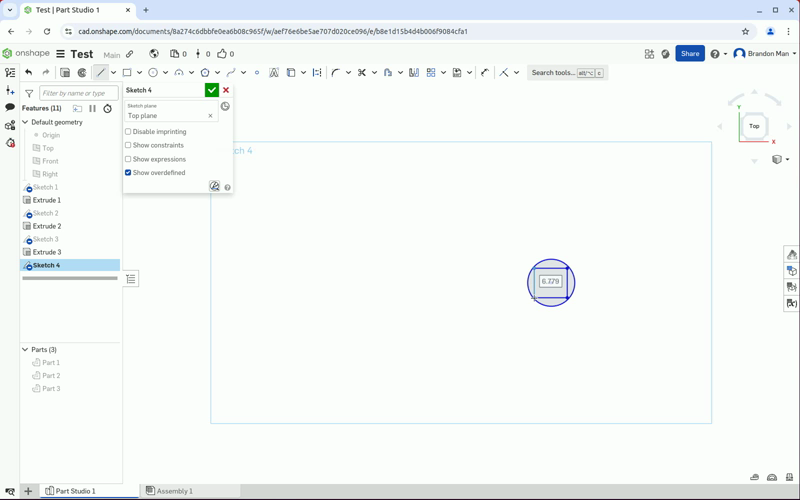
key(esc)
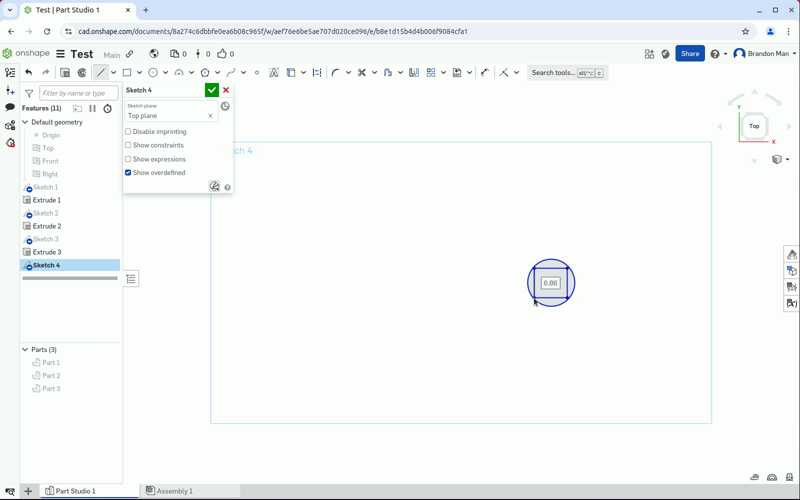
mouse_move(530, 290)
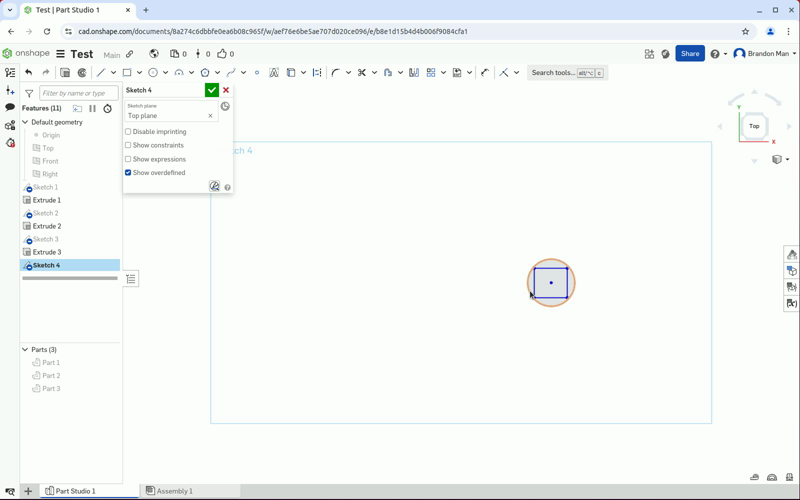
scroll(6)
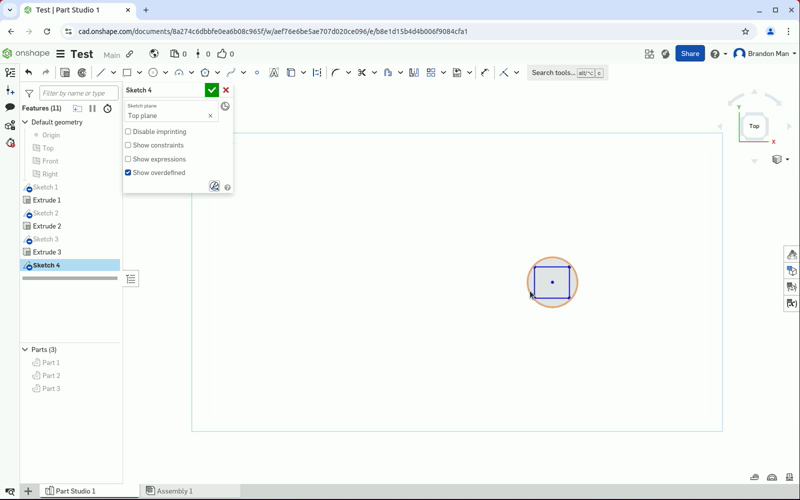
scroll(6)
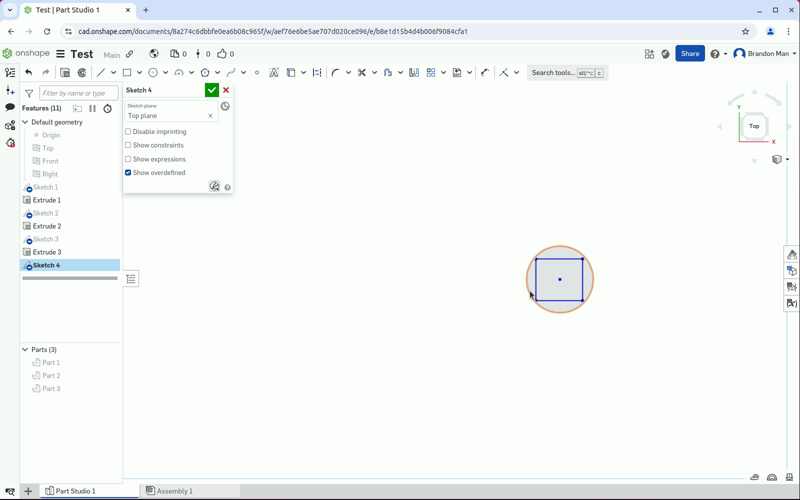
scroll(6)
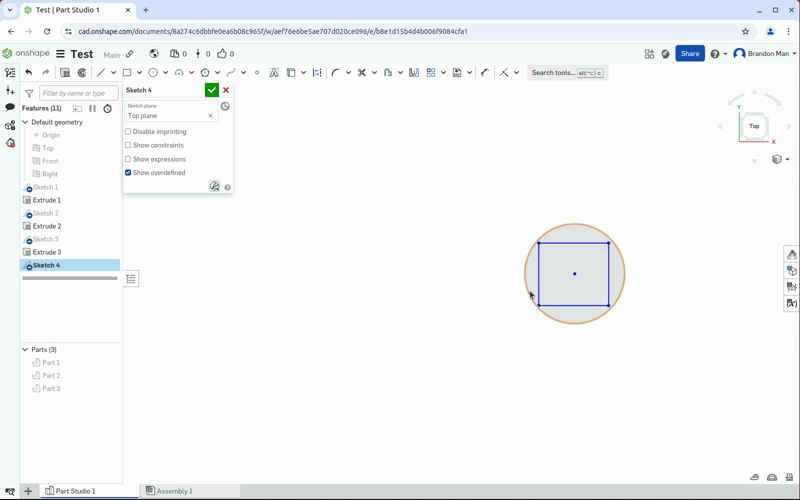
scroll(6)
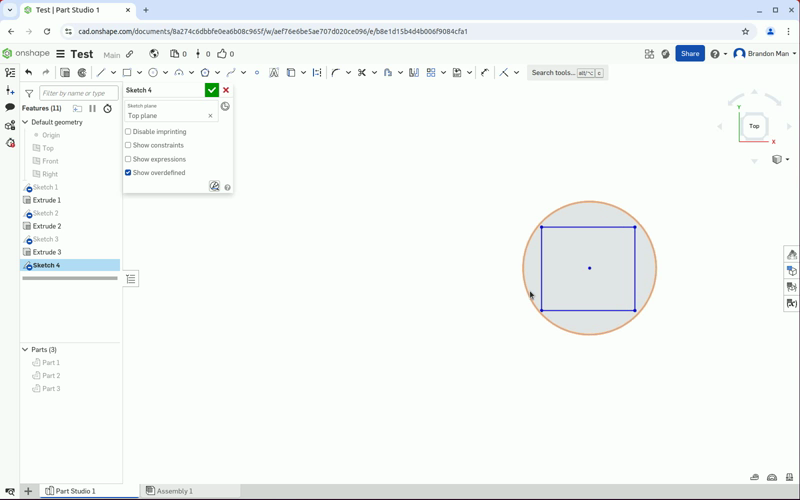
scroll(6)
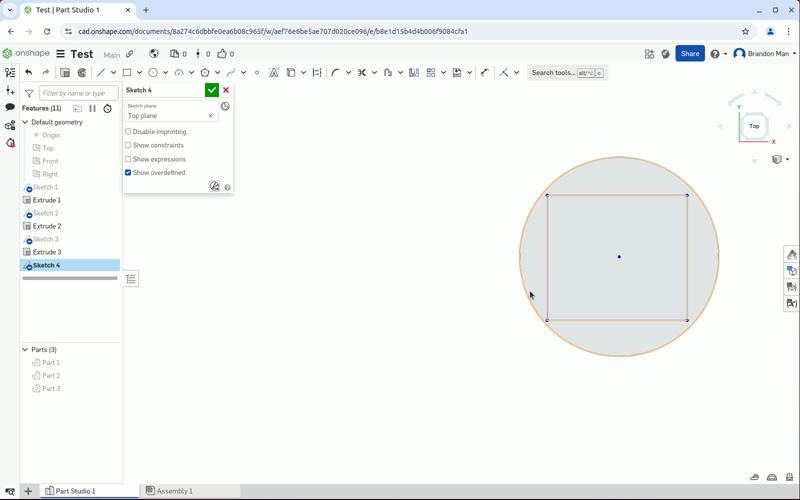
scroll(6)
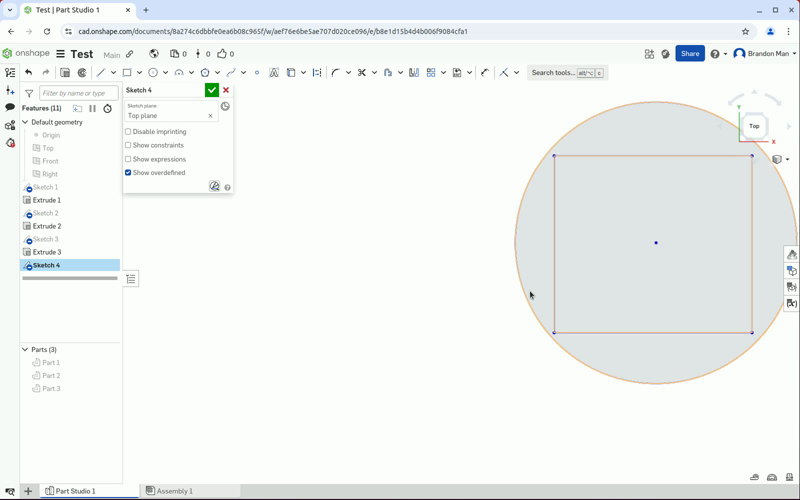
scroll(6)
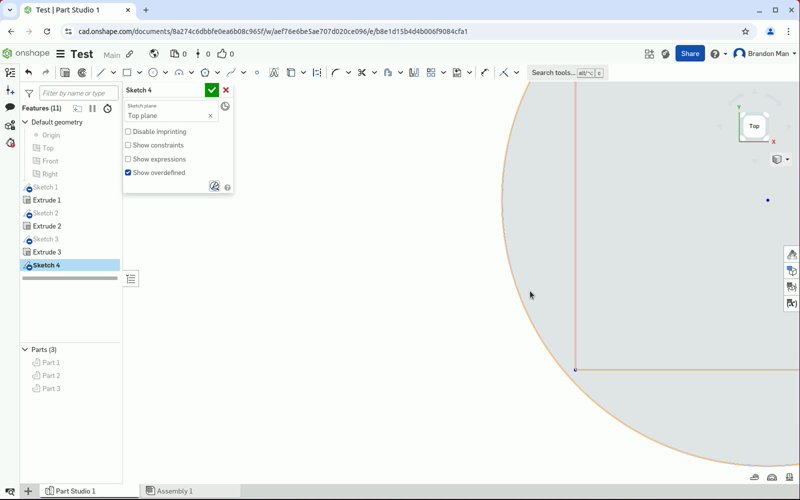
click(530, 290)
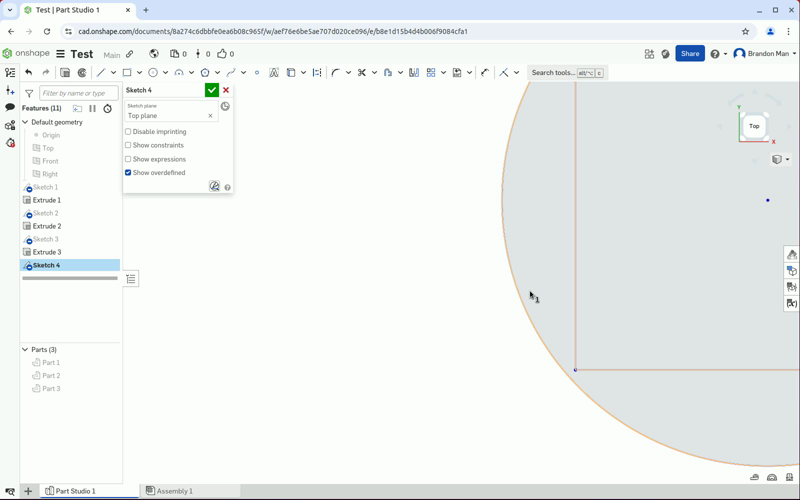
scroll(-6)
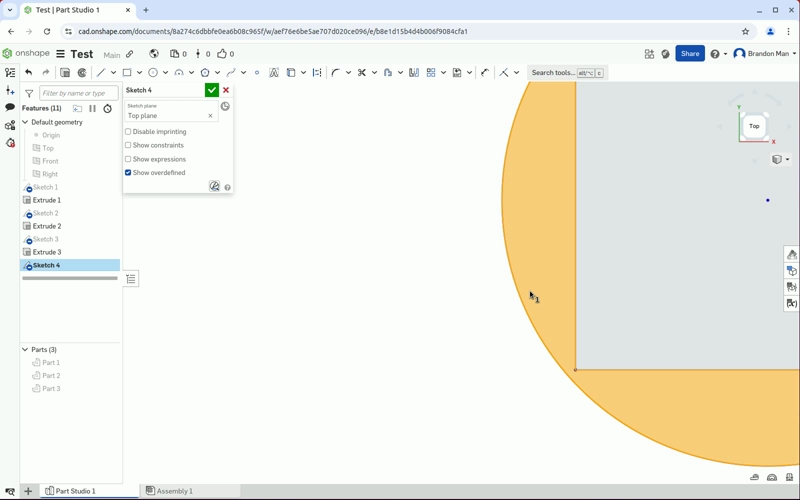
scroll(-6)
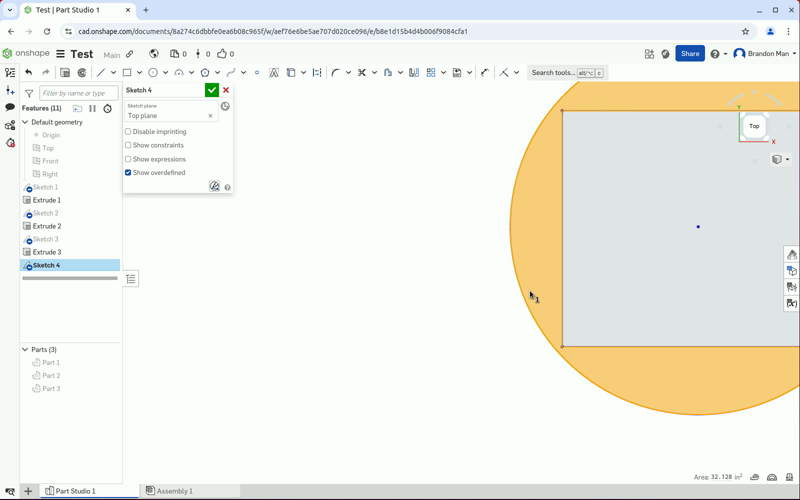
scroll(-6)
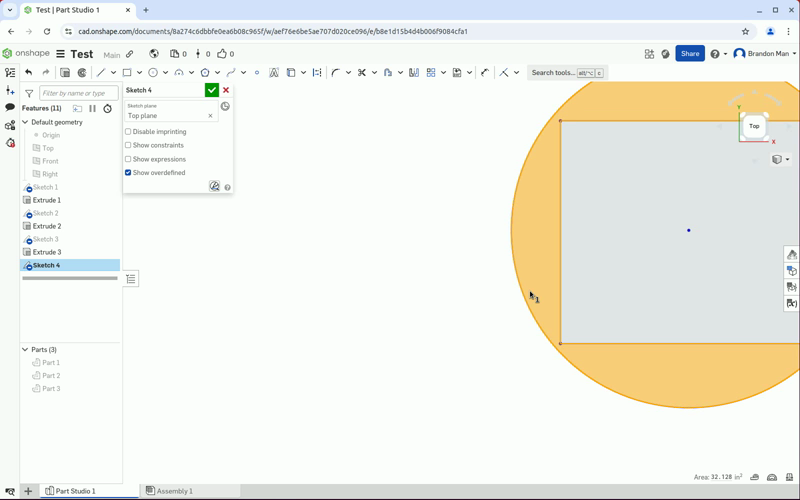
scroll(-6)
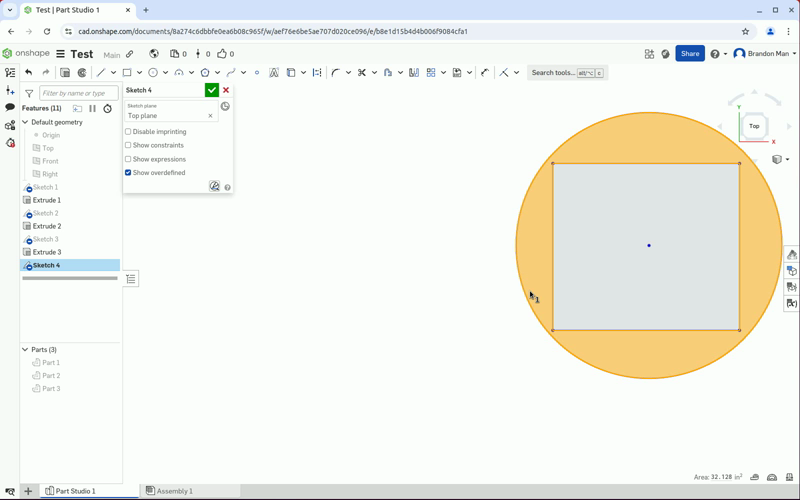
scroll(-6)
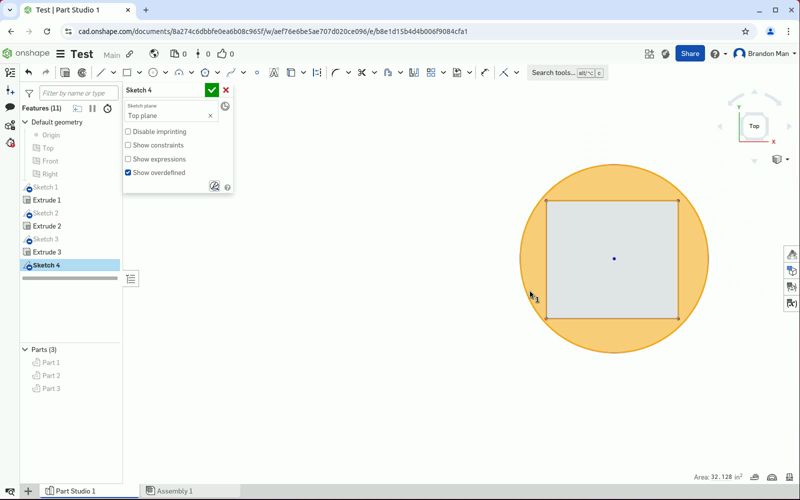
scroll(-6)
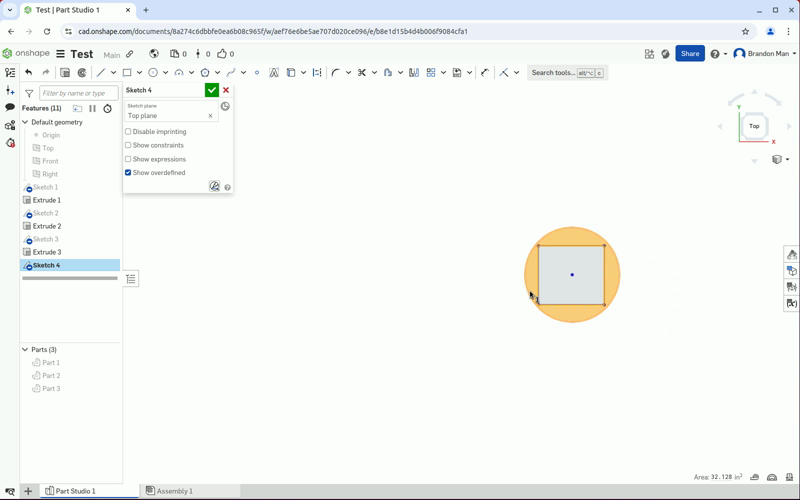
scroll(-6)
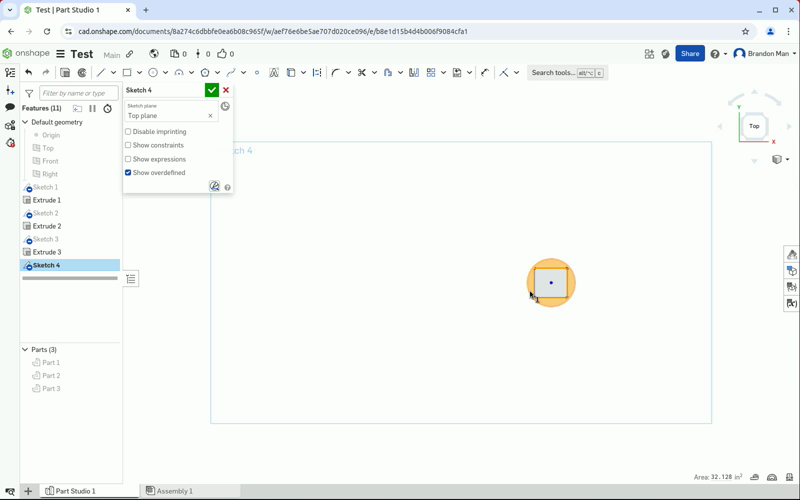
mouse_move(73, 352)
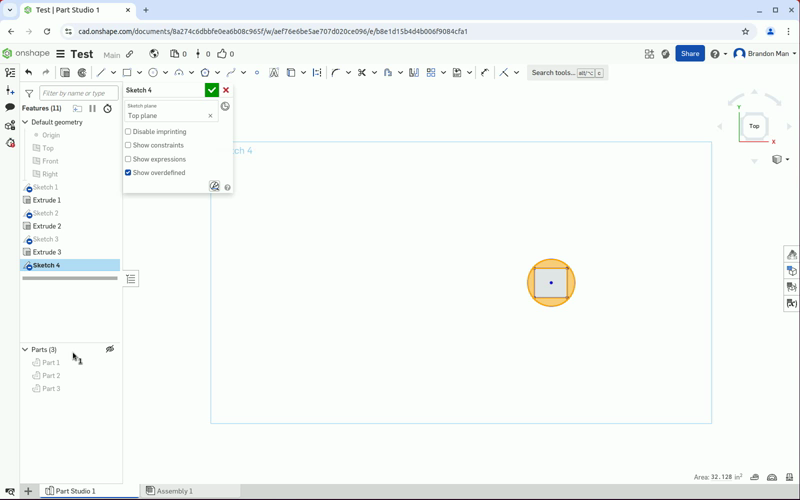
key(shift+y)
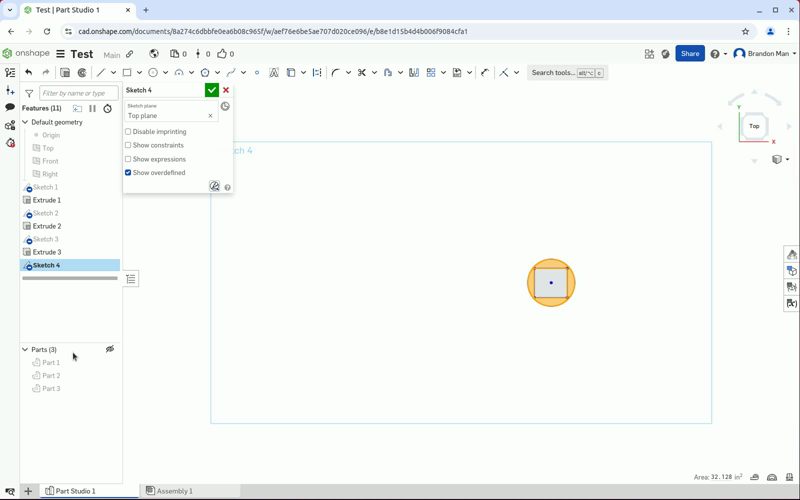
key(shift+e)
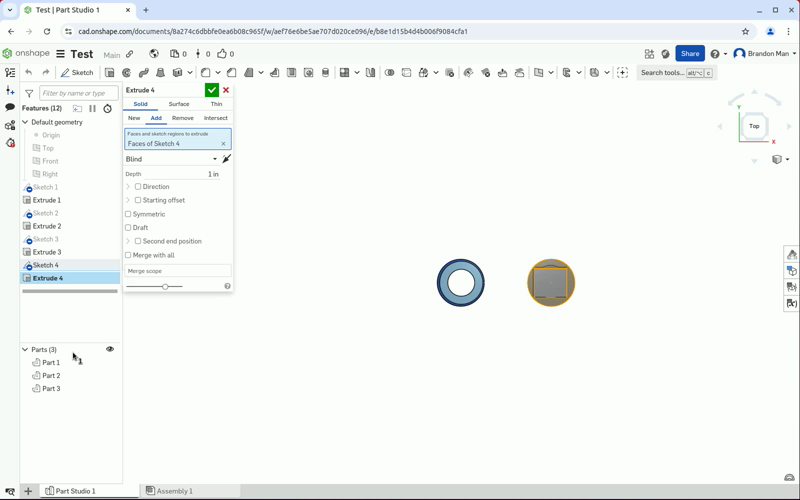
mouse_move(143, 106)
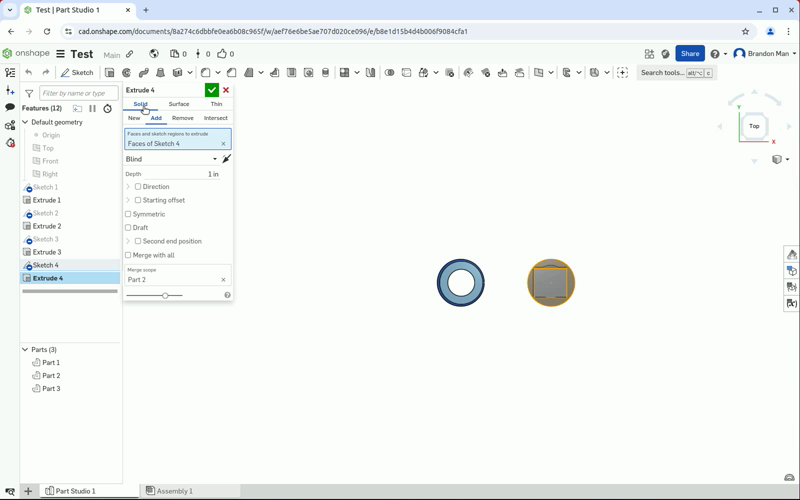
click(143, 106)
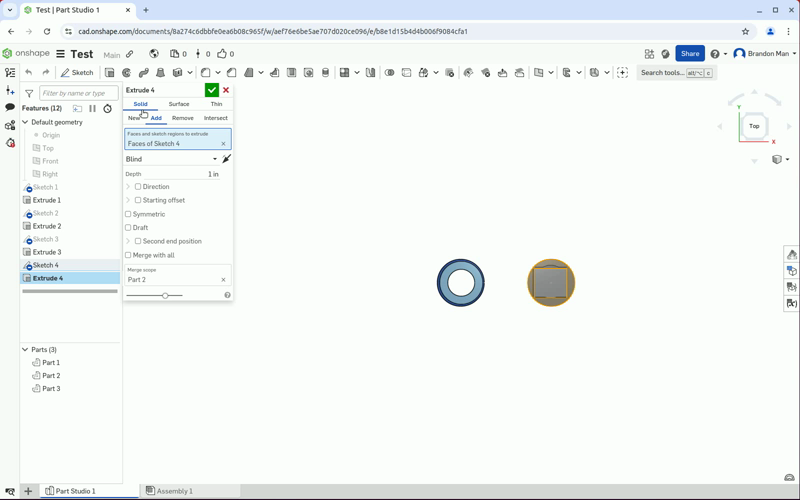
mouse_move(137, 120)
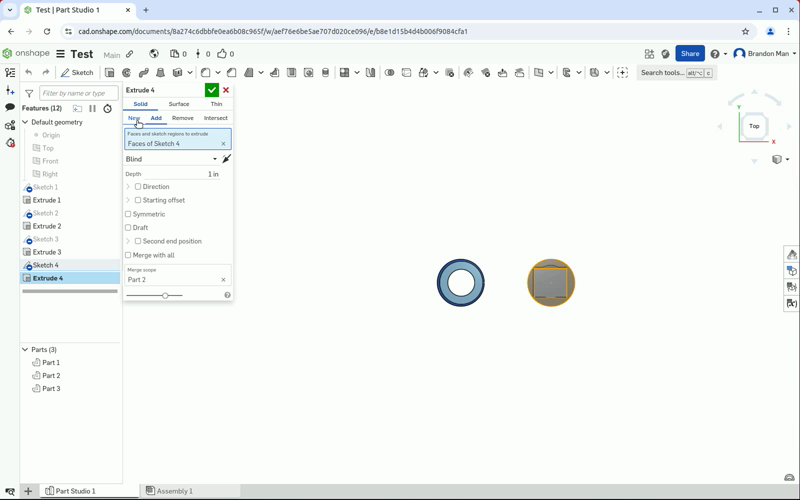
click(137, 120)
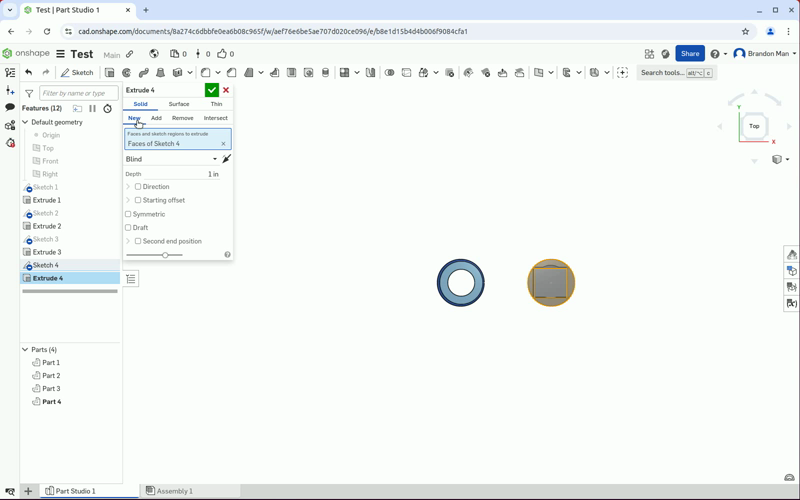
key(tab, 4)
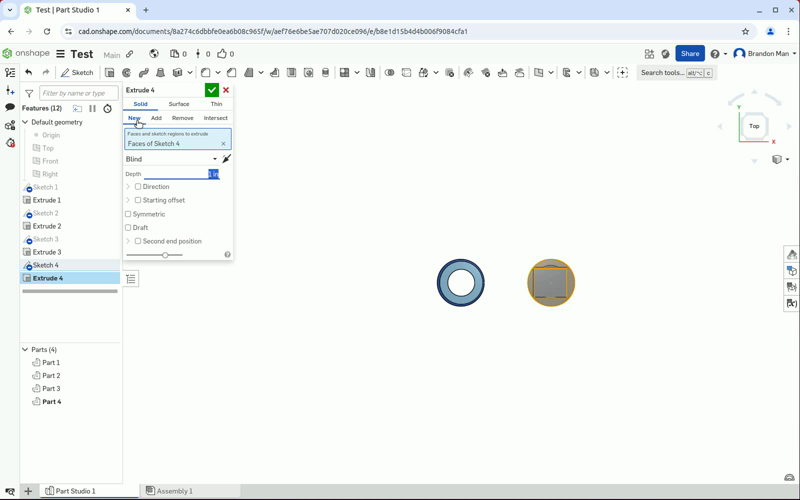
text(0.241)
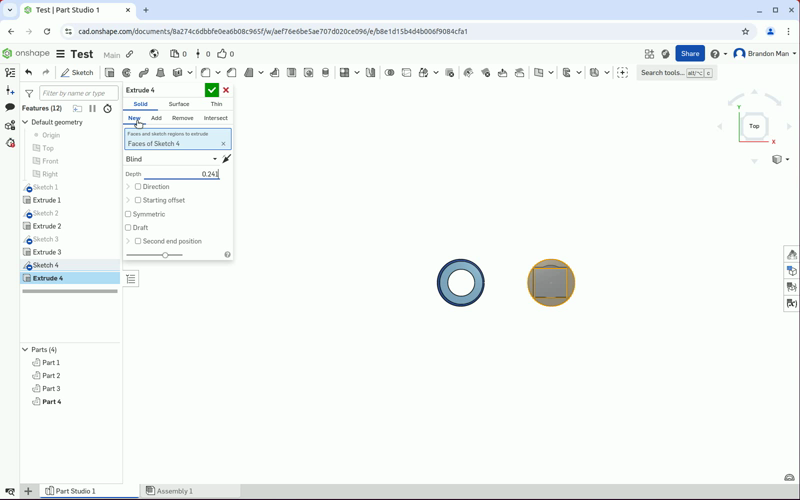
key(enter)
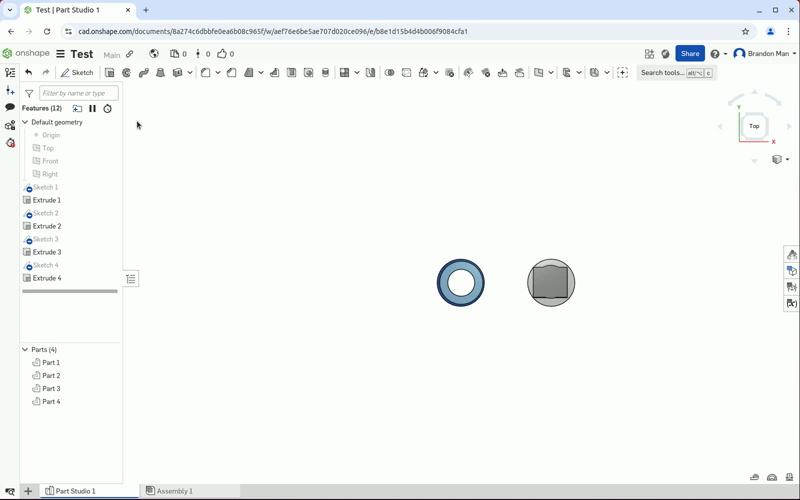
key(shift+h)
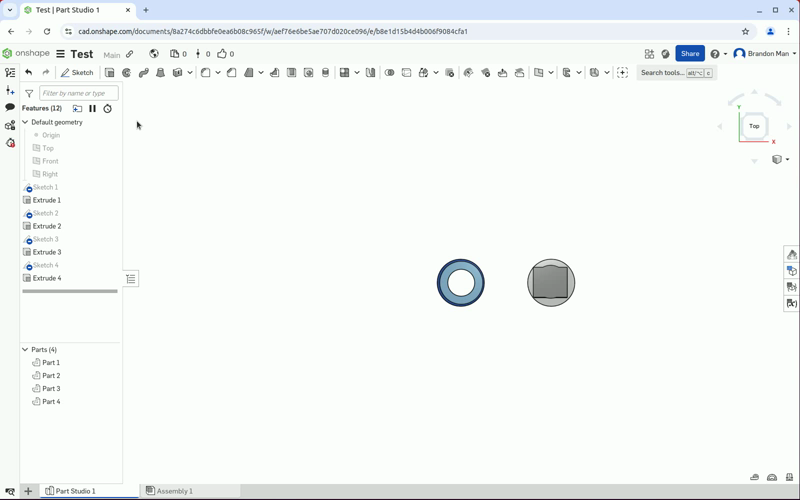
key(shift+h)
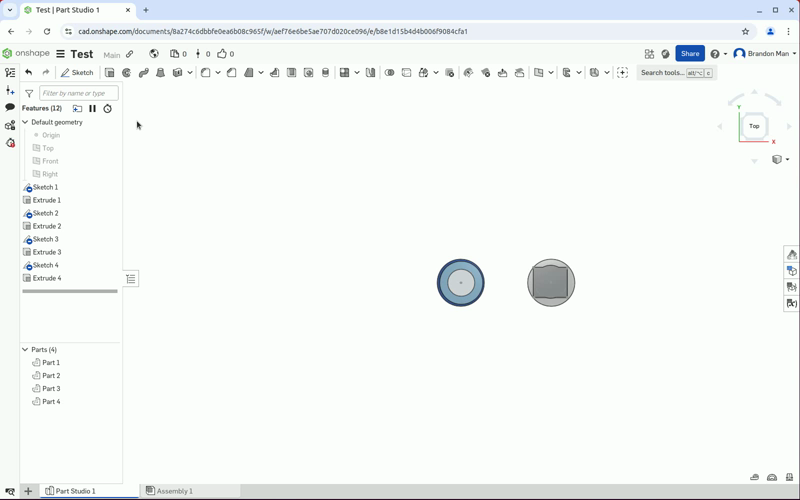
key(shift+7)
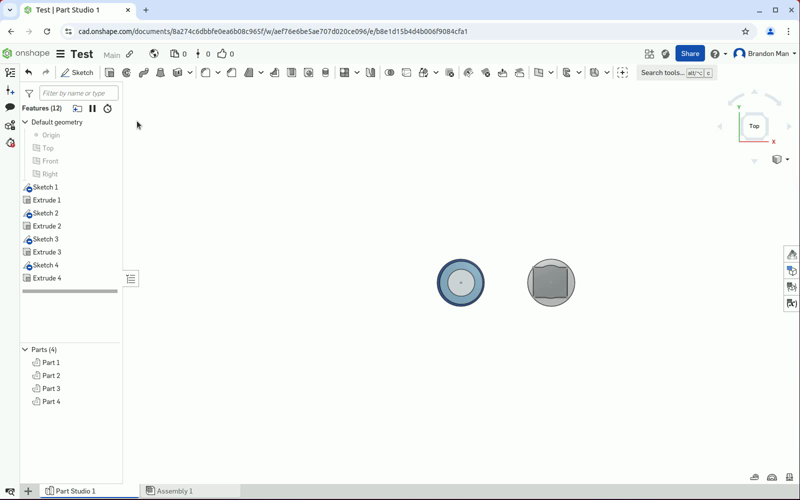
key(up, 3)
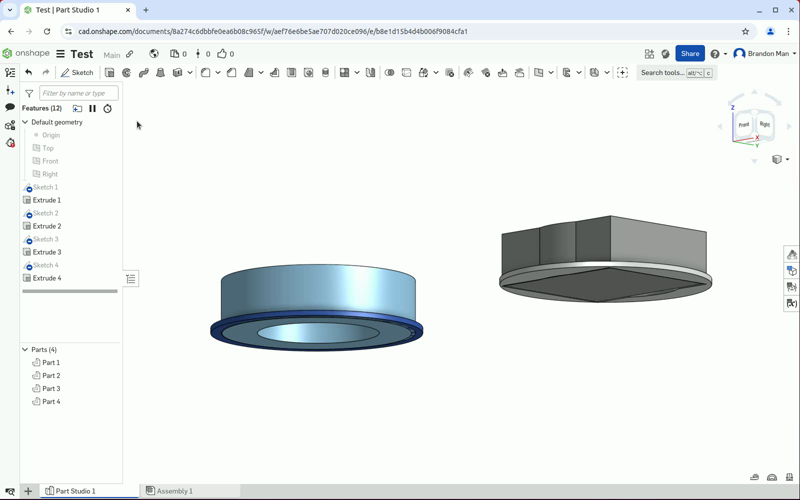
key(left, 3)
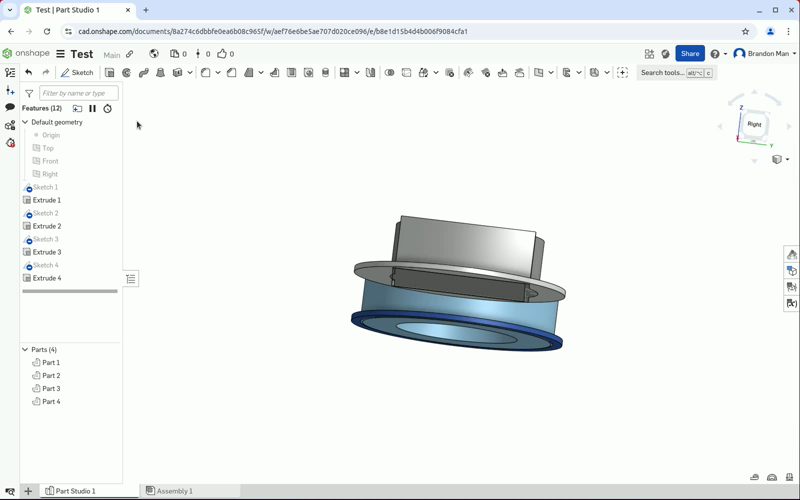
key(right, 3)
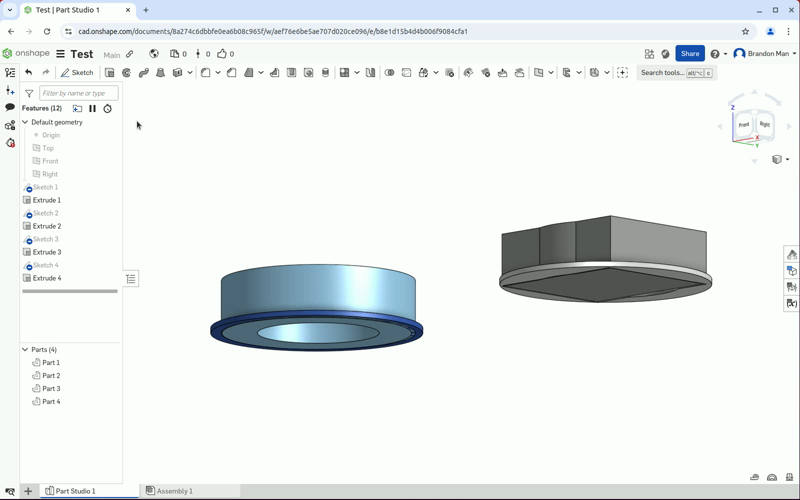
key(down, 3)
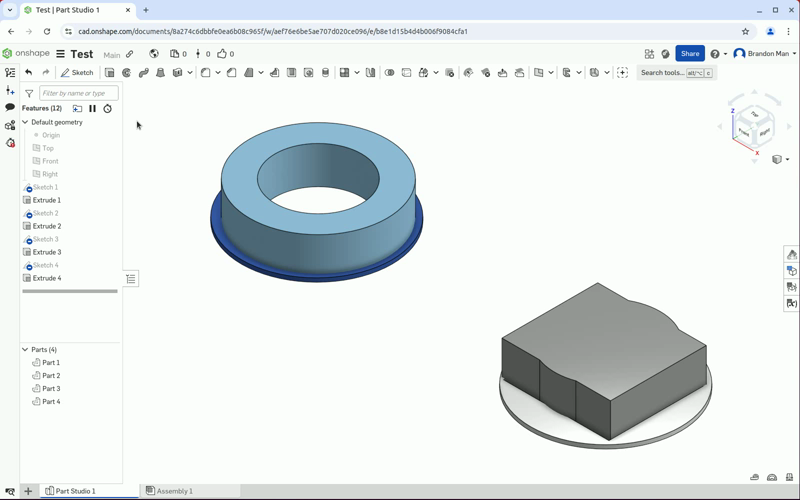
mouse_move(73, 189)
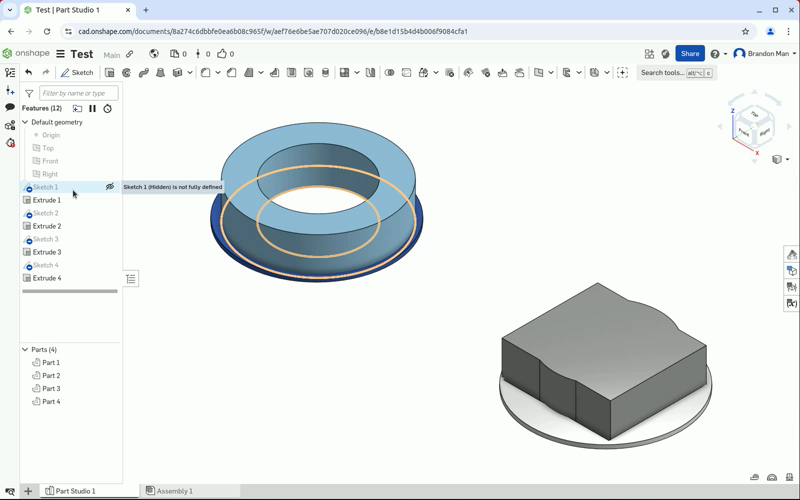
click(73, 189)